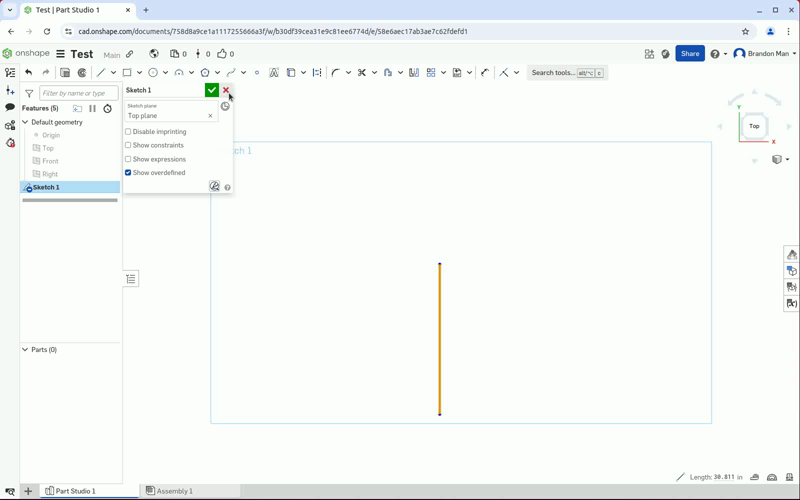
key(shift+h)
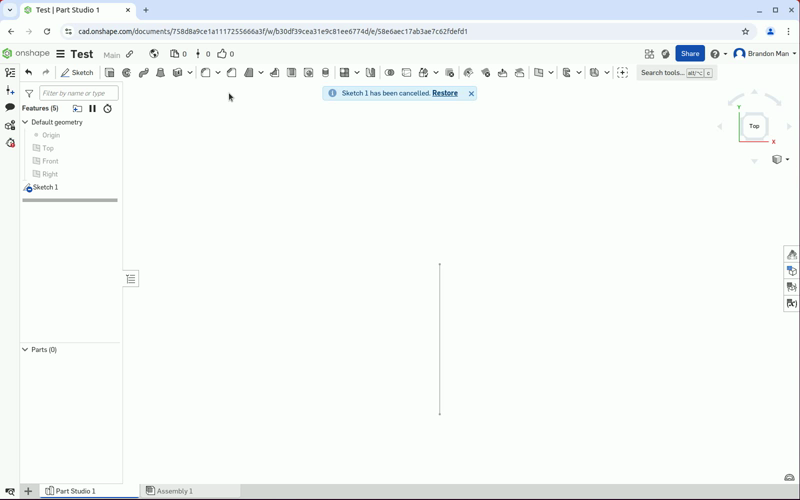
mouse_move(73, 352)
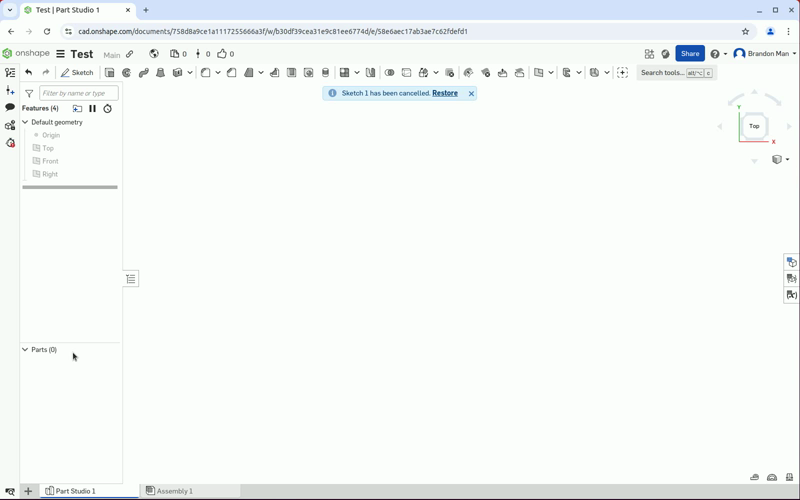
key(y)
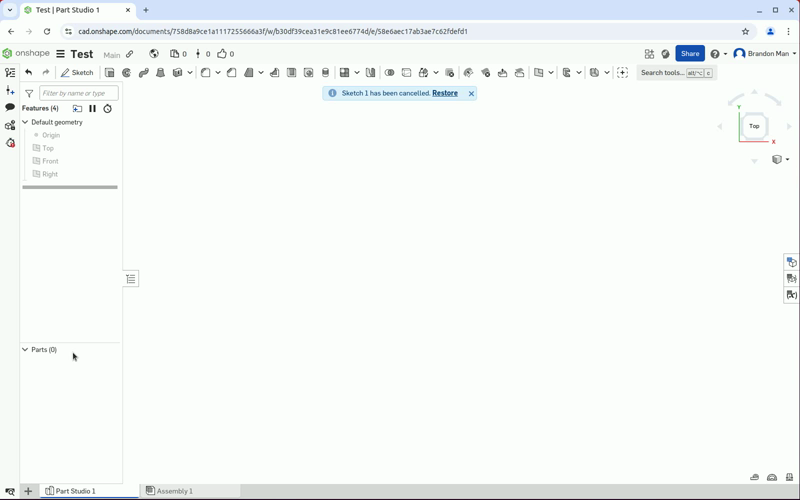
key(shift+p)
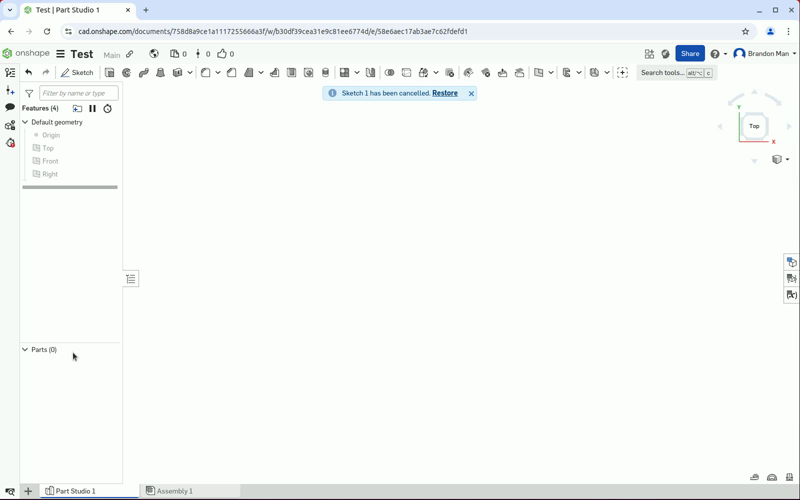
key(space)
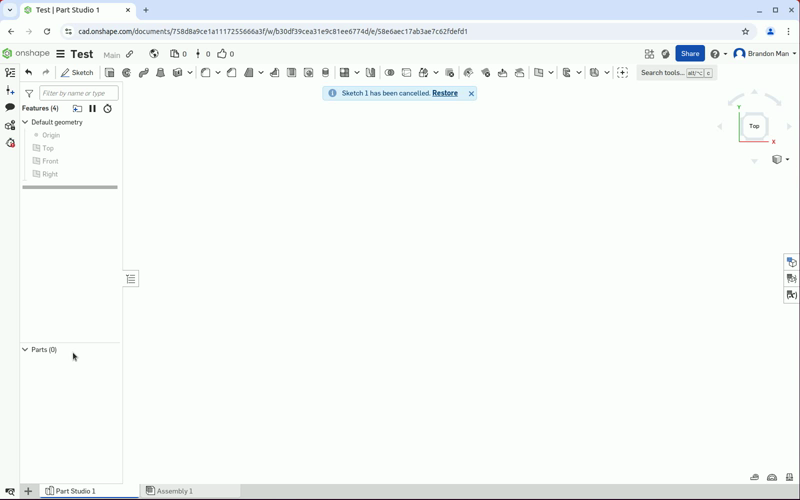
key_down(shift)
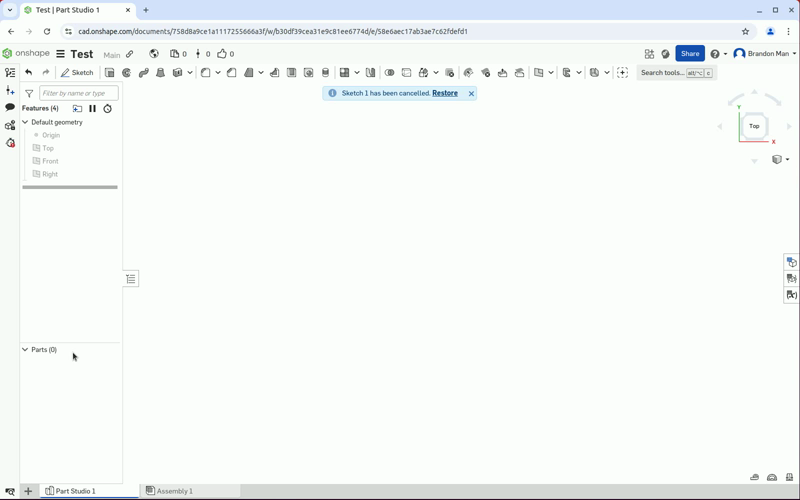
key(up)
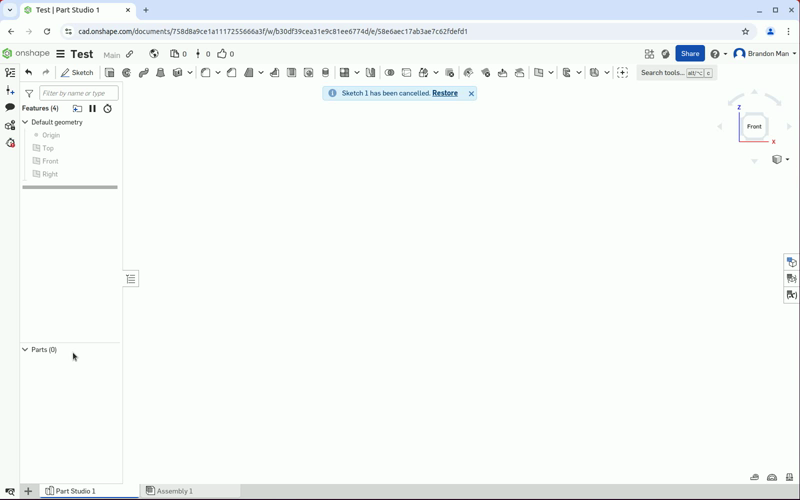
key_up(shift)
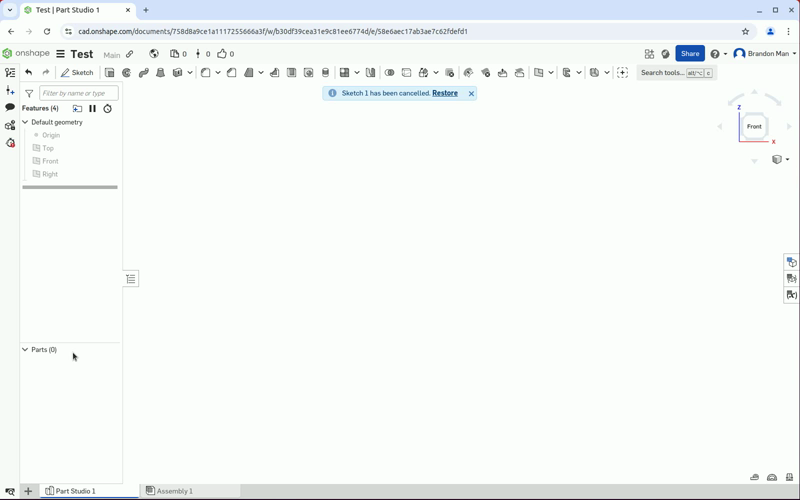
key(space)
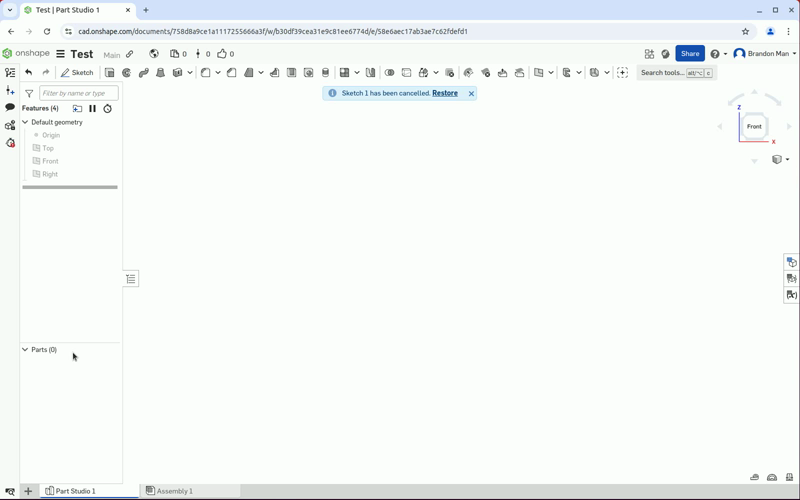
key_down(shift)
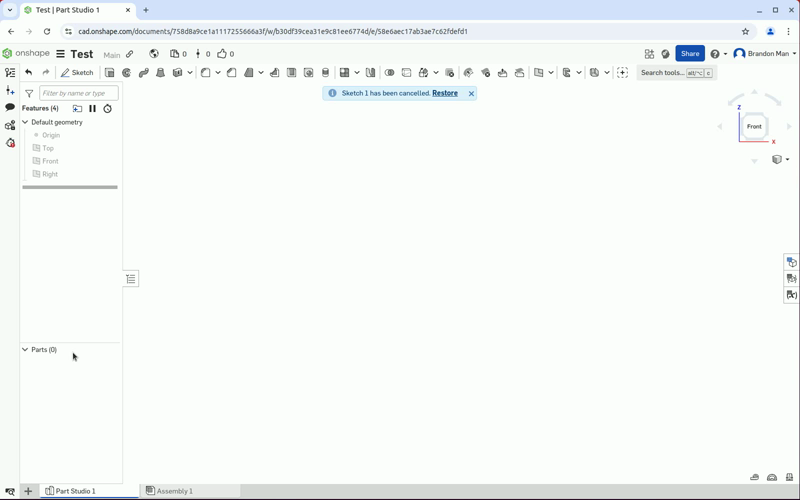
key(left)
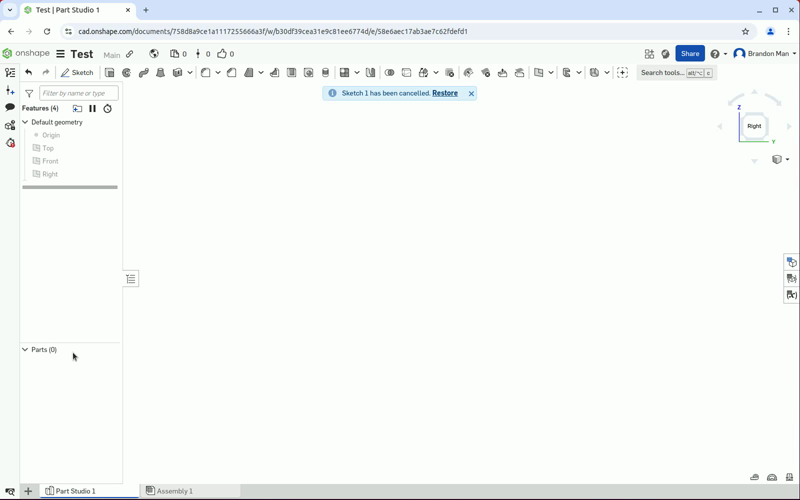
key_up(shift)
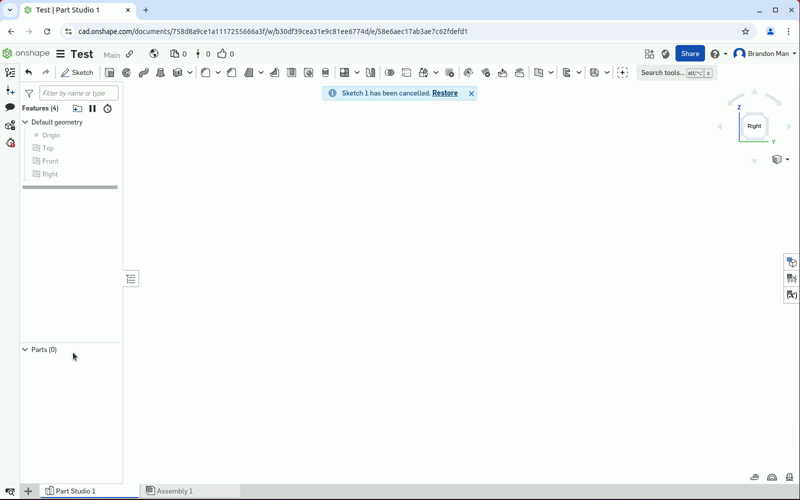
mouse_move(73, 352)
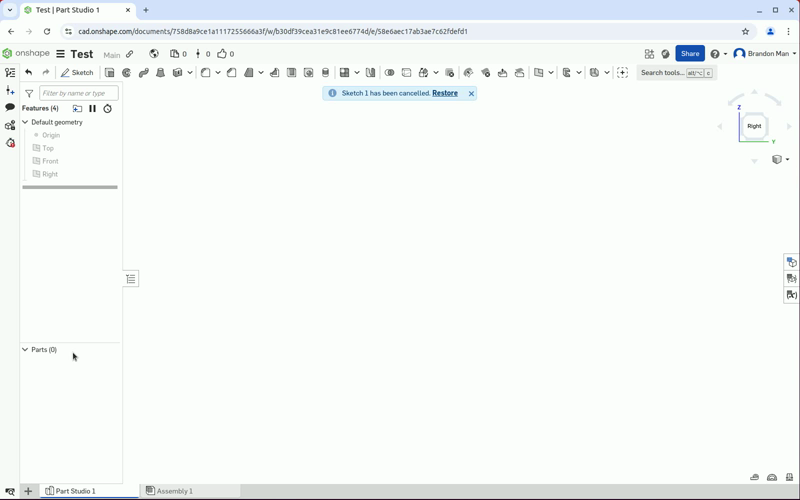
key(shift+y)
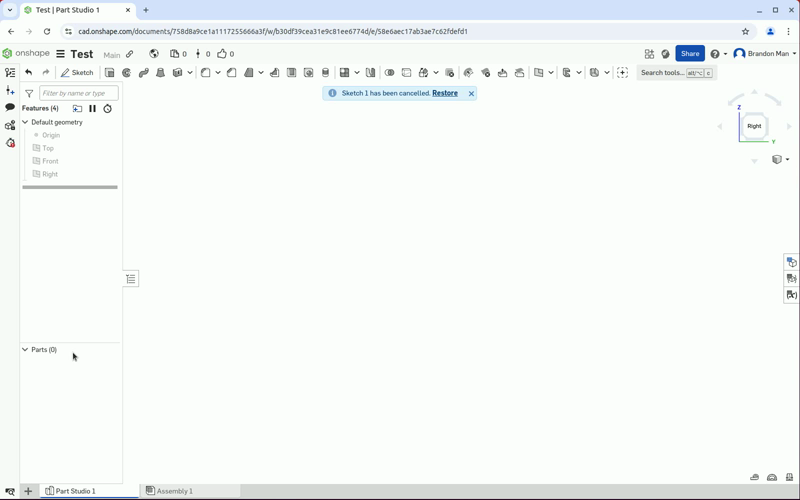
key(shift+s)
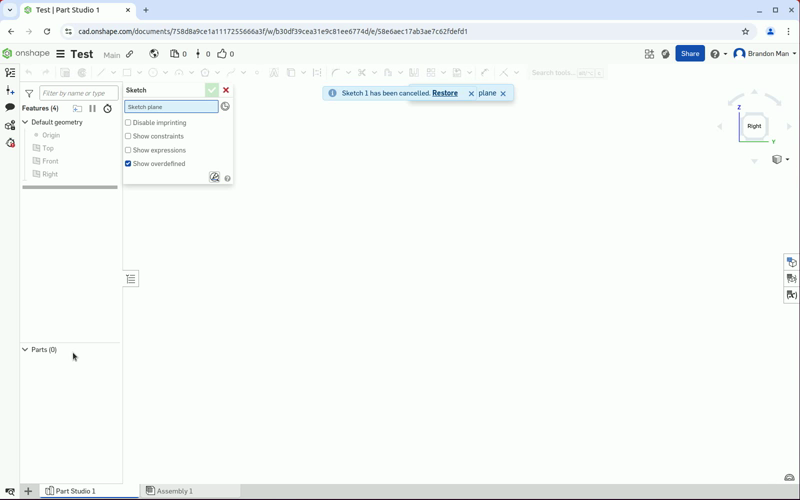
mouse_move(73, 176)
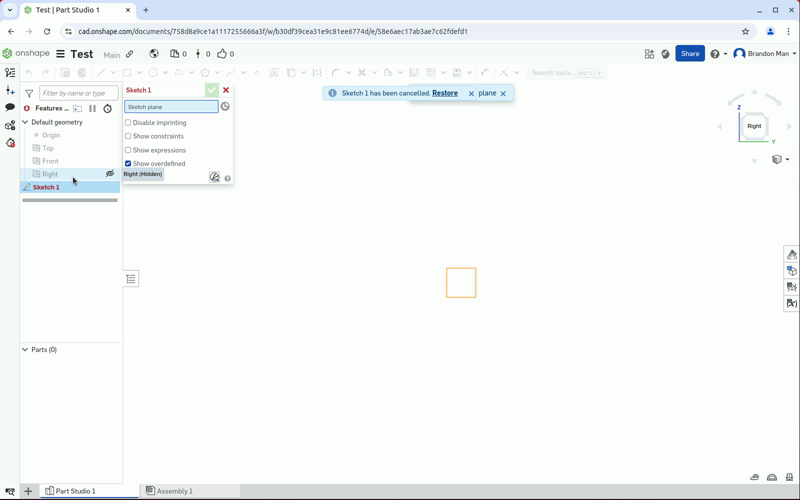
click(73, 176)
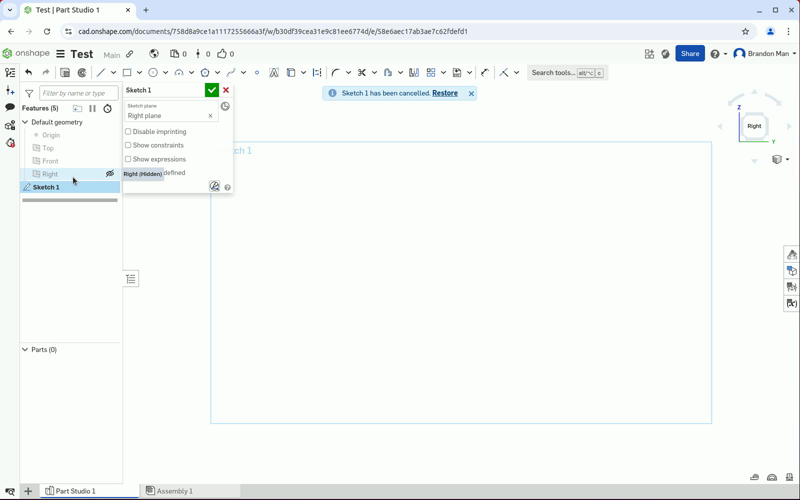
mouse_move(73, 352)
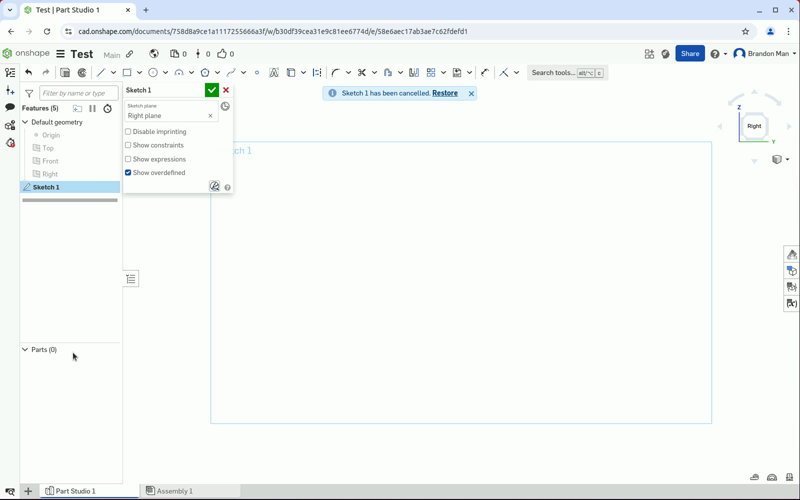
key(y)
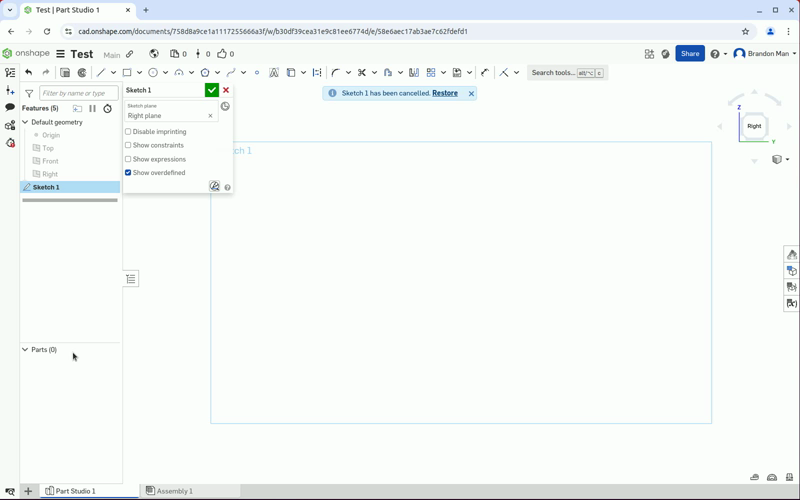
key(l)
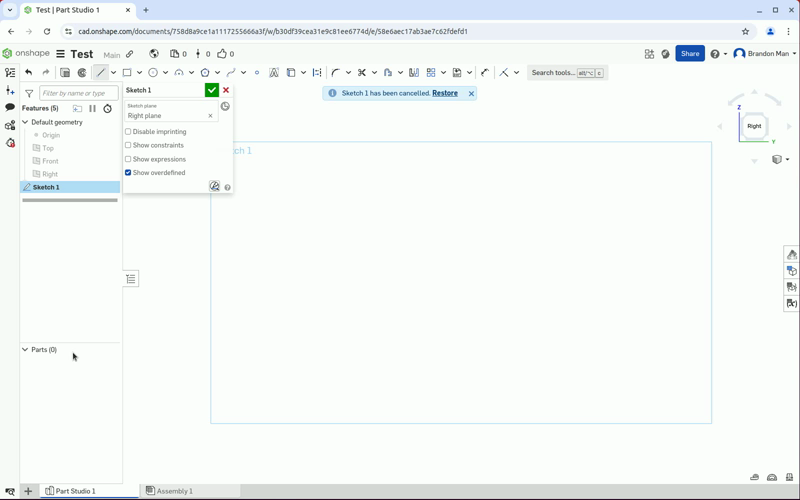
key_down(shift)
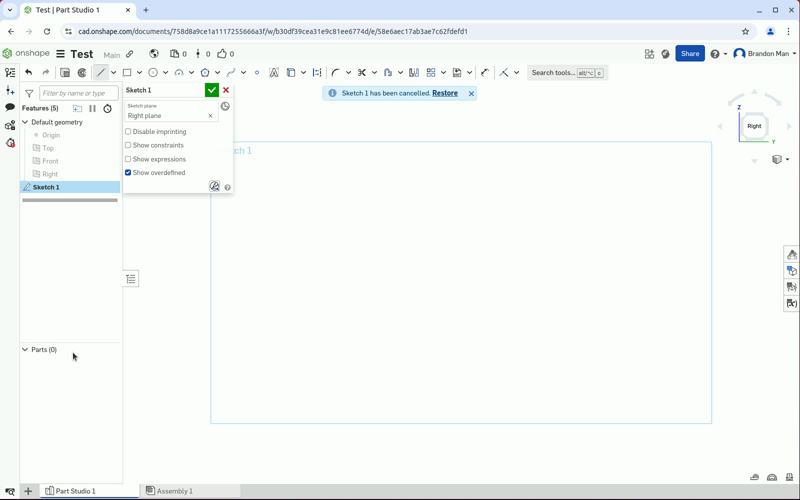
mouse_move(348, 294)
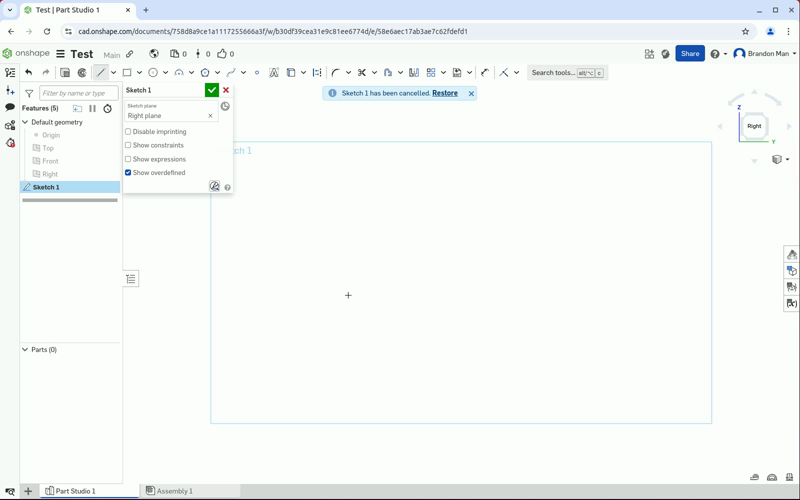
click(348, 294)
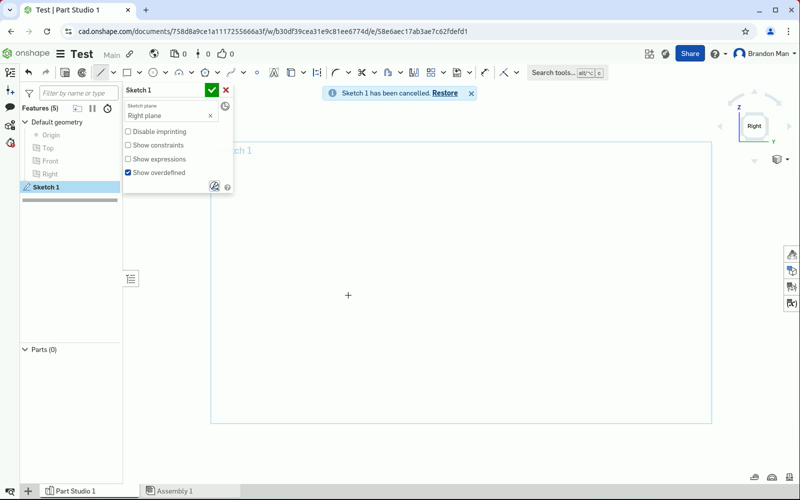
key_up(shift)
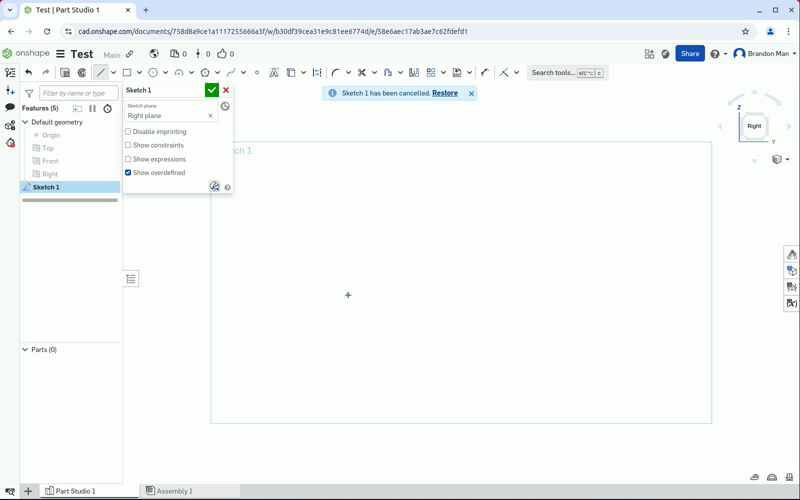
key_down(shift)
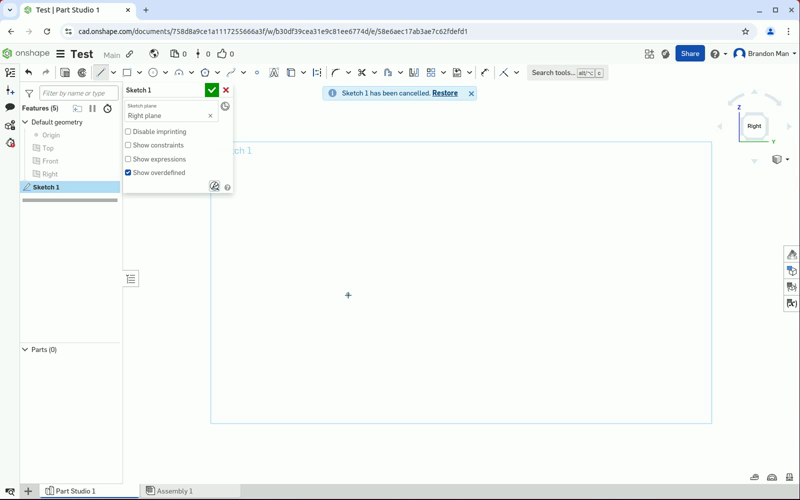
mouse_move(480, 294)
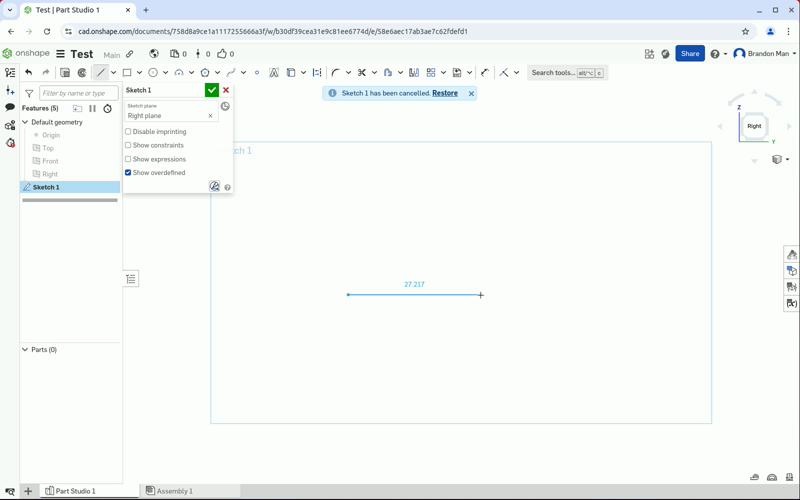
click(480, 294)
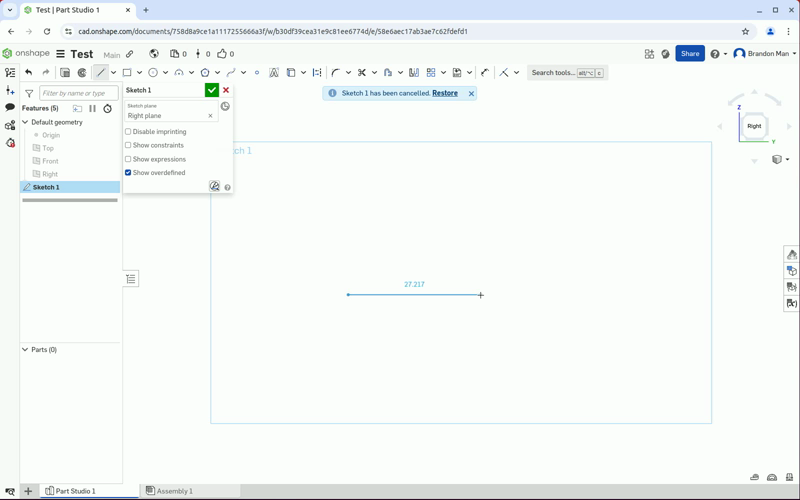
key_up(shift)
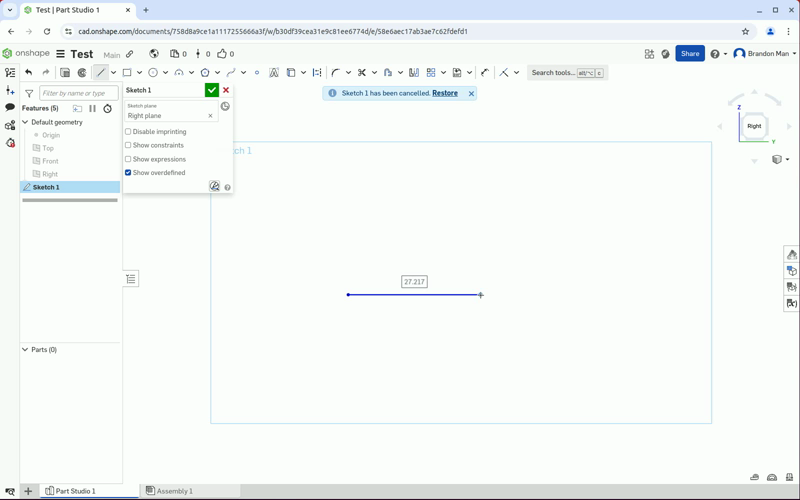
key_down(shift)
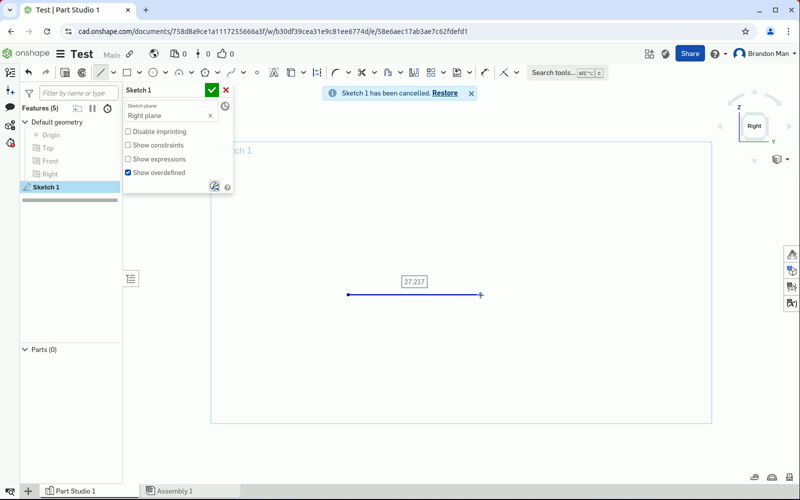
mouse_move(510, 294)
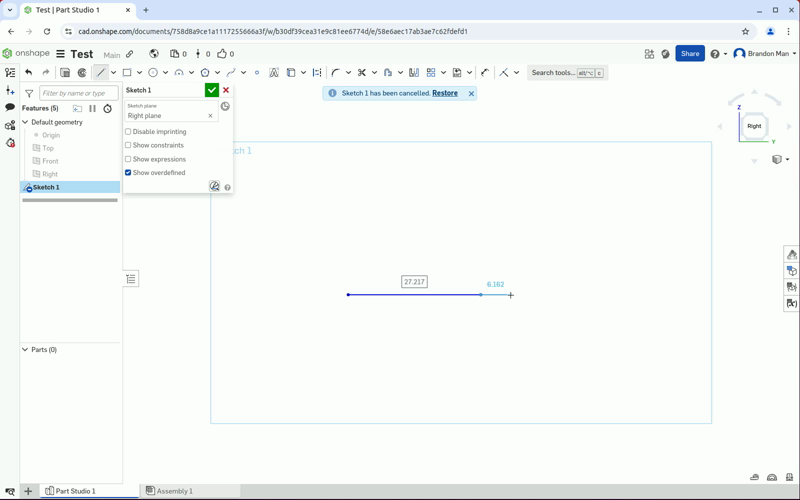
mouse_move(503, 265)
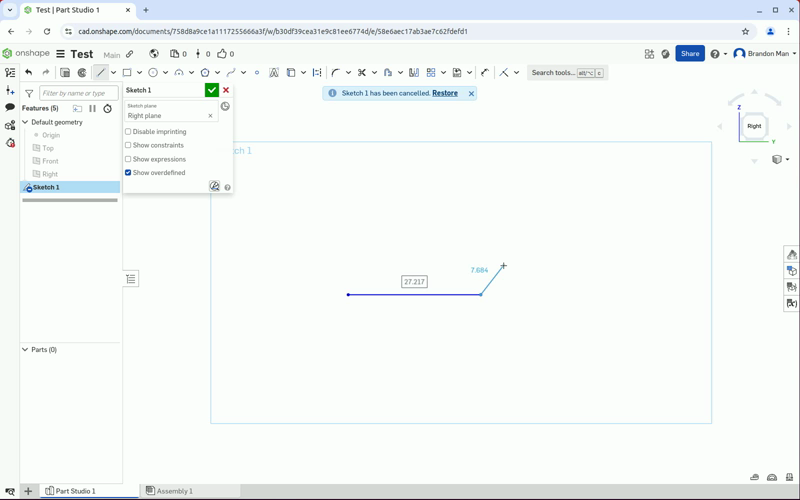
click(503, 265)
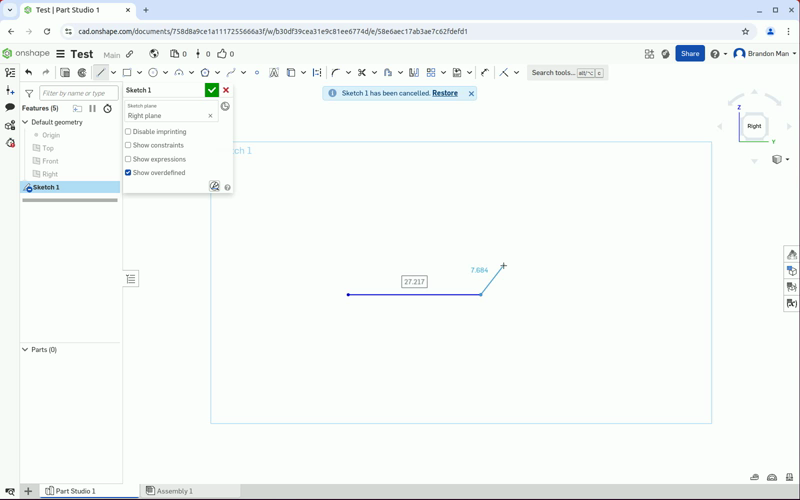
key_up(shift)
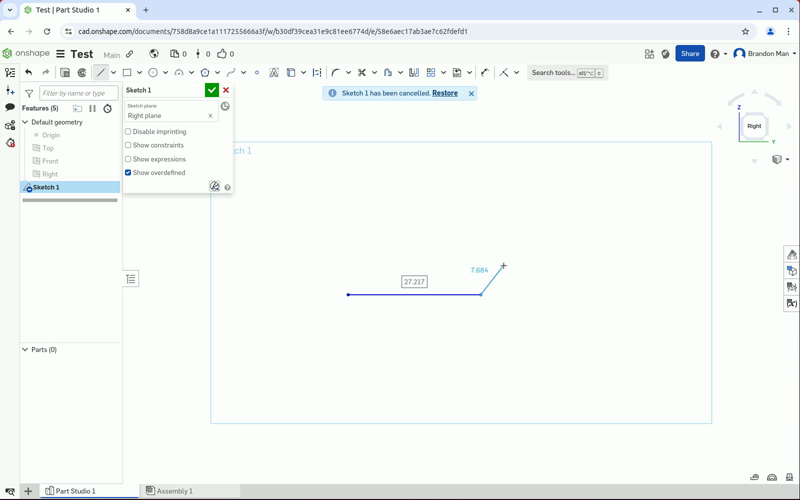
key_down(shift)
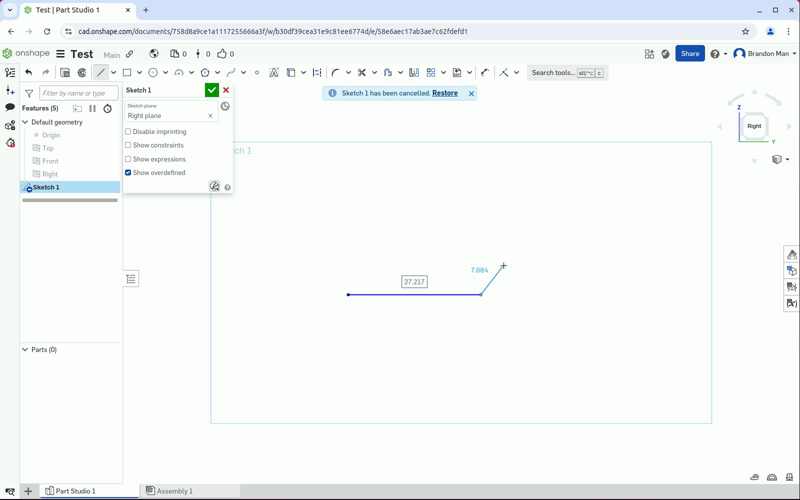
mouse_move(533, 265)
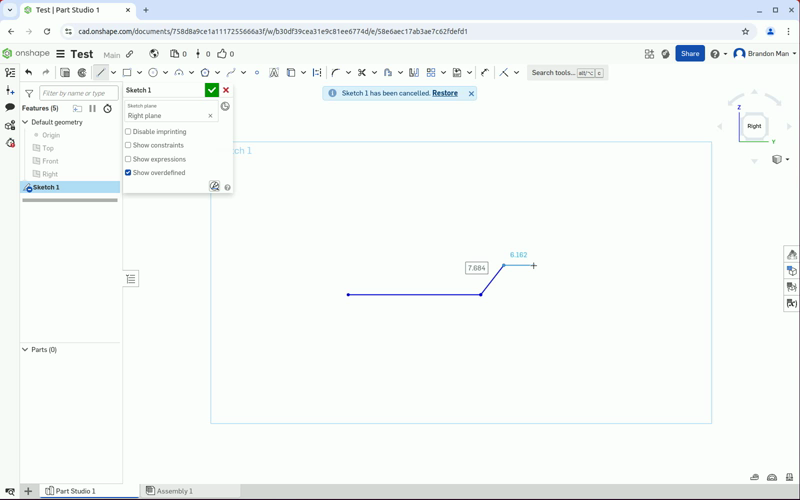
mouse_move(480, 235)
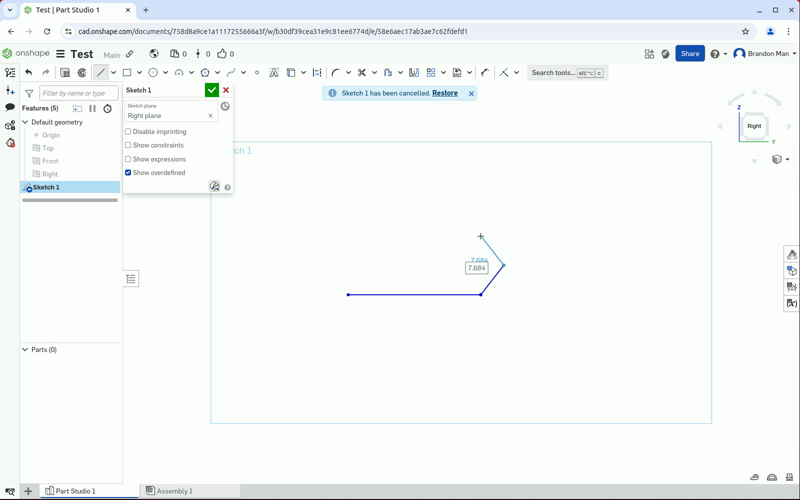
click(480, 235)
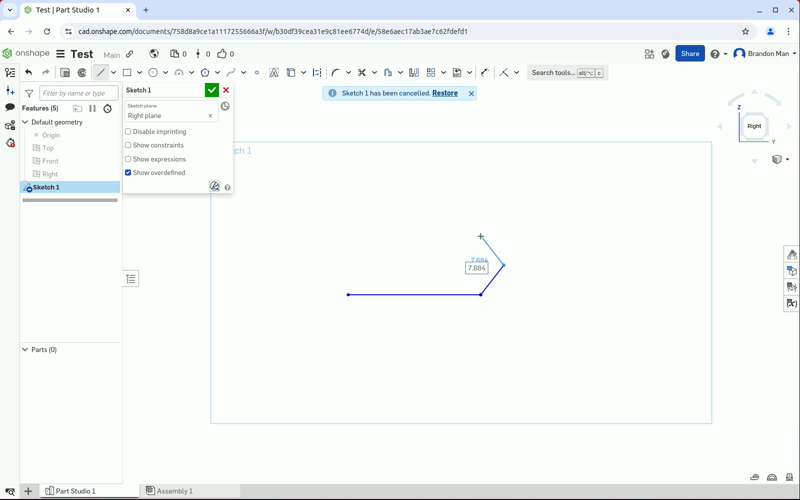
key_up(shift)
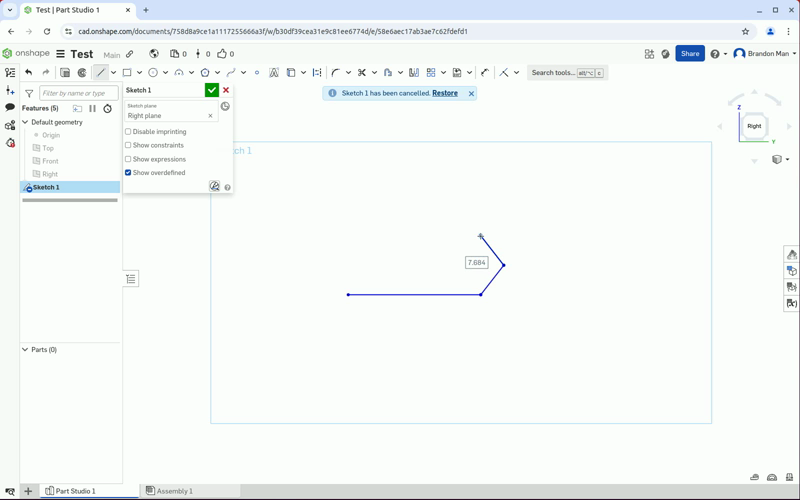
key_down(shift)
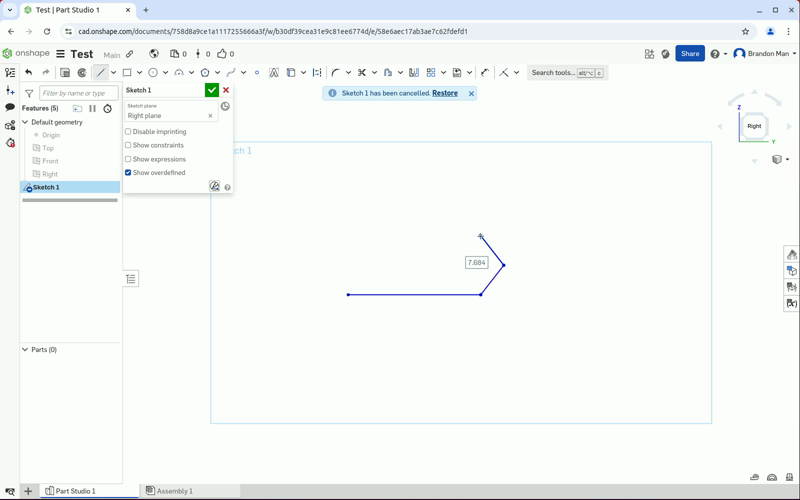
mouse_move(366, 235)
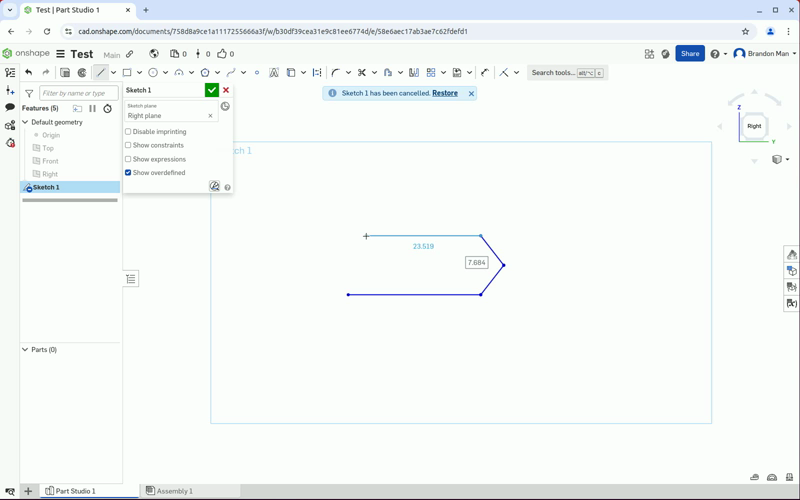
click(366, 235)
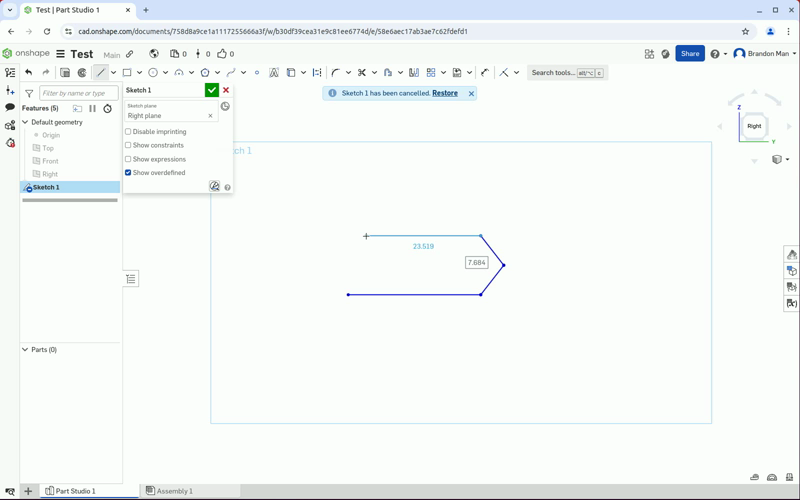
key_up(shift)
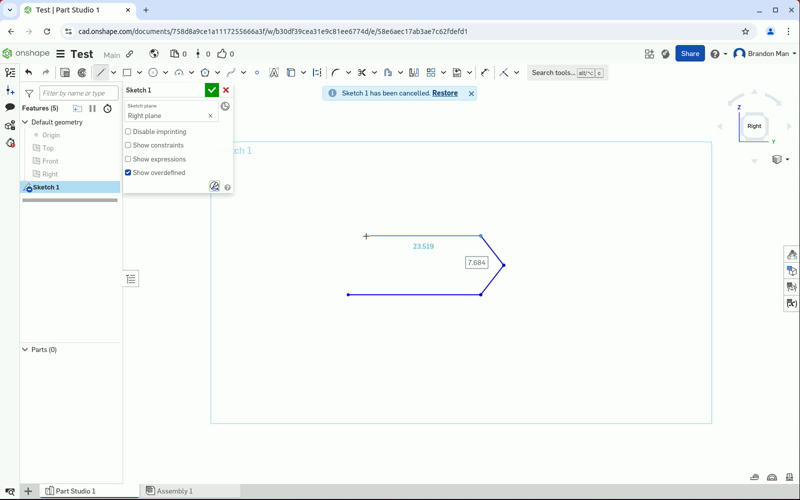
key_down(shift)
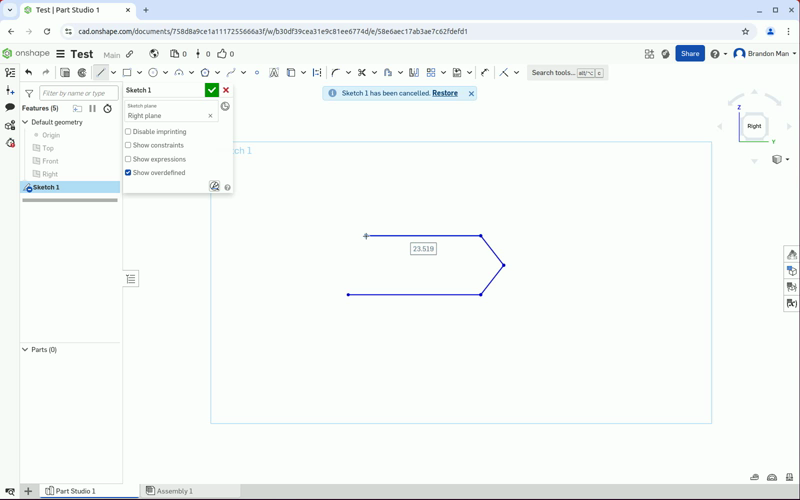
mouse_move(396, 235)
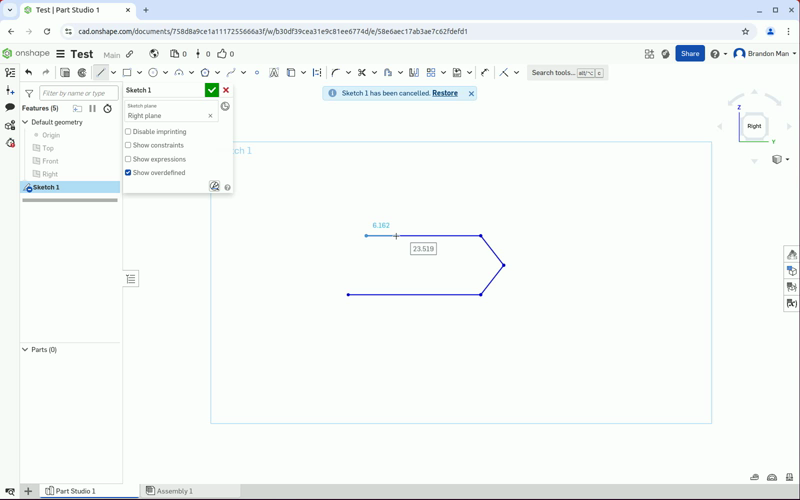
mouse_move(366, 239)
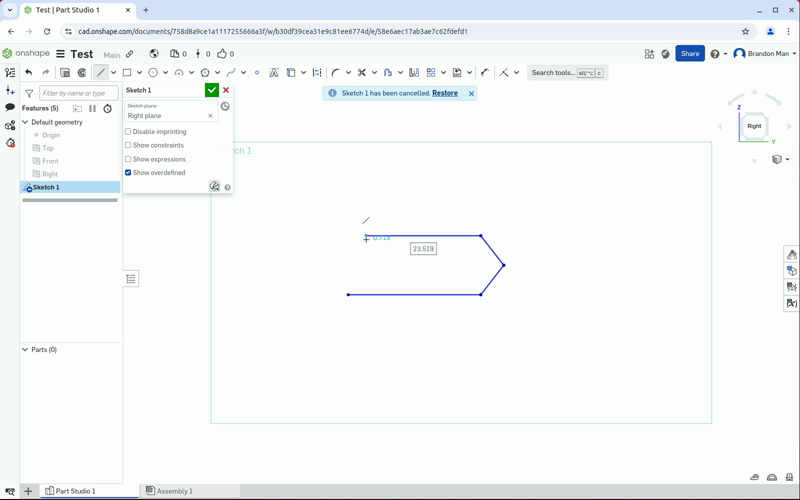
scroll(6)
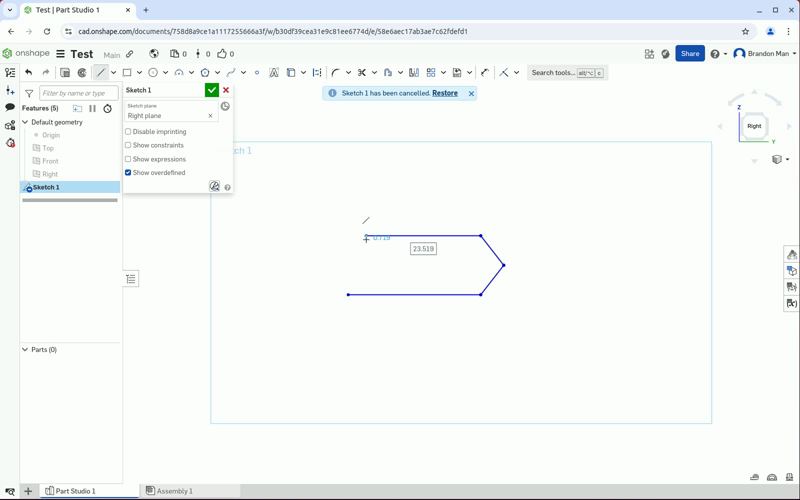
scroll(6)
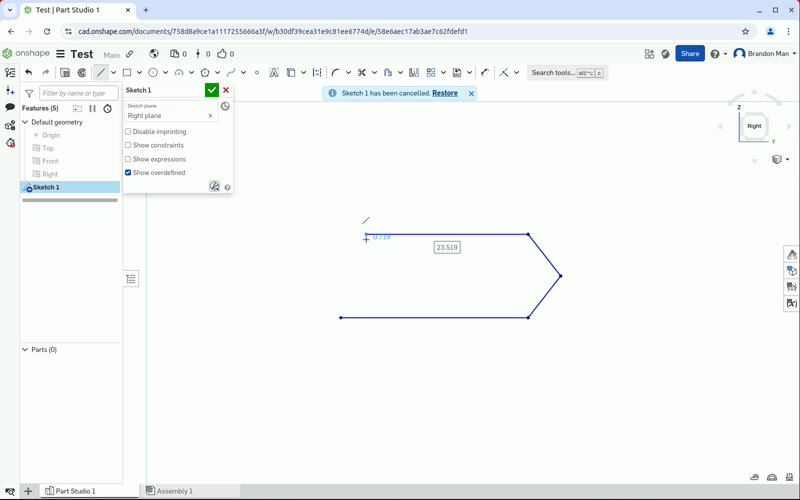
scroll(6)
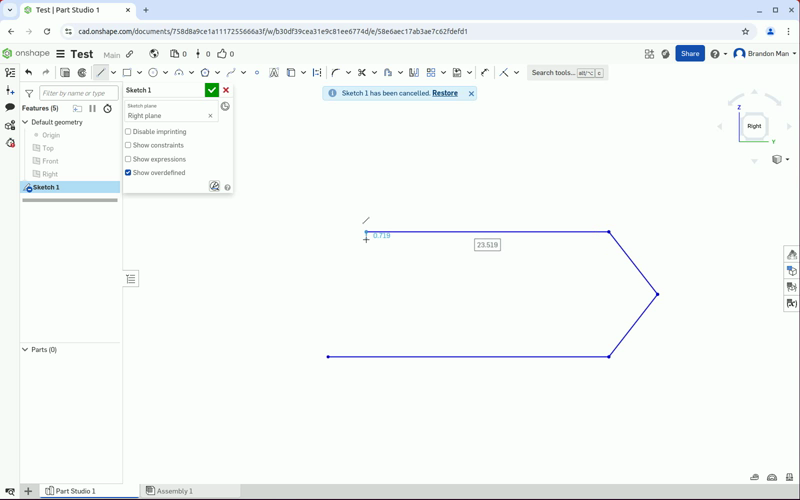
scroll(6)
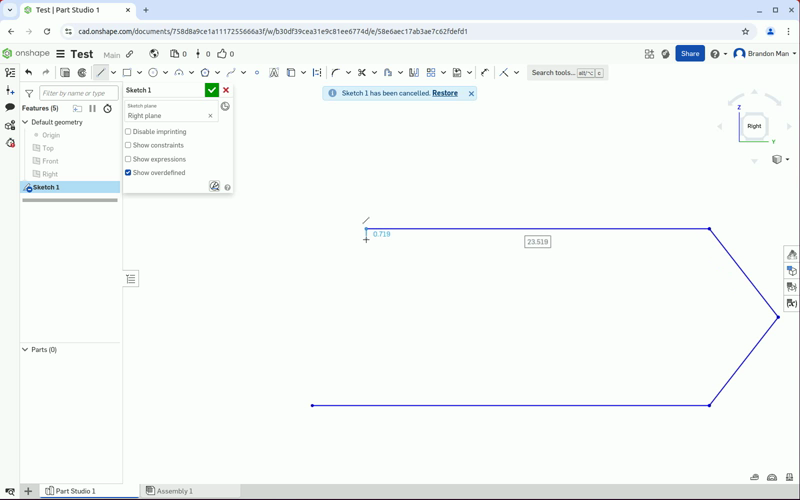
scroll(6)
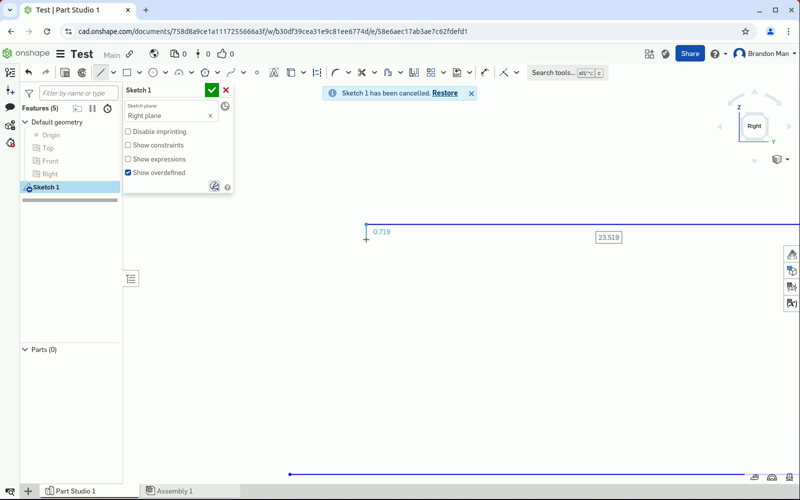
scroll(6)
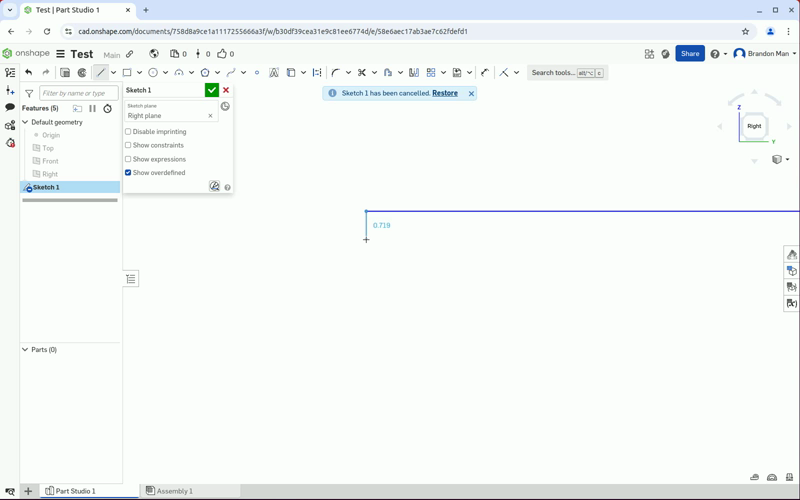
scroll(6)
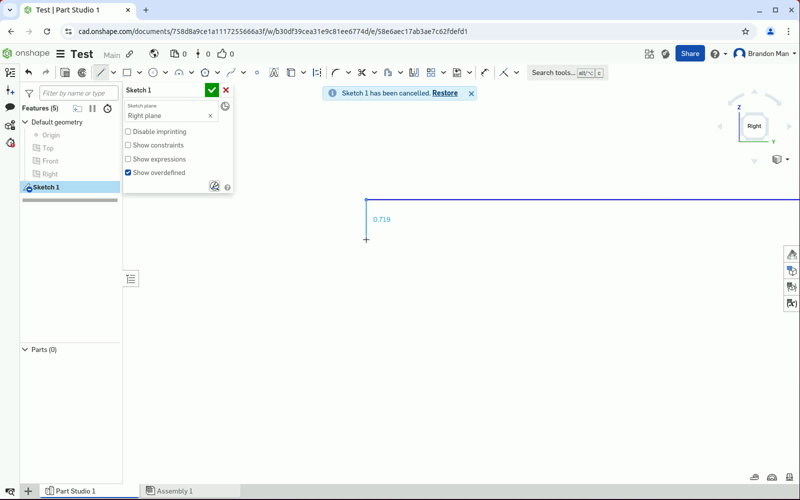
click(366, 239)
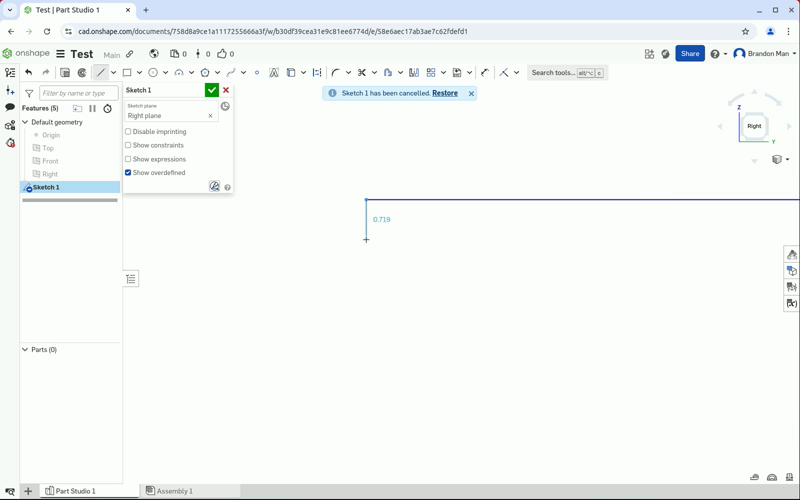
scroll(-6)
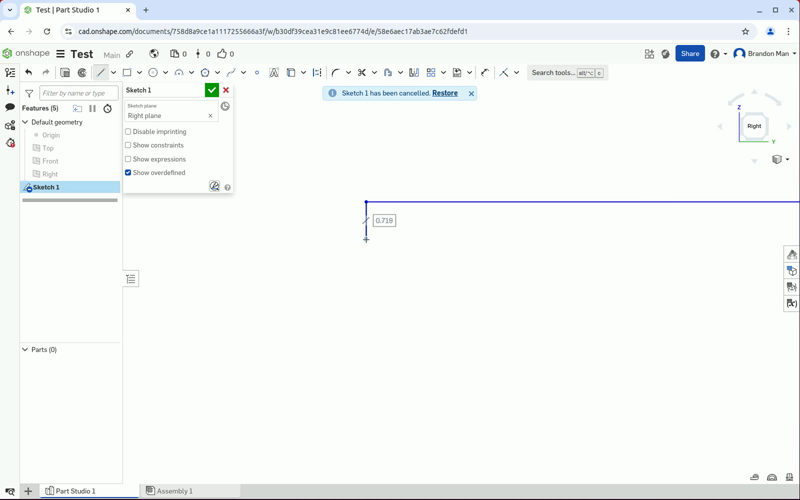
scroll(-6)
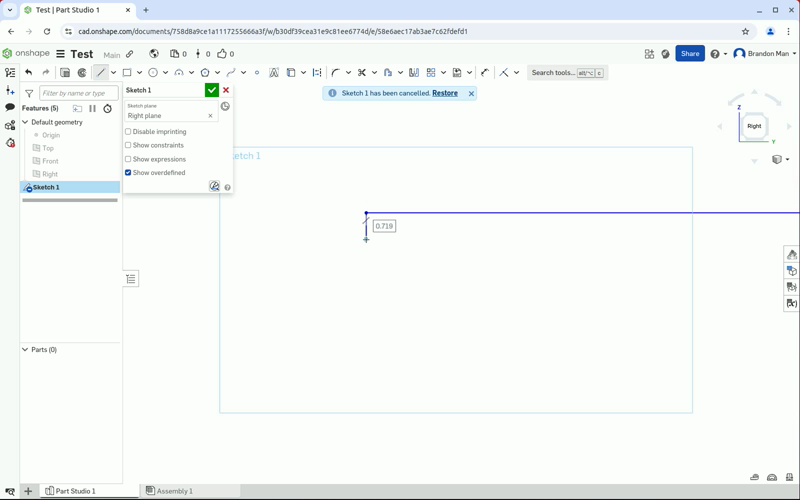
scroll(-6)
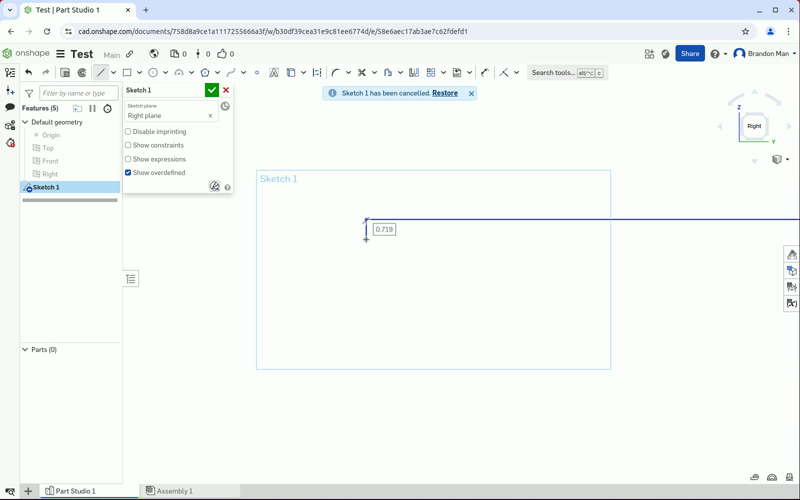
scroll(-6)
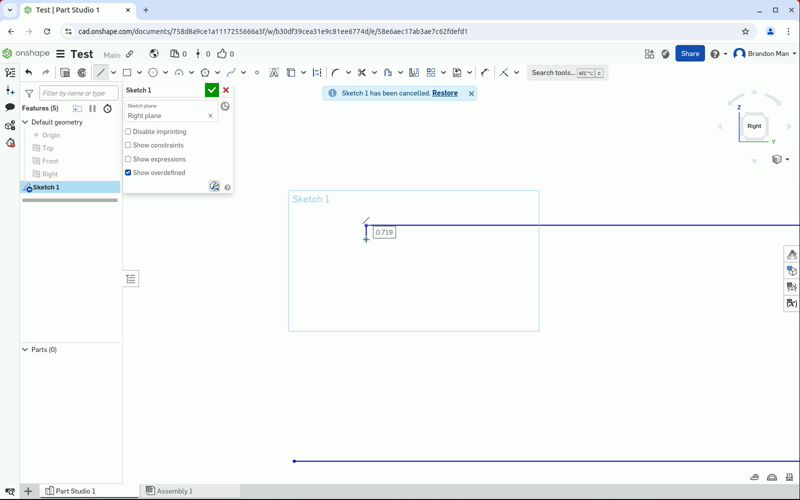
scroll(-6)
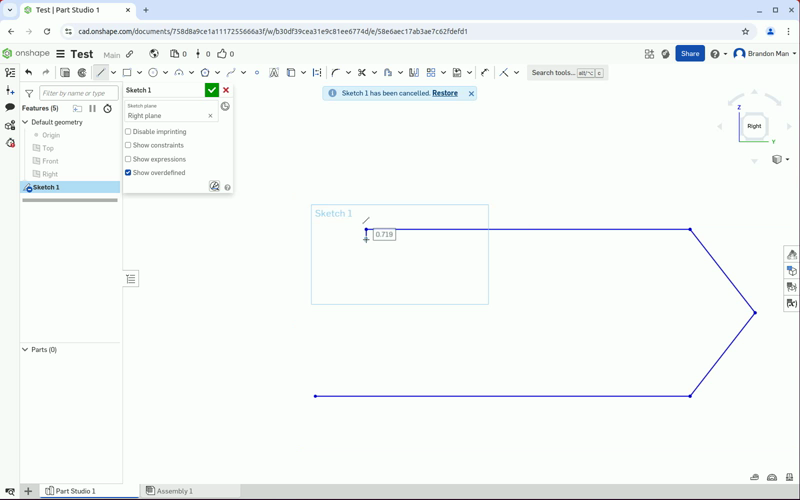
scroll(-6)
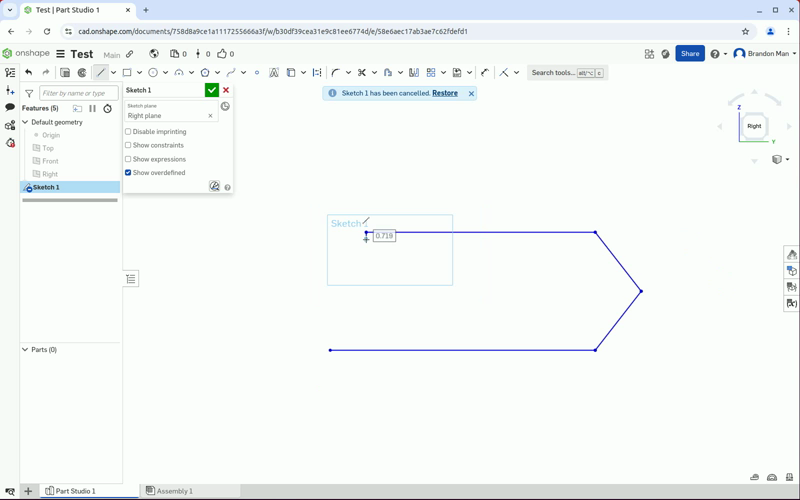
scroll(-6)
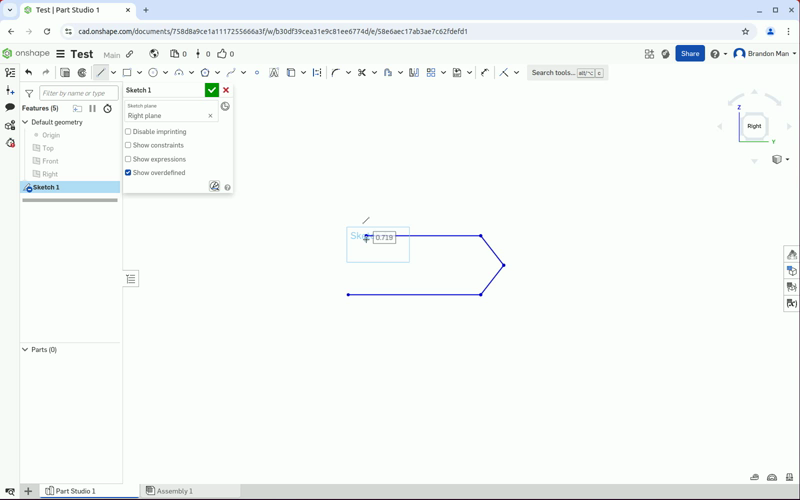
key_up(shift)
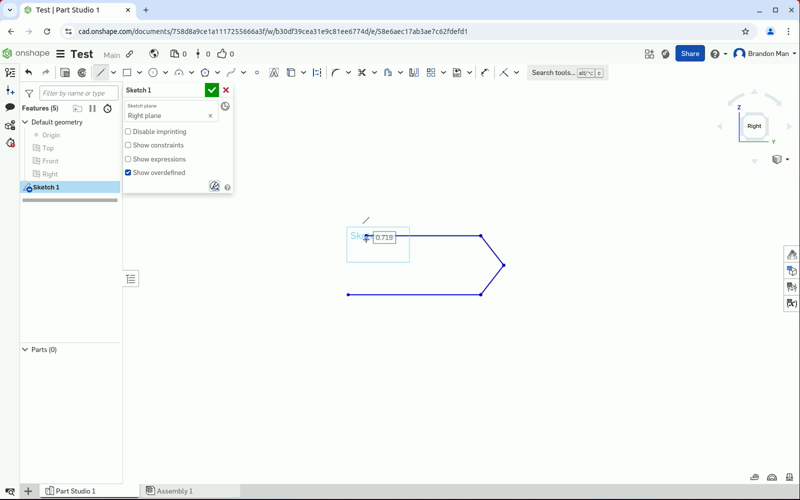
key_down(shift)
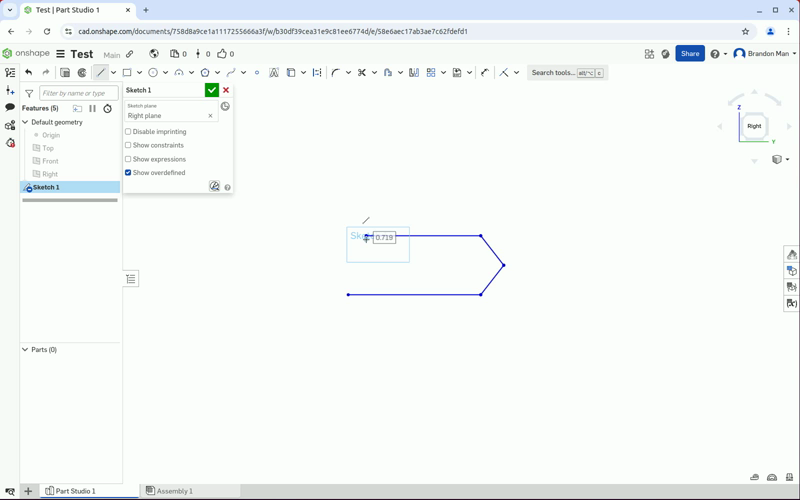
mouse_move(479, 239)
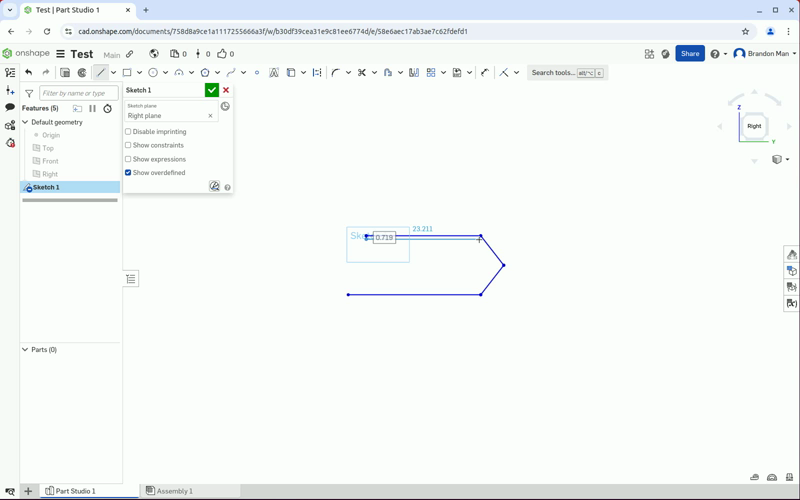
scroll(6)
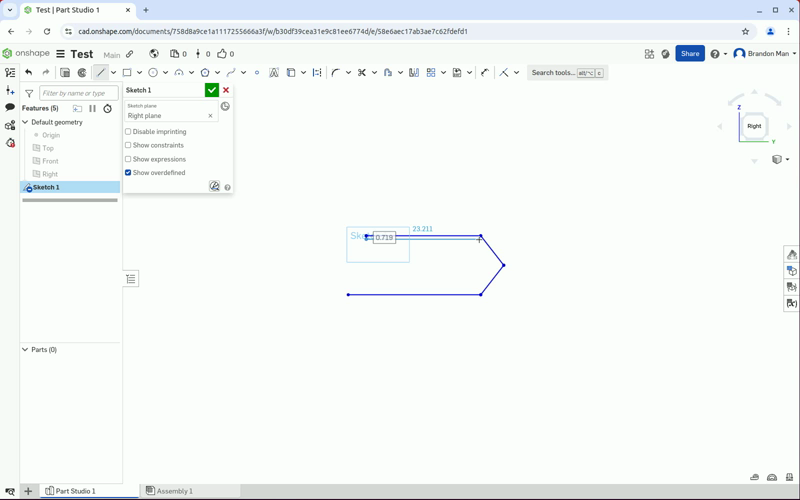
scroll(6)
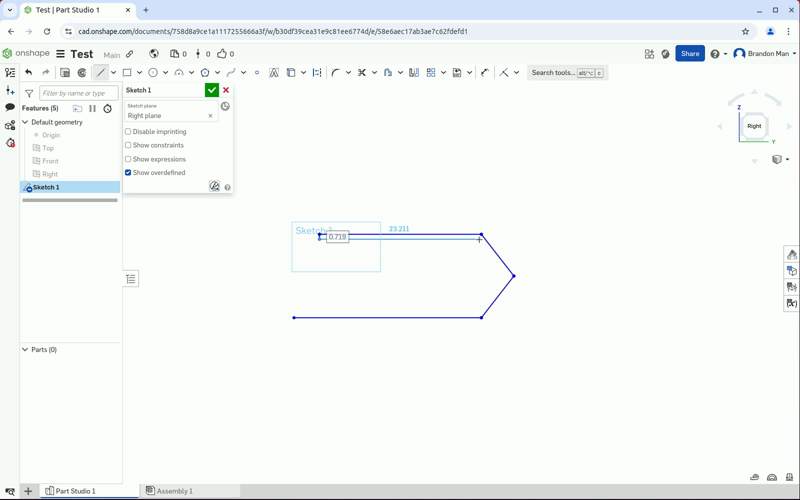
scroll(6)
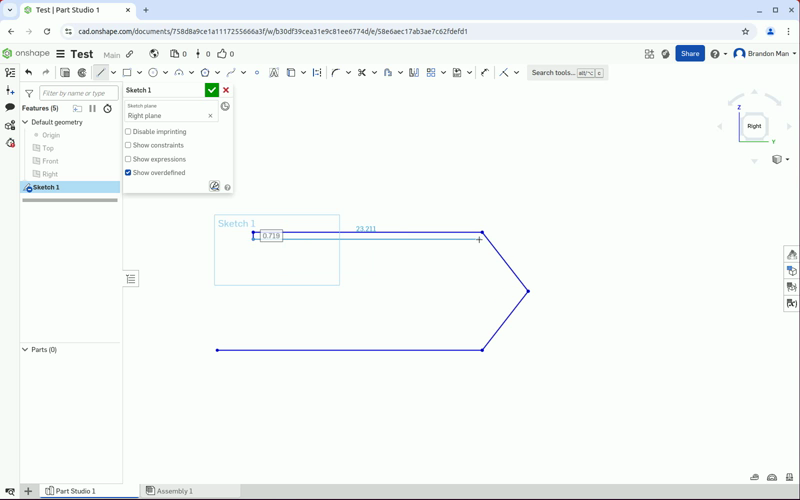
scroll(6)
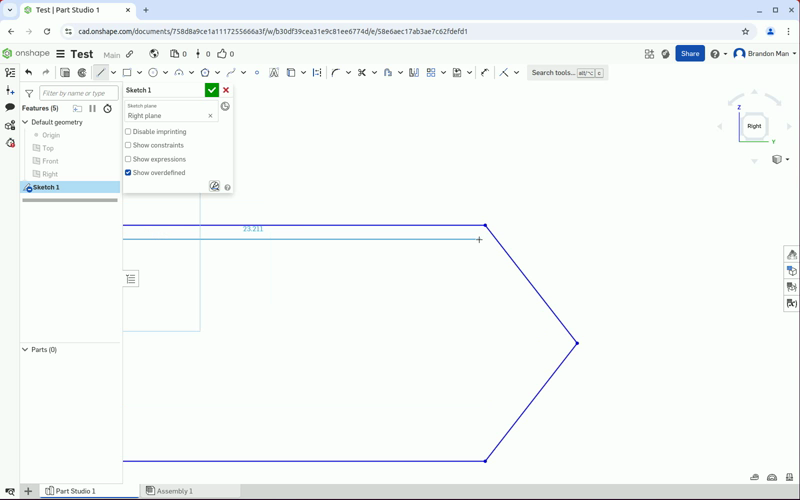
scroll(6)
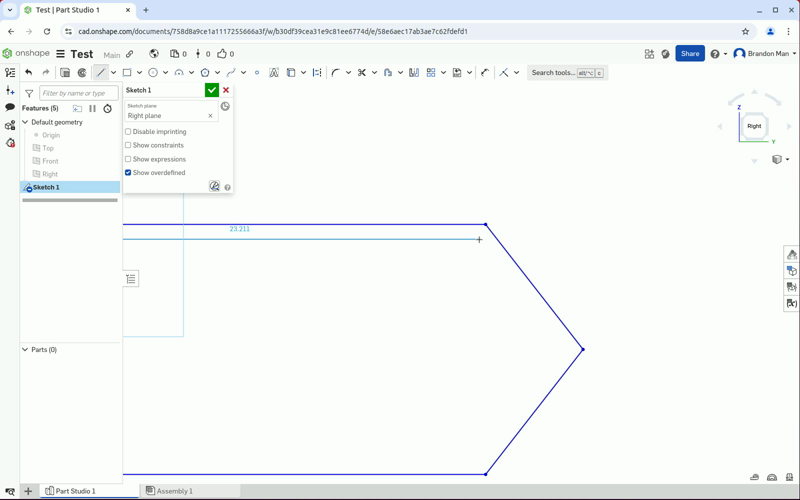
scroll(6)
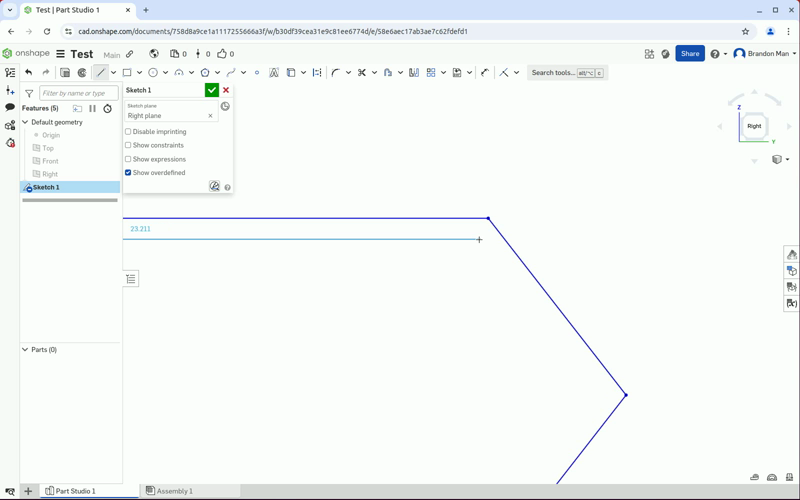
scroll(6)
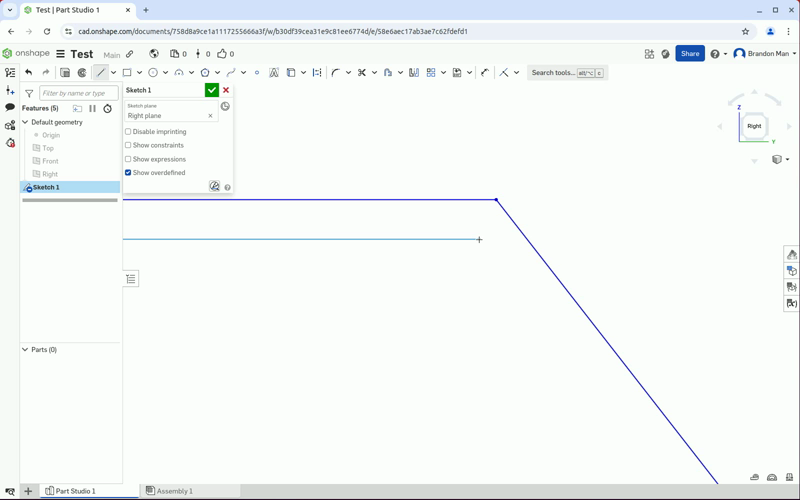
click(479, 239)
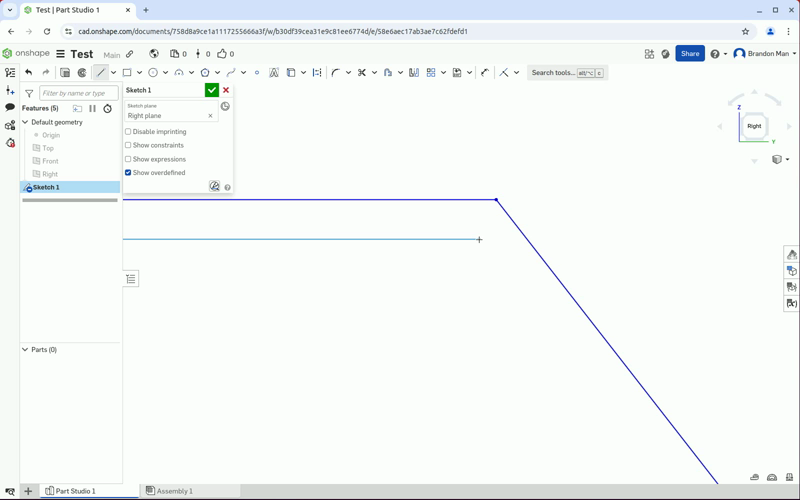
scroll(-6)
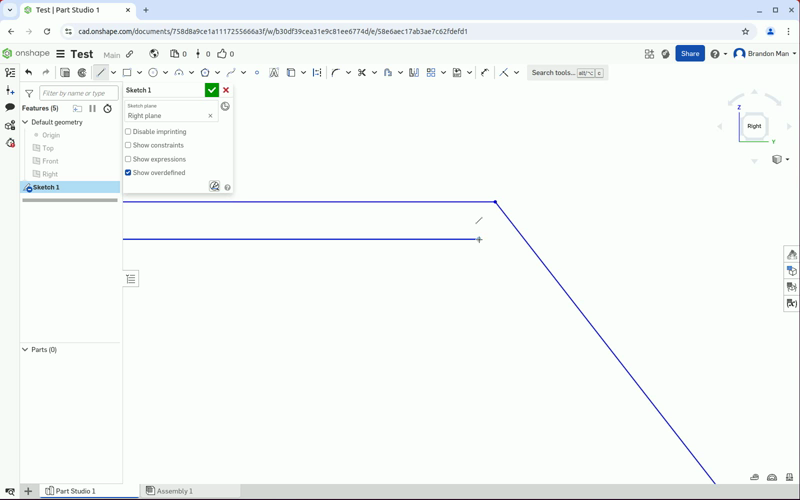
scroll(-6)
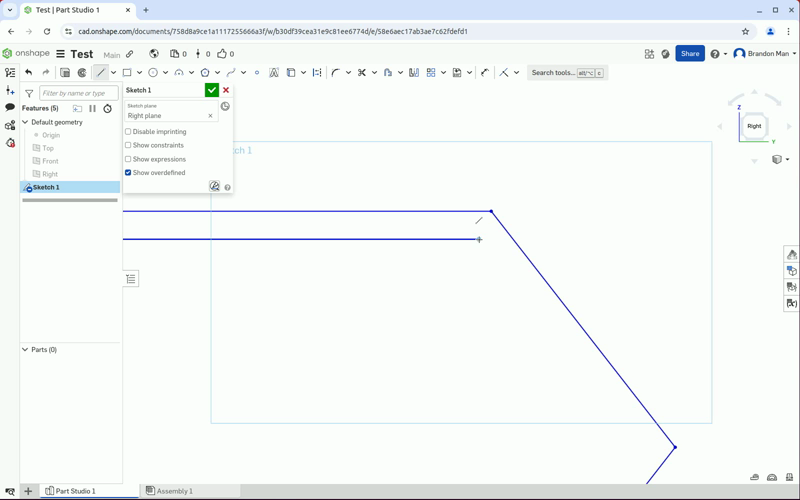
scroll(-6)
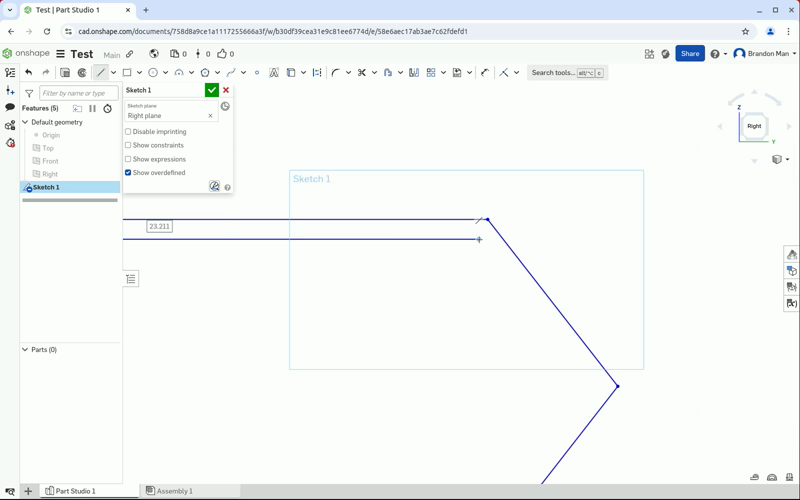
scroll(-6)
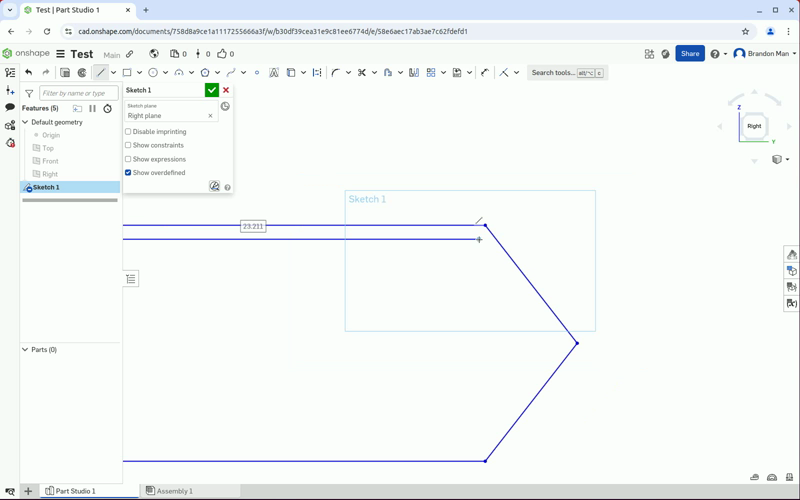
scroll(-6)
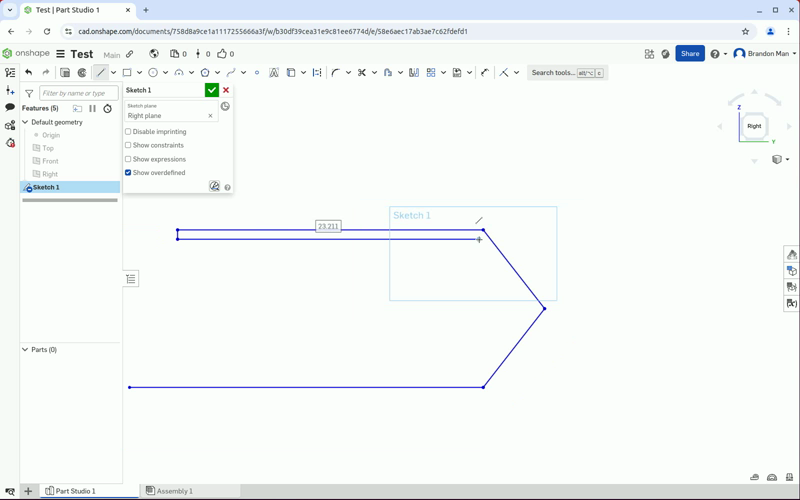
scroll(-6)
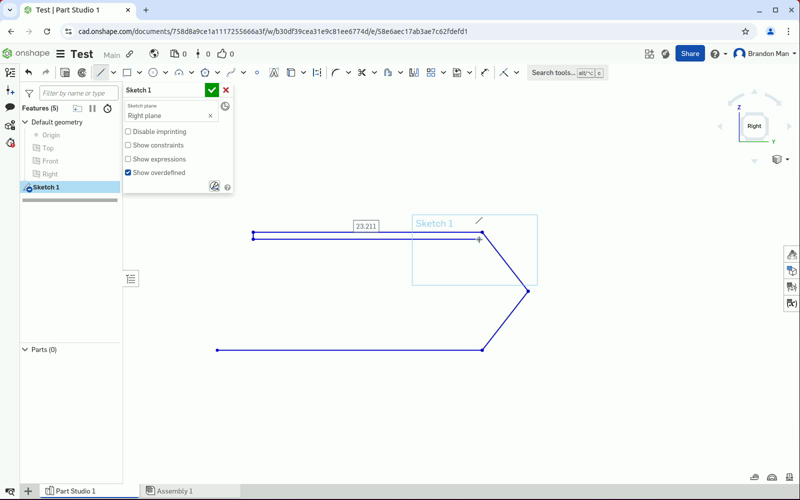
scroll(-6)
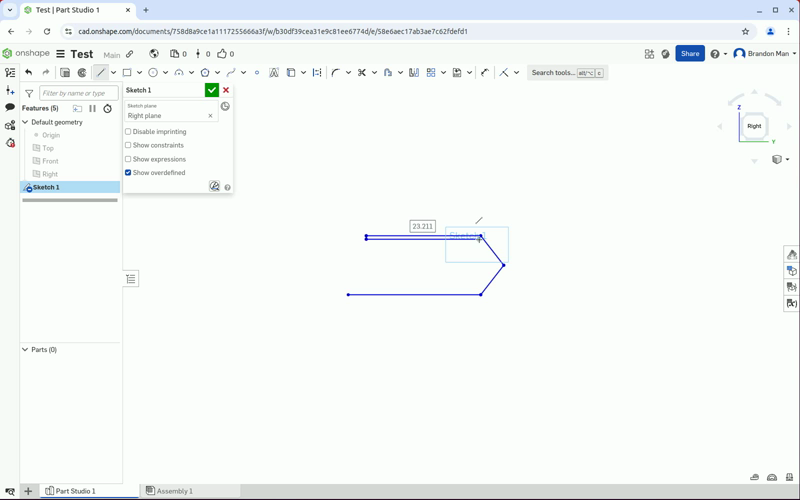
key_up(shift)
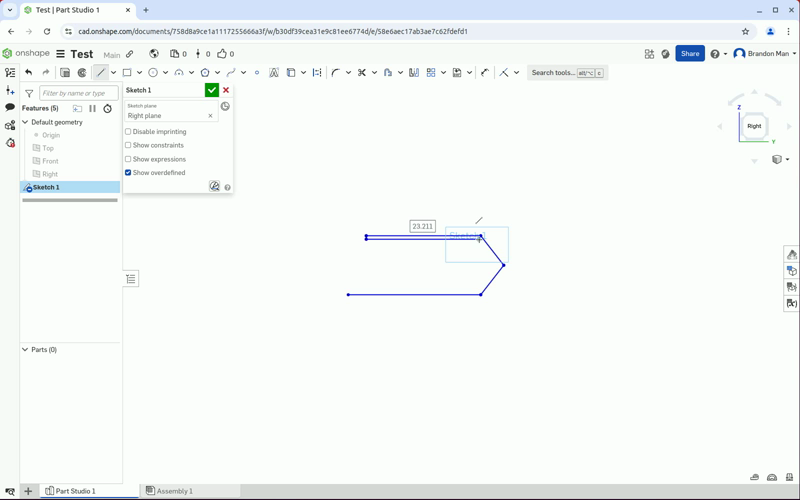
key_down(shift)
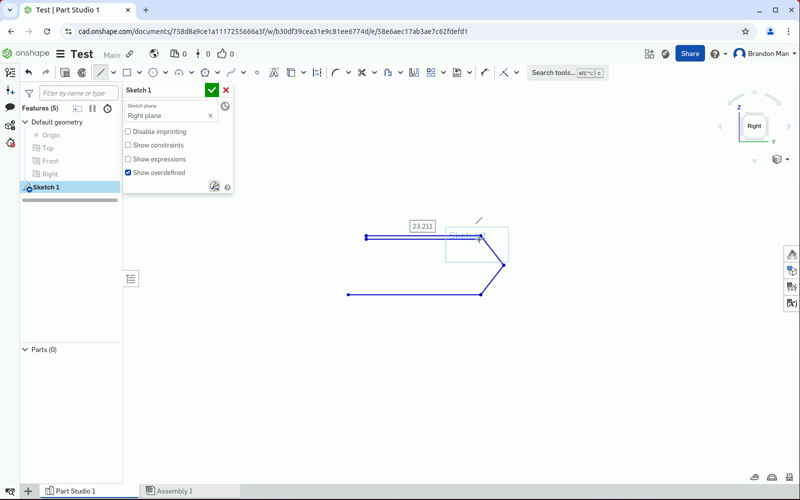
mouse_move(509, 239)
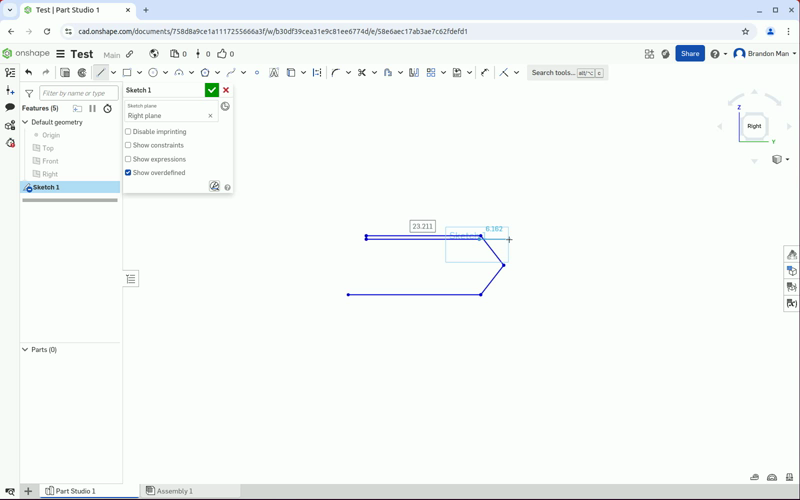
mouse_move(500, 265)
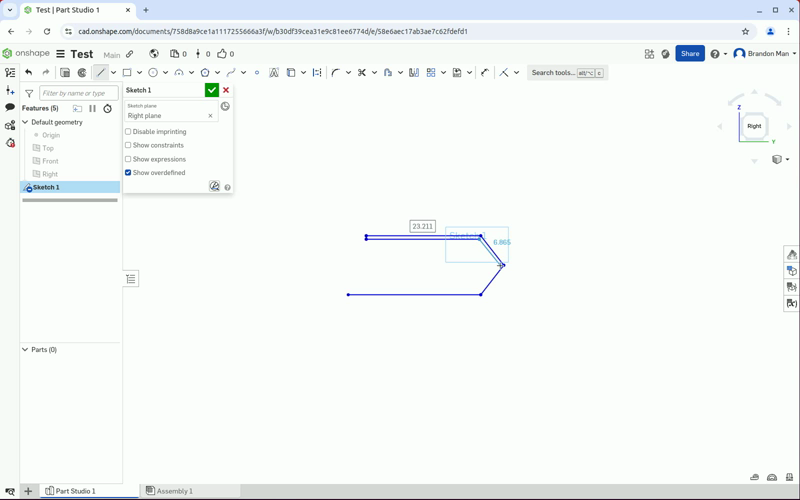
scroll(6)
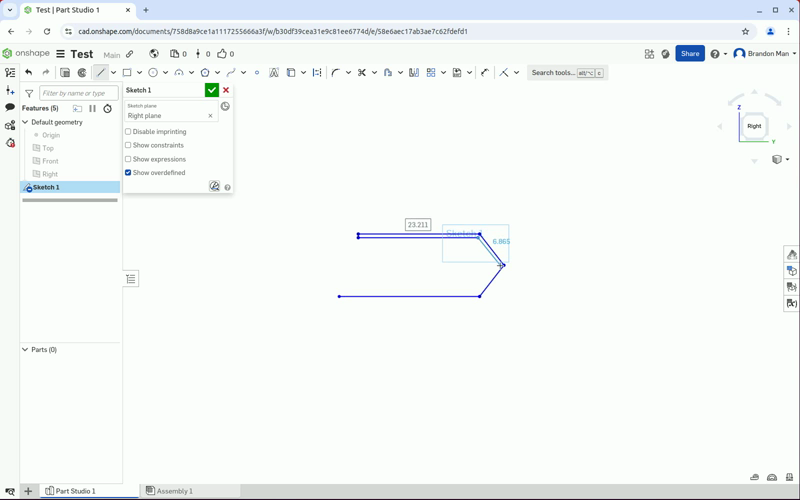
scroll(6)
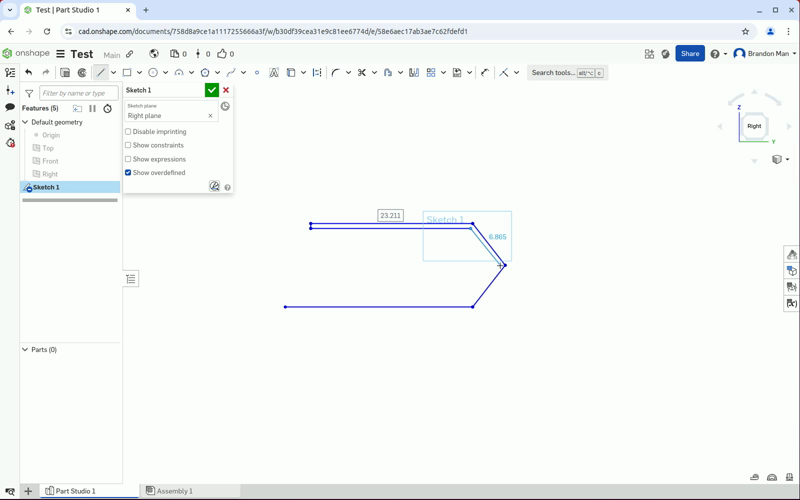
scroll(6)
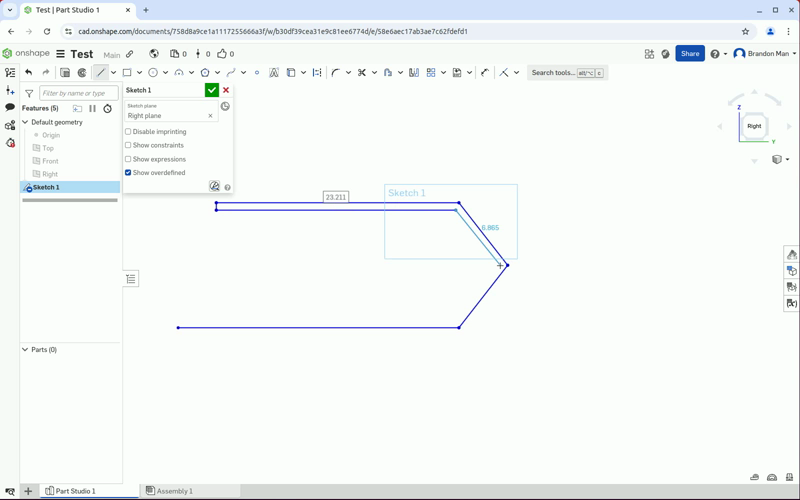
scroll(6)
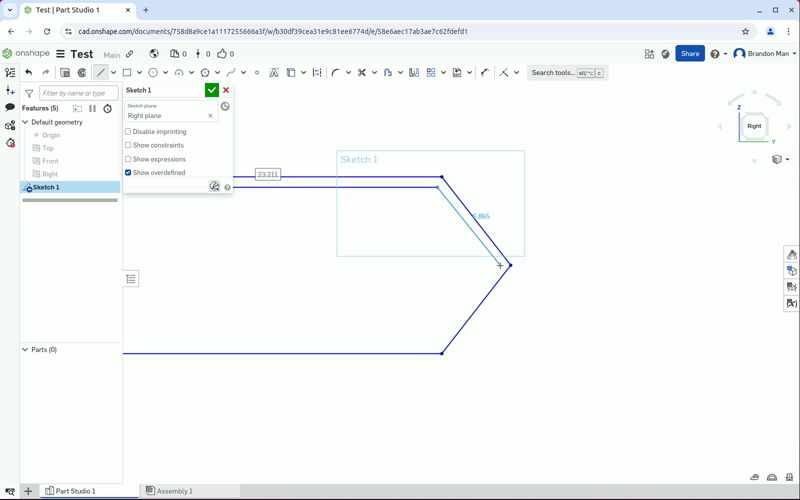
scroll(6)
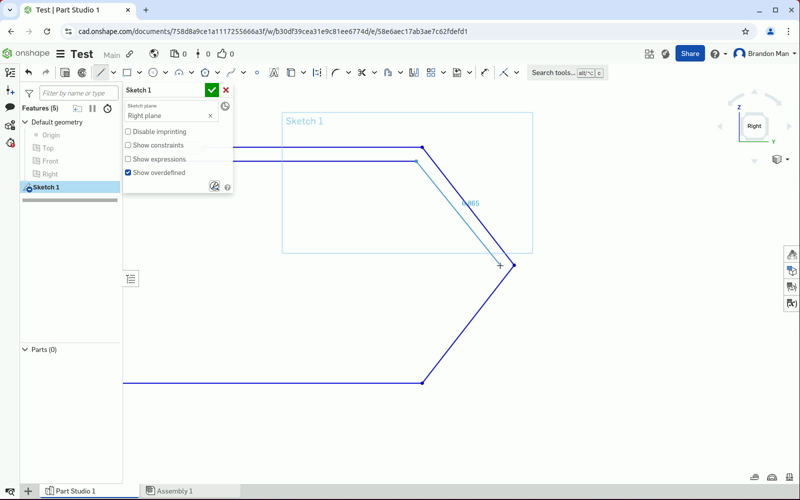
scroll(6)
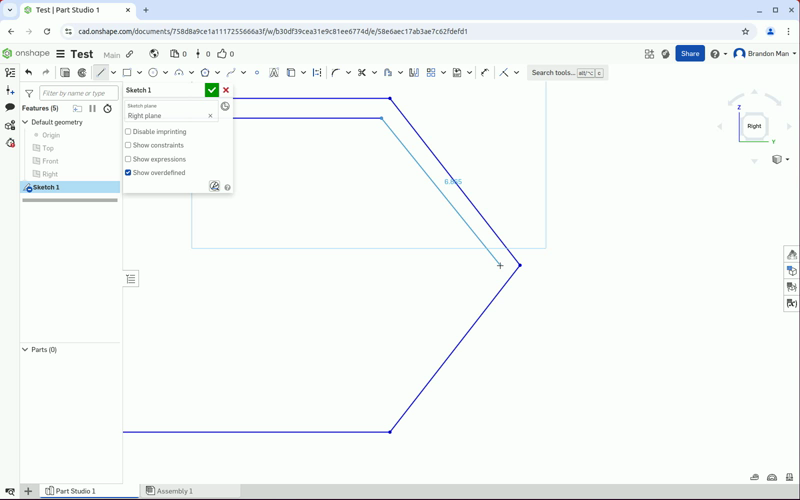
scroll(6)
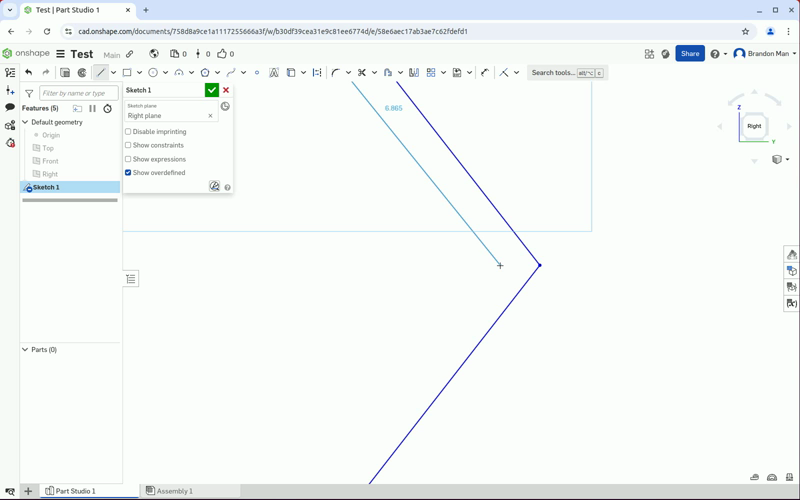
click(500, 265)
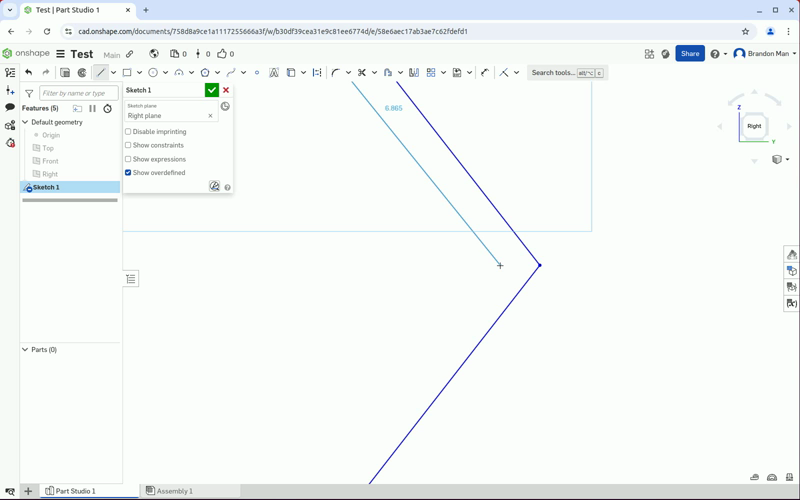
scroll(-6)
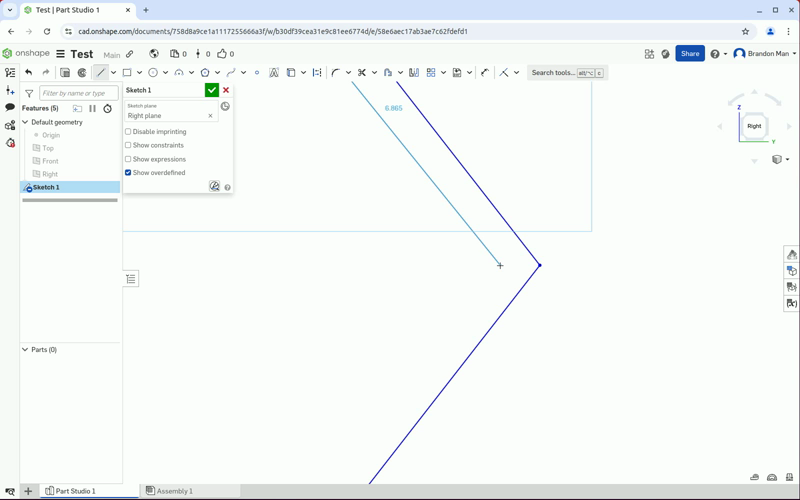
scroll(-6)
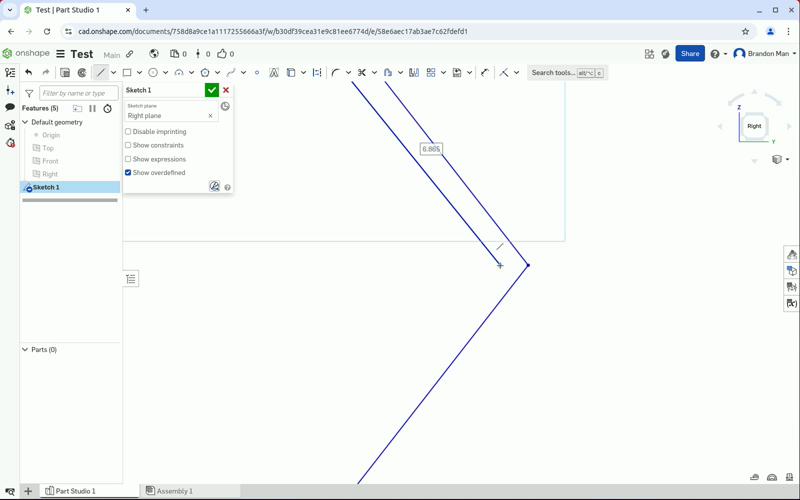
scroll(-6)
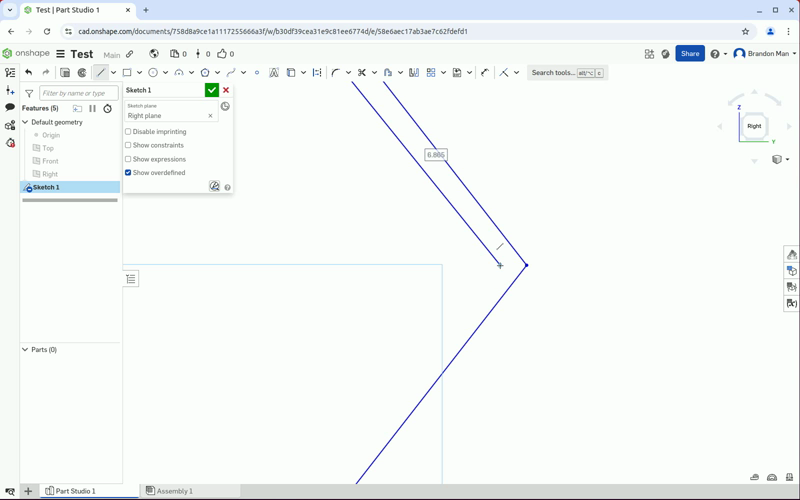
scroll(-6)
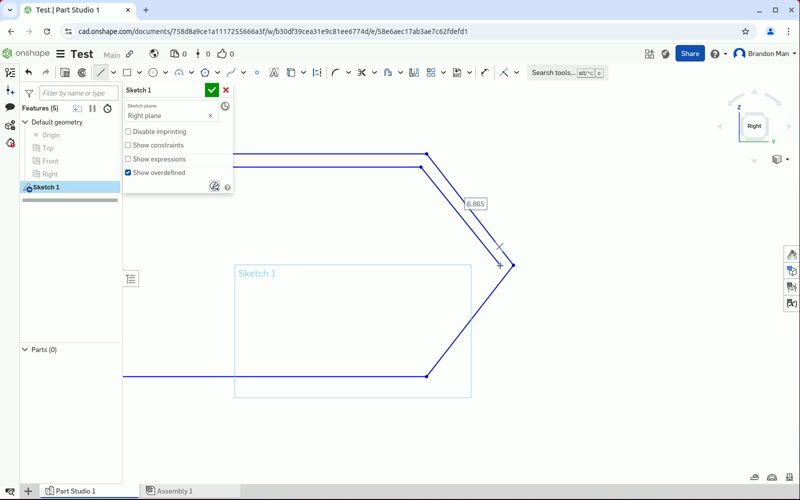
scroll(-6)
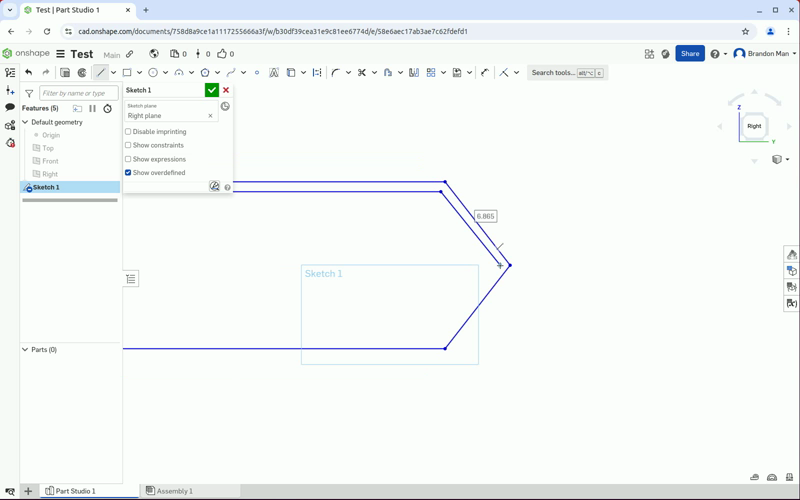
scroll(-6)
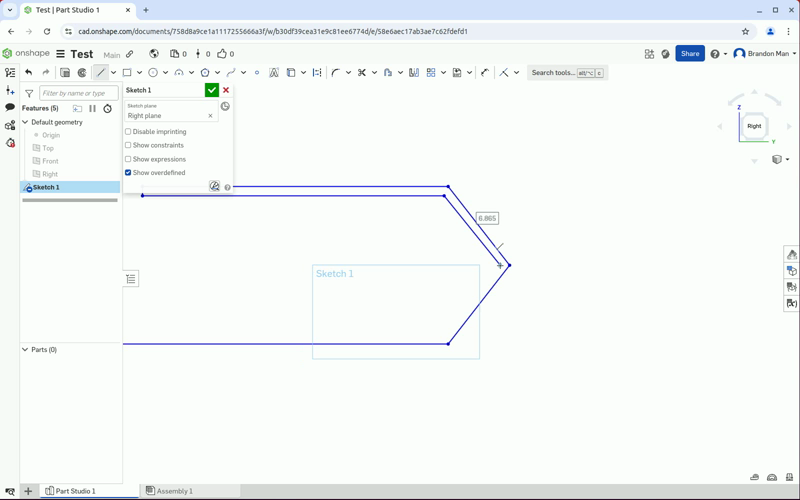
scroll(-6)
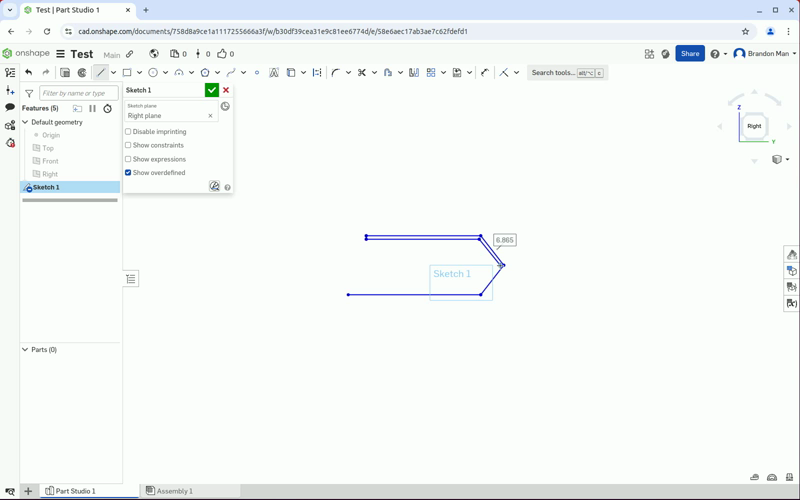
key_up(shift)
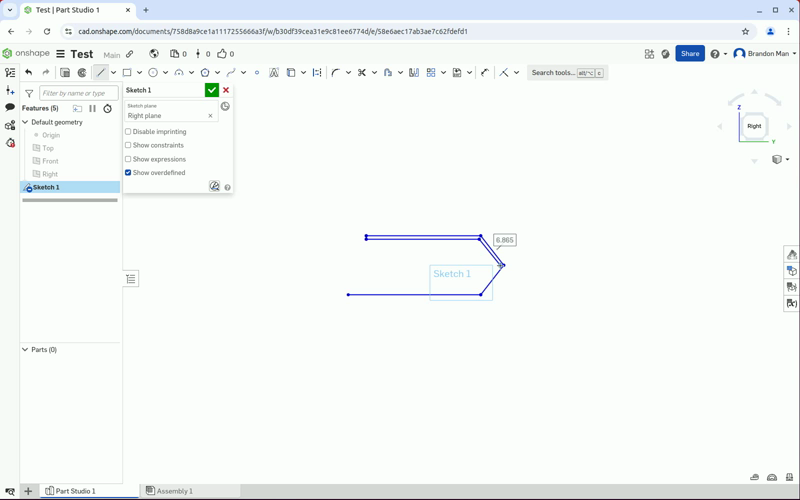
key_down(shift)
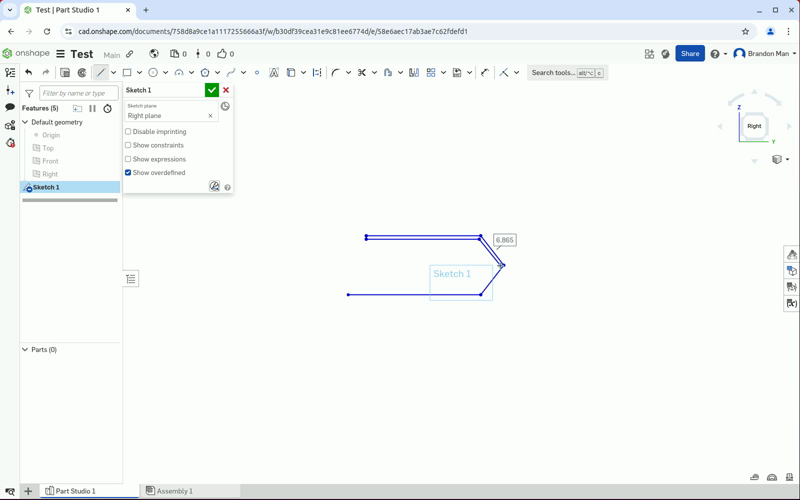
mouse_move(530, 265)
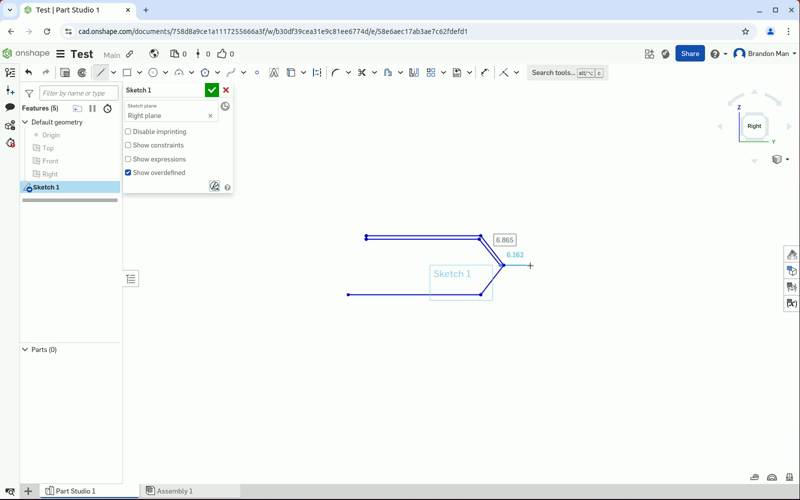
mouse_move(479, 291)
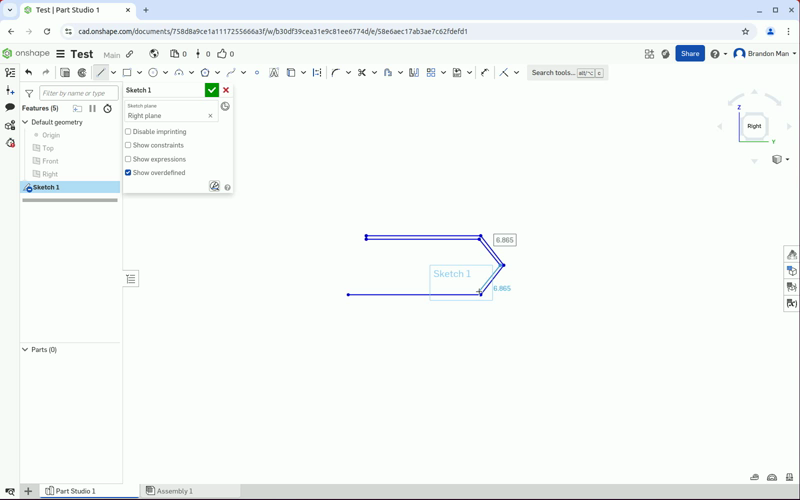
scroll(6)
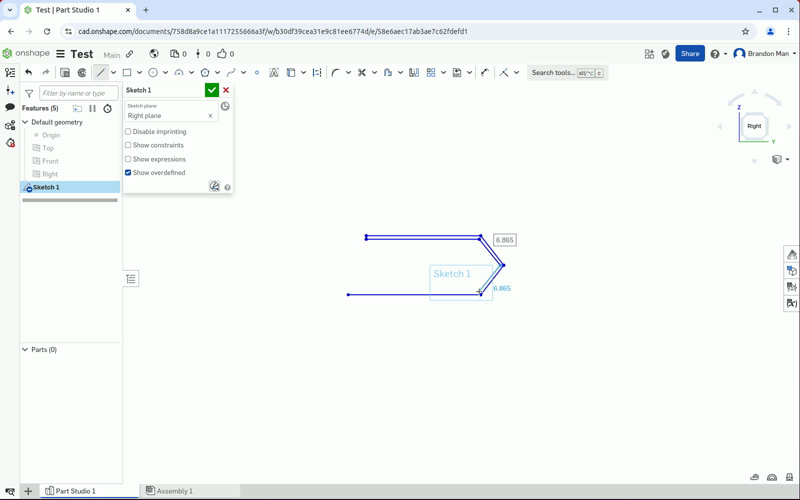
scroll(6)
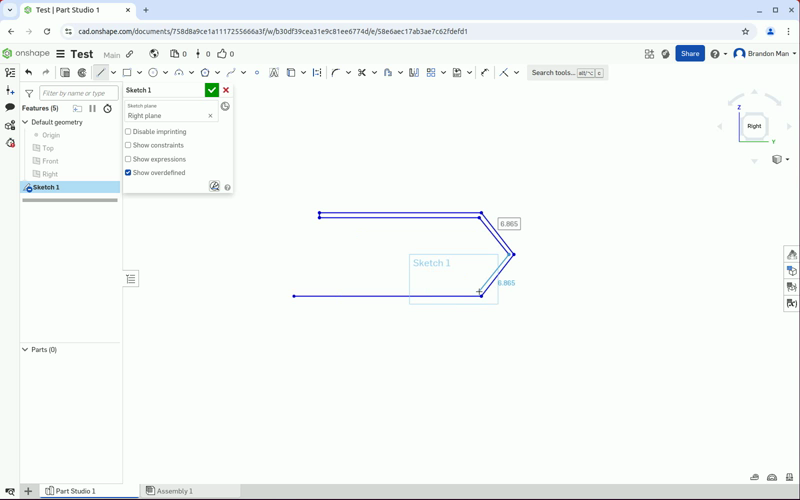
scroll(6)
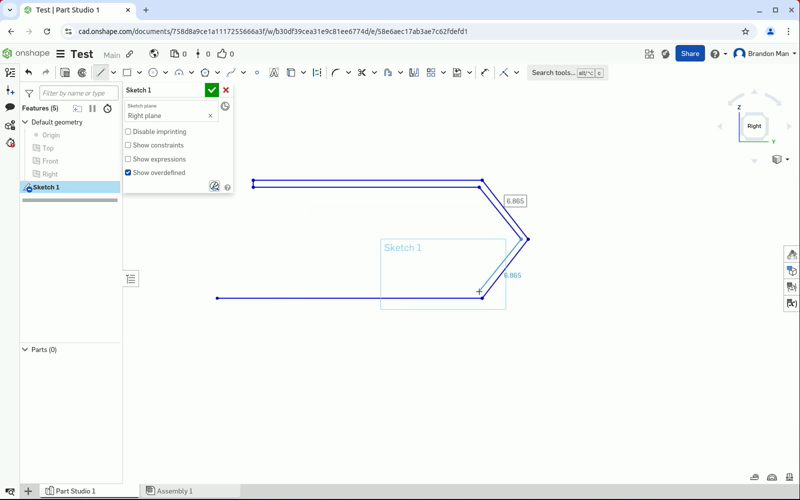
scroll(6)
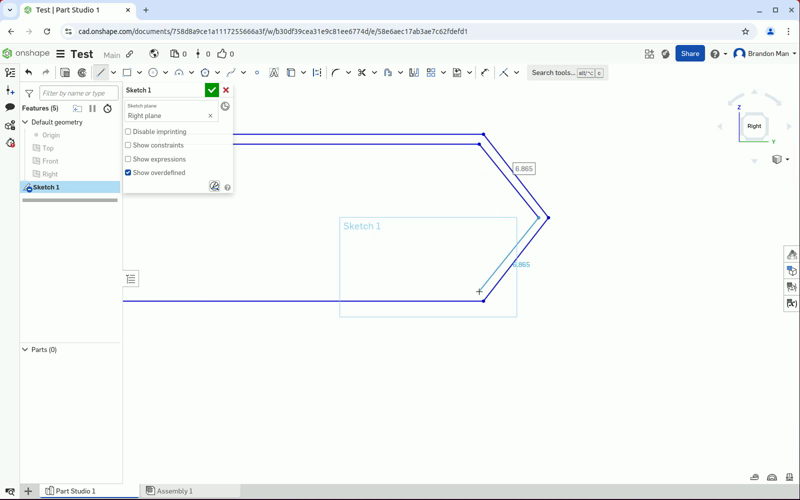
scroll(6)
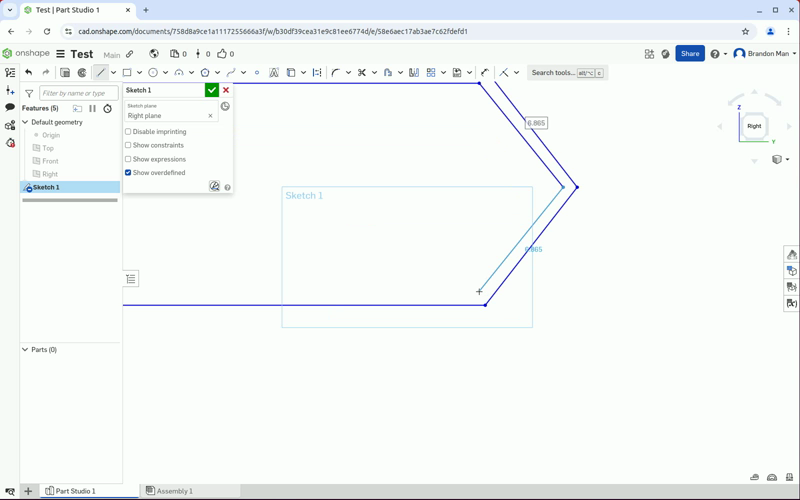
scroll(6)
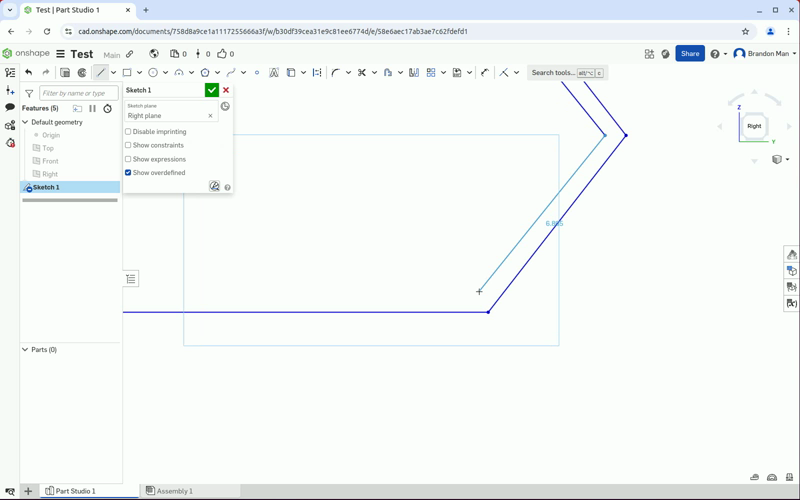
scroll(6)
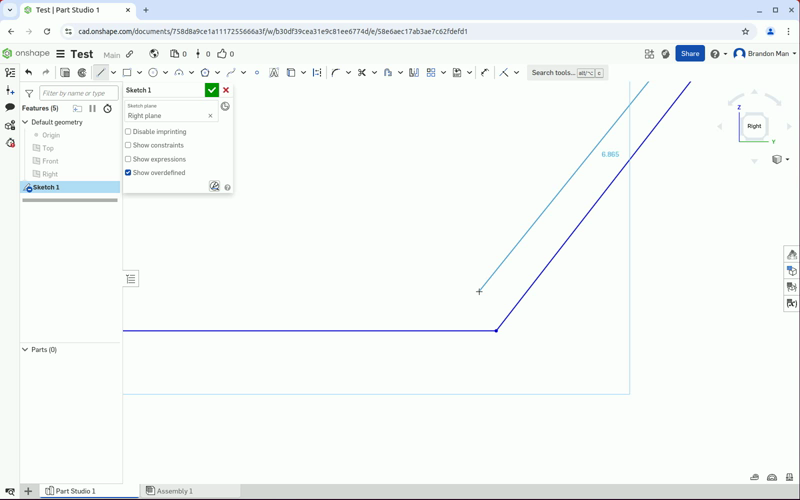
click(479, 291)
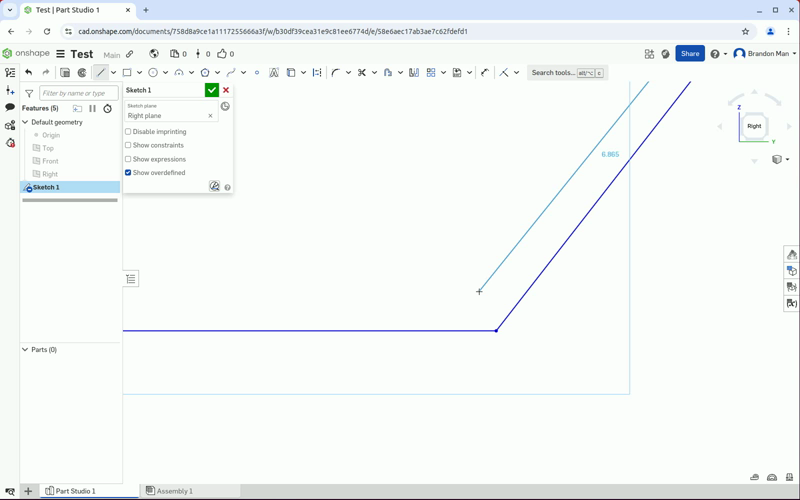
scroll(-6)
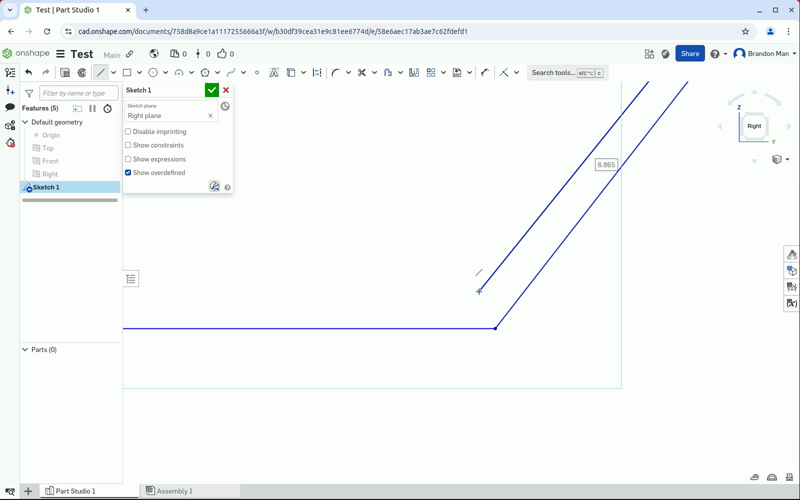
scroll(-6)
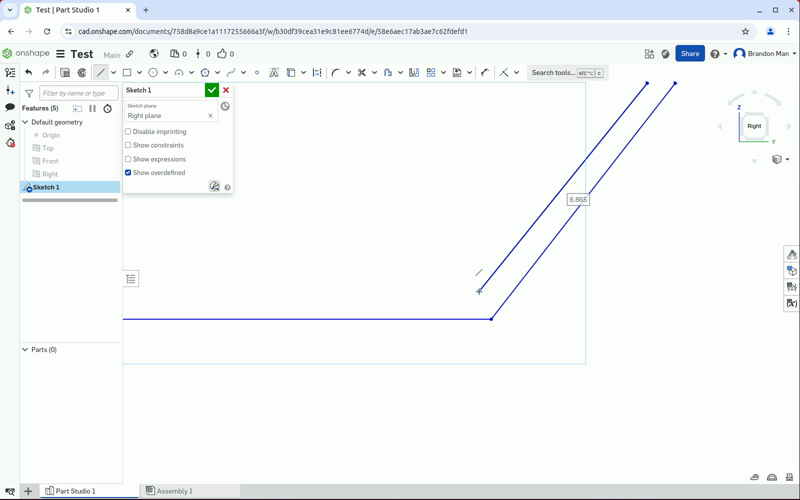
scroll(-6)
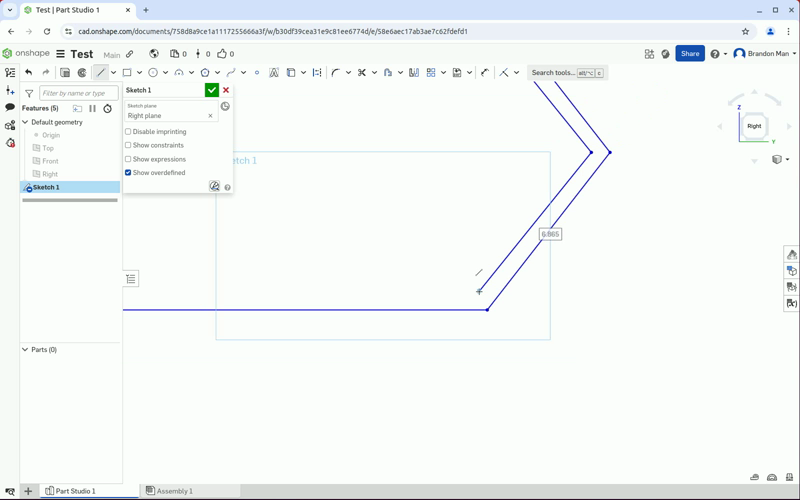
scroll(-6)
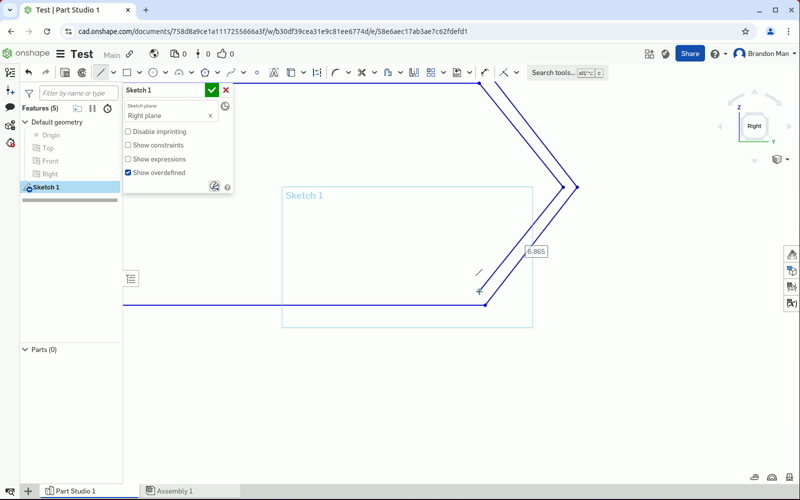
scroll(-6)
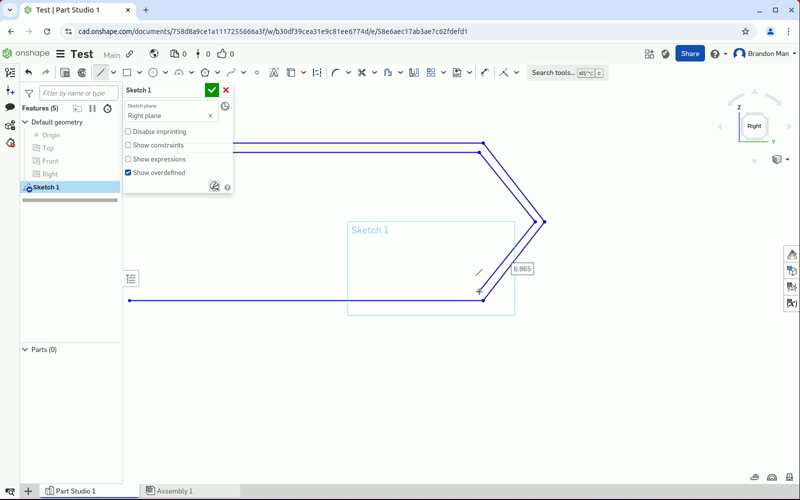
scroll(-6)
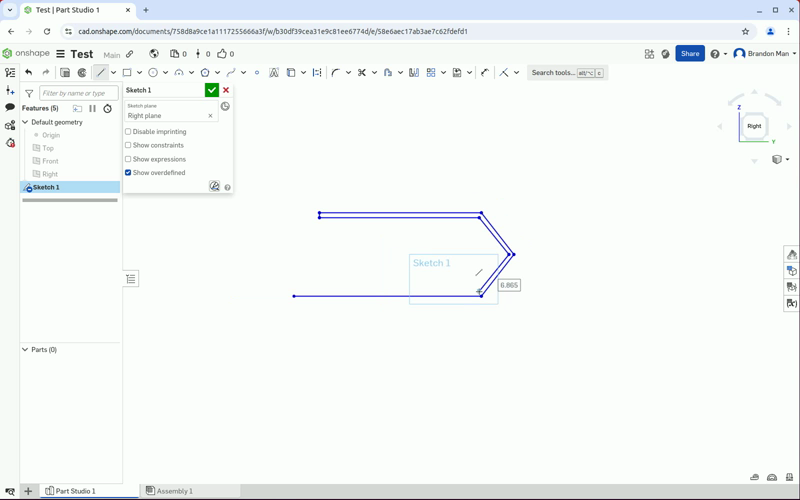
scroll(-6)
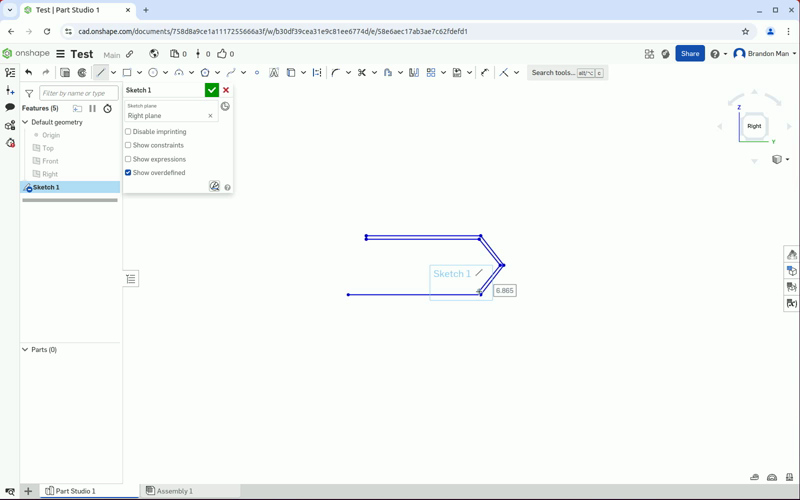
key_up(shift)
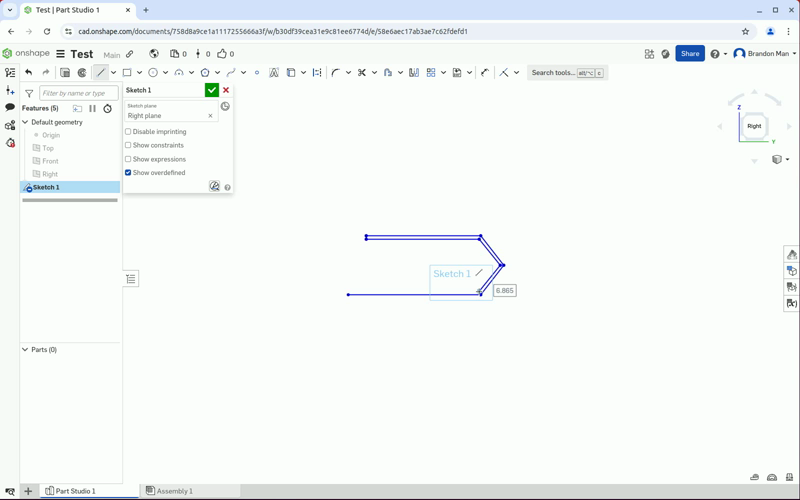
key_down(shift)
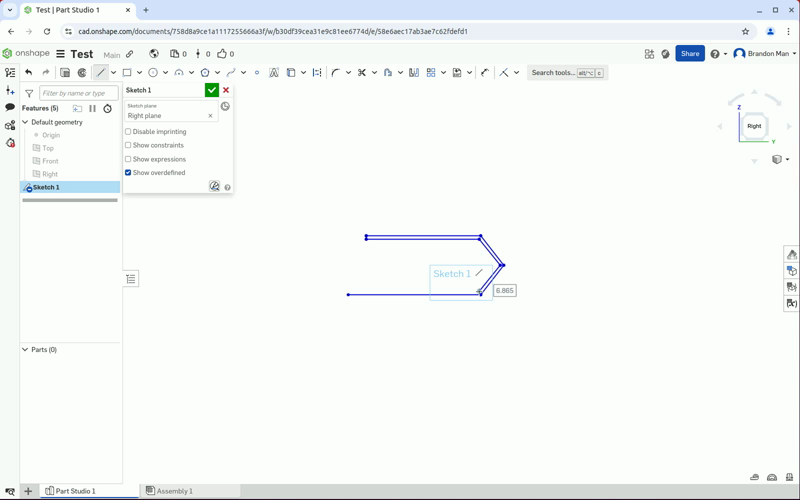
mouse_move(348, 291)
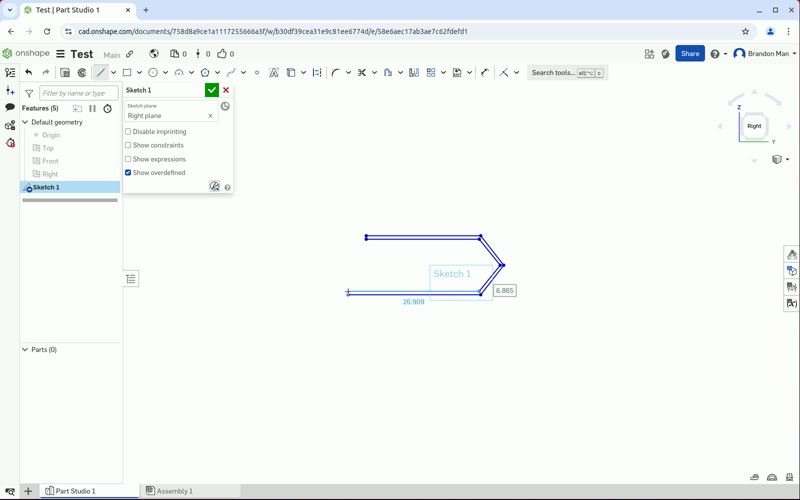
scroll(6)
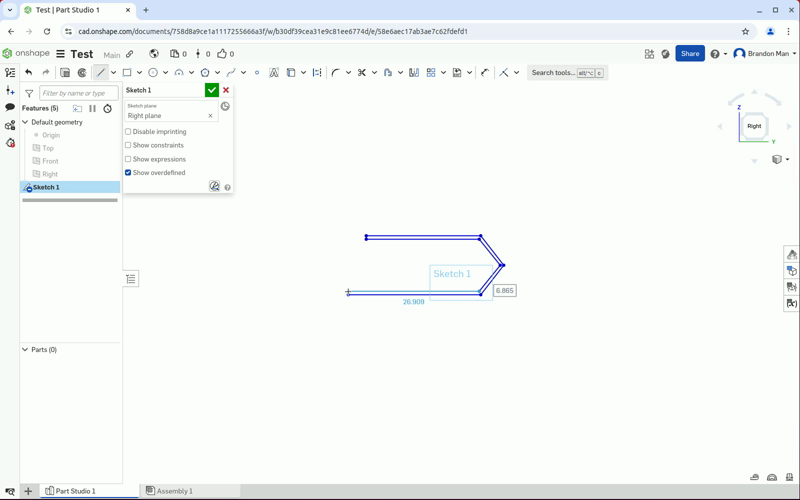
scroll(6)
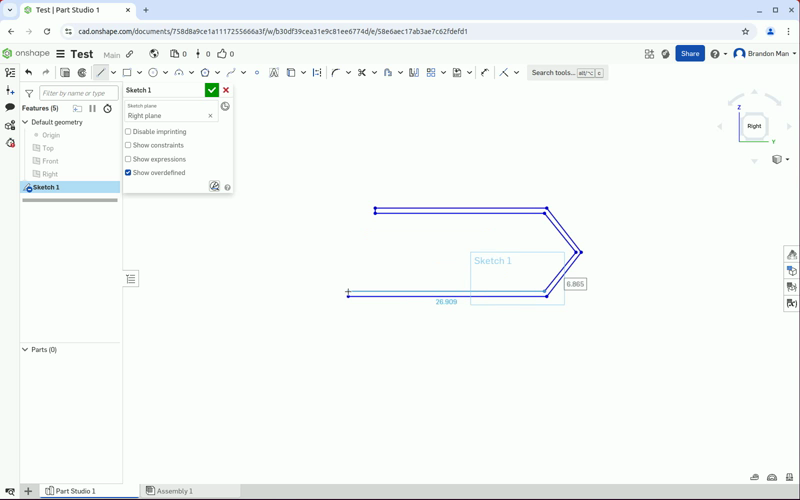
scroll(6)
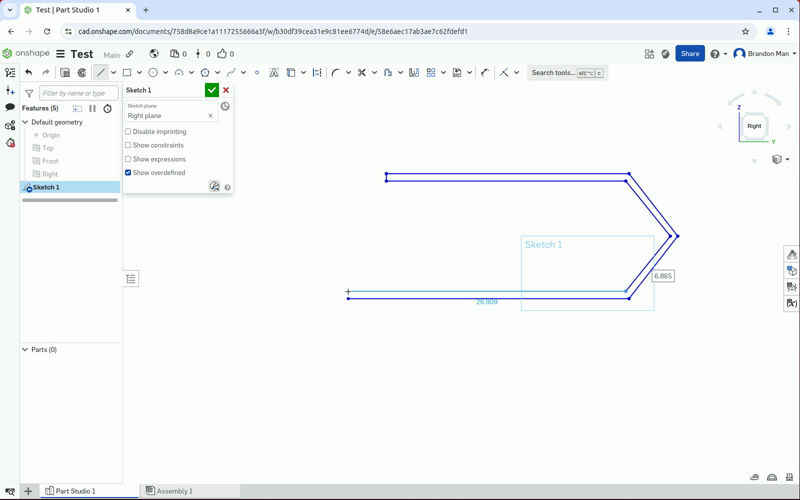
scroll(6)
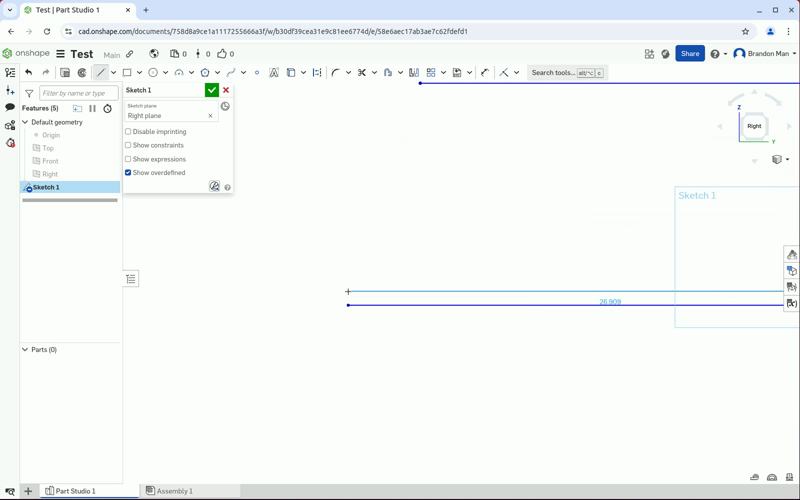
scroll(6)
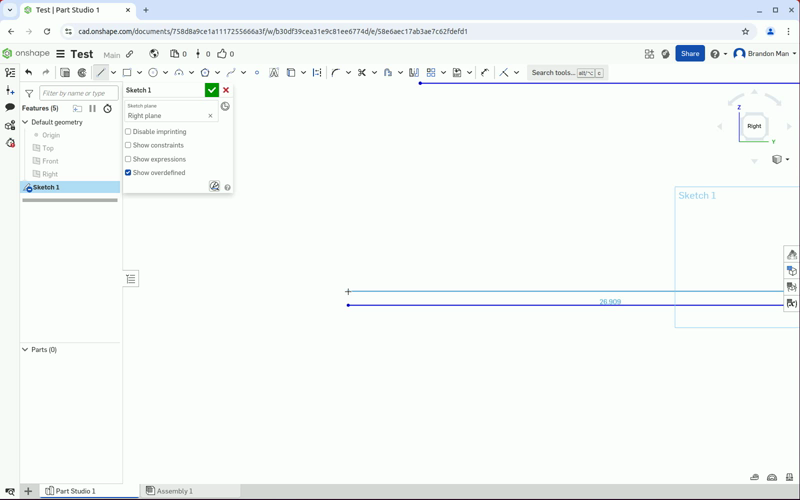
scroll(6)
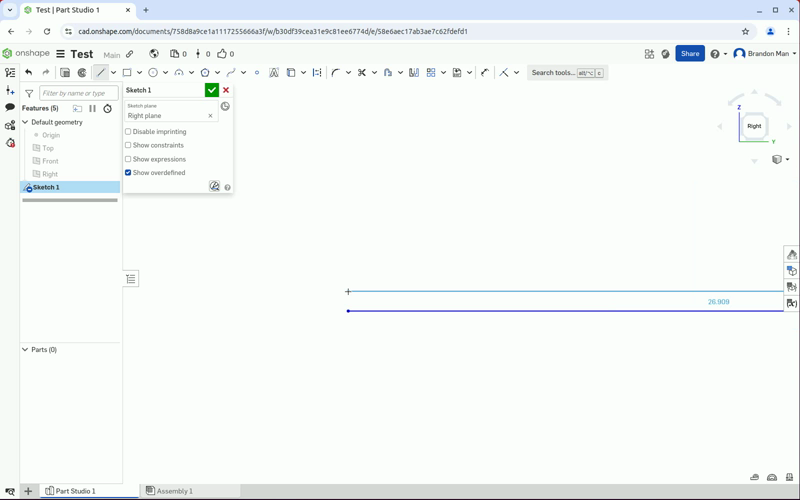
scroll(6)
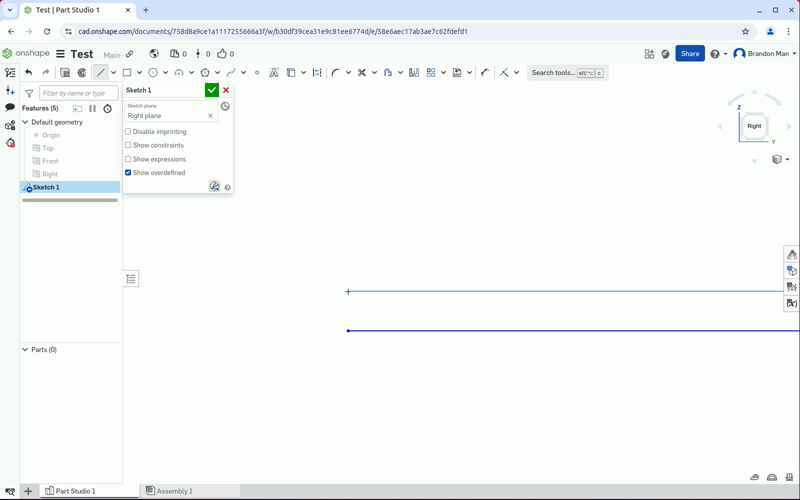
click(348, 291)
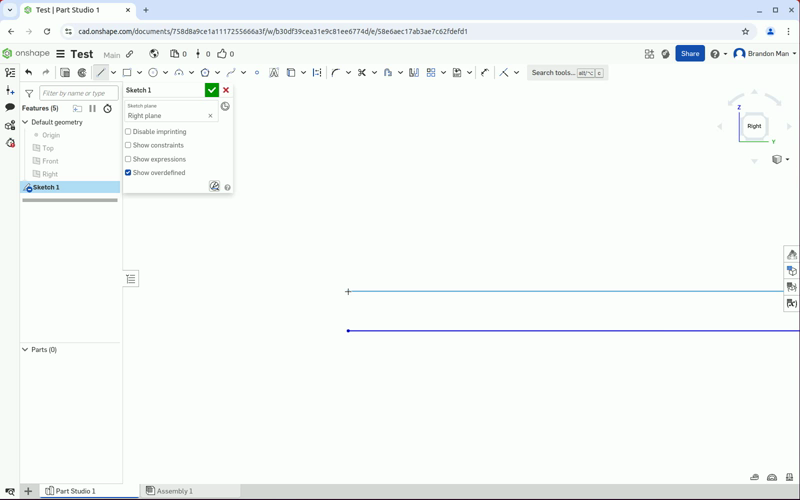
scroll(-6)
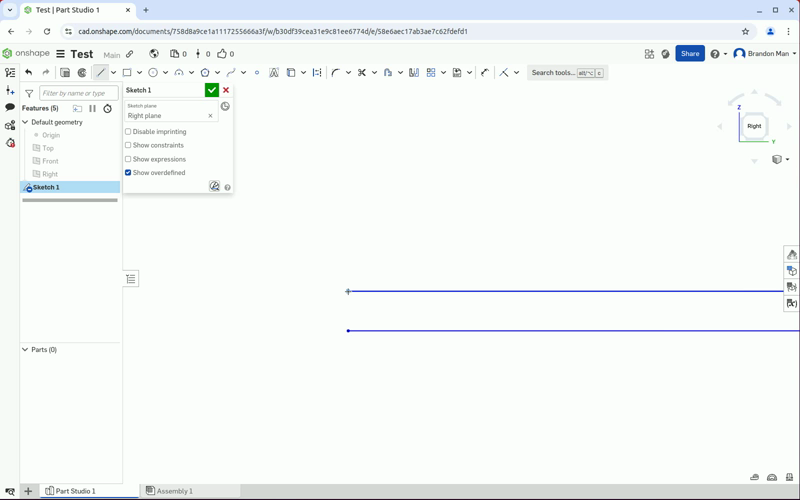
scroll(-6)
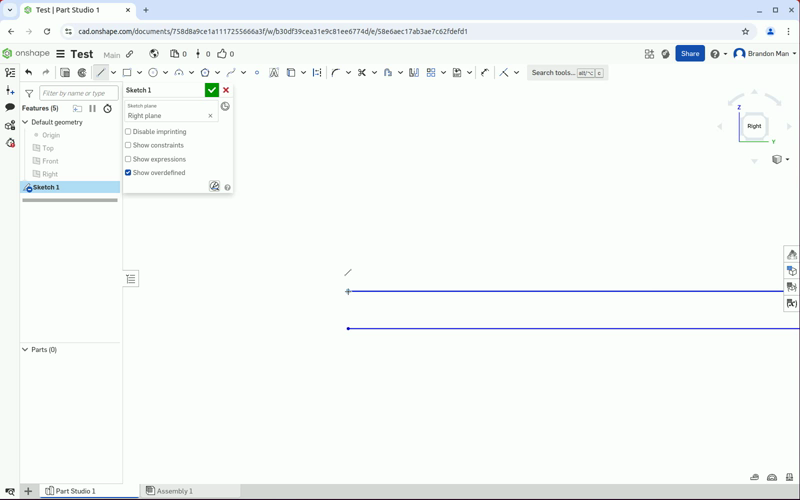
scroll(-6)
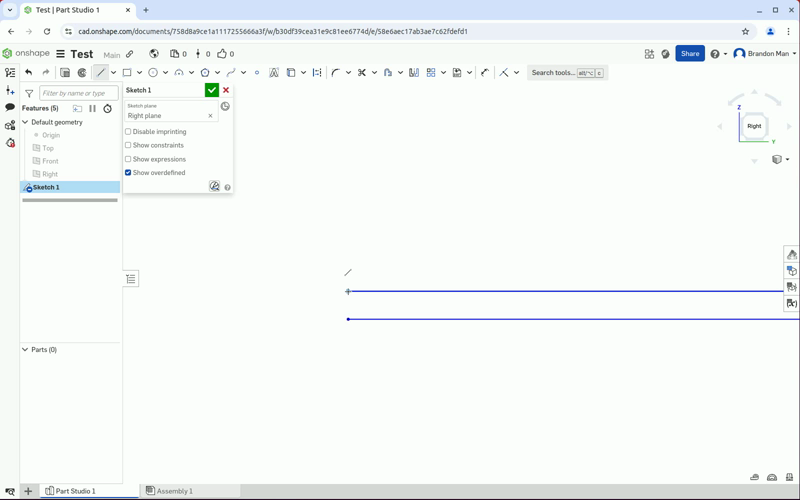
scroll(-6)
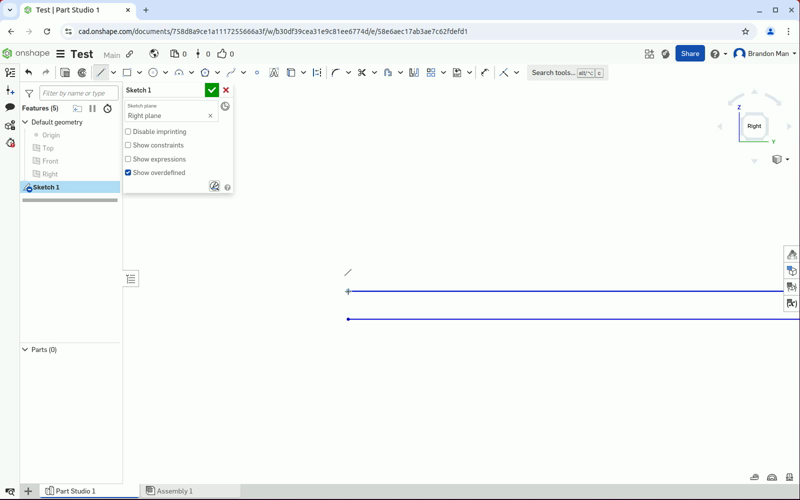
scroll(-6)
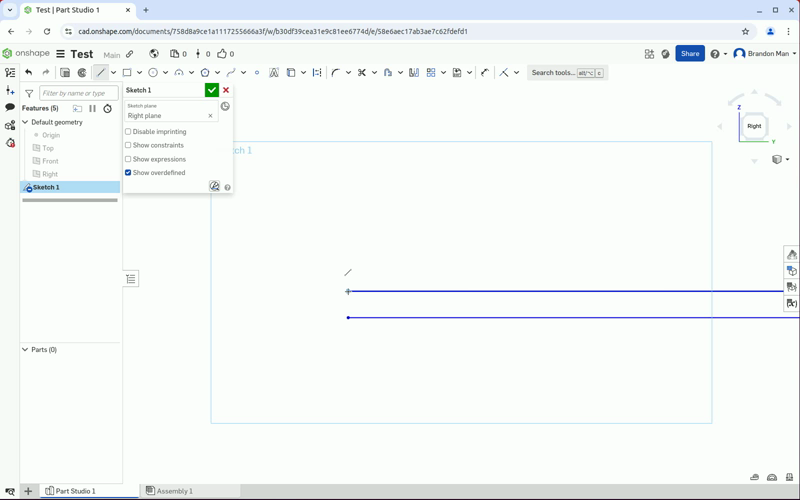
scroll(-6)
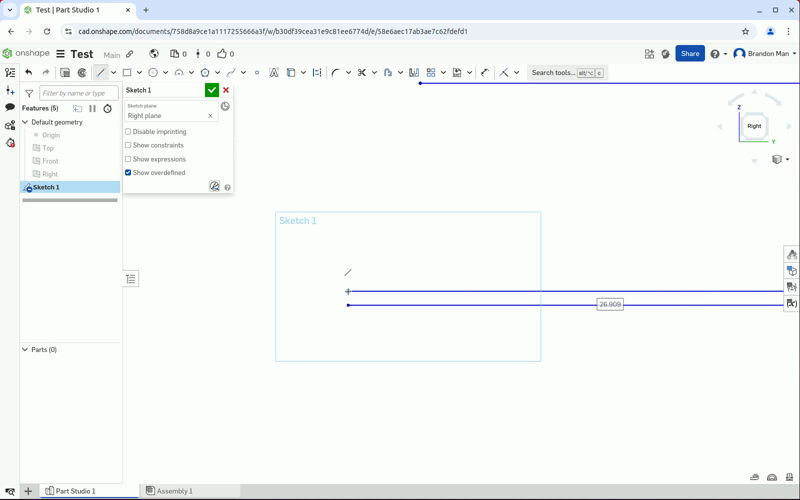
scroll(-6)
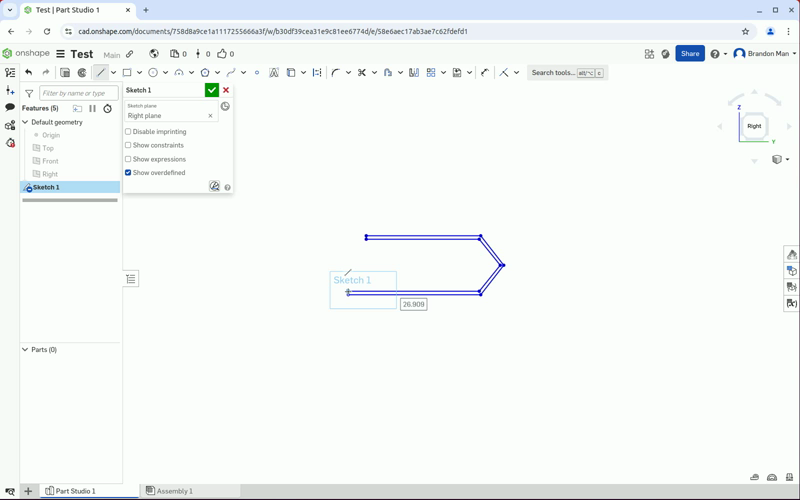
key_up(shift)
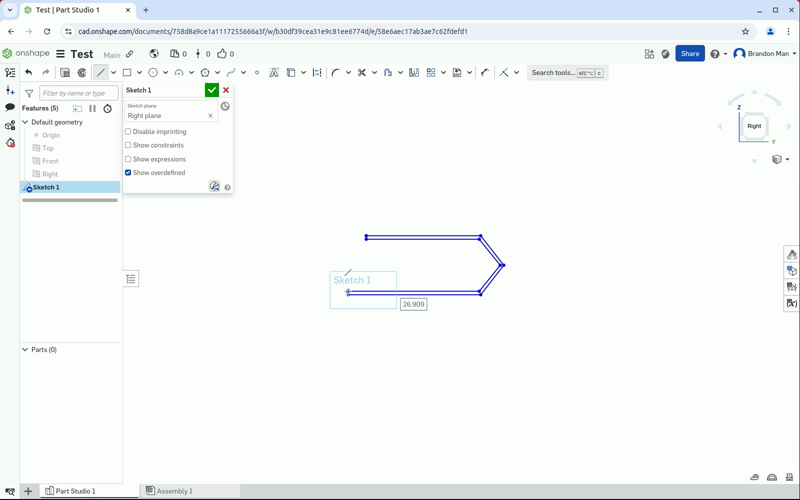
mouse_move(378, 291)
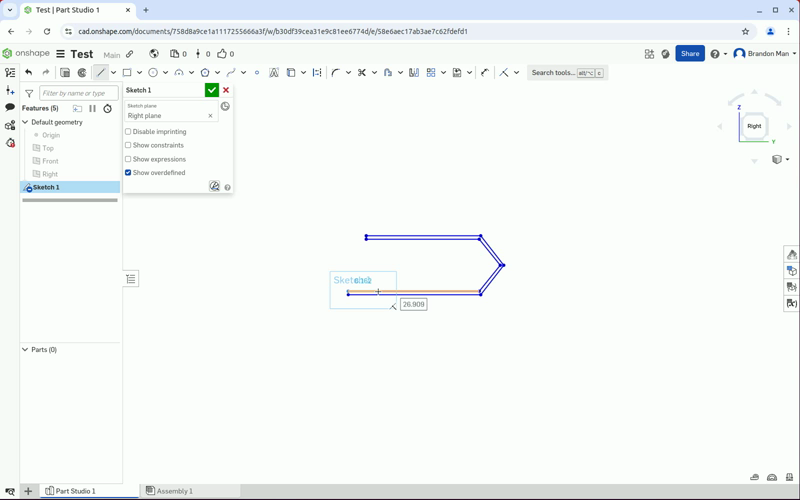
key_down(shift)
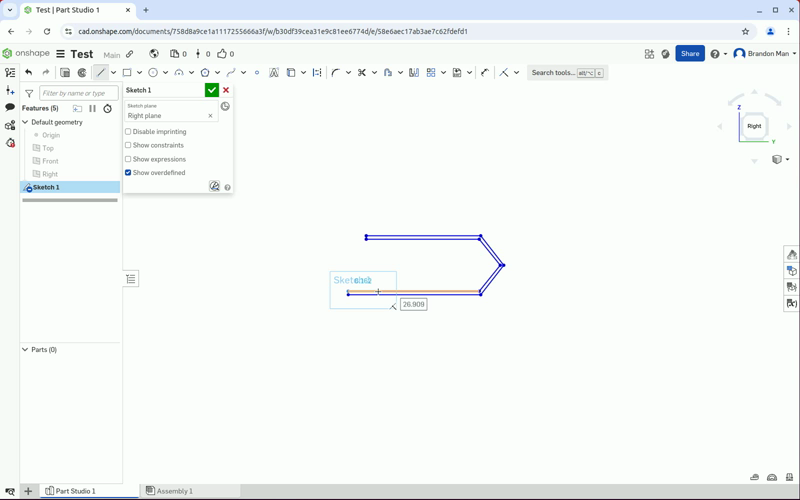
mouse_move(348, 294)
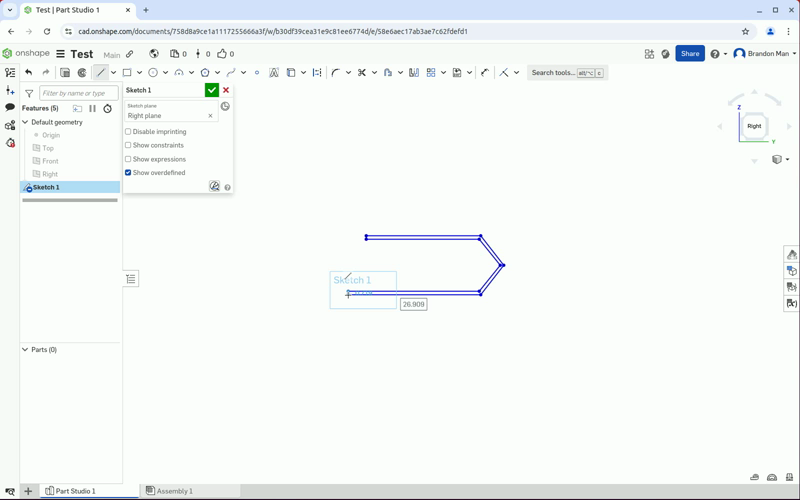
scroll(6)
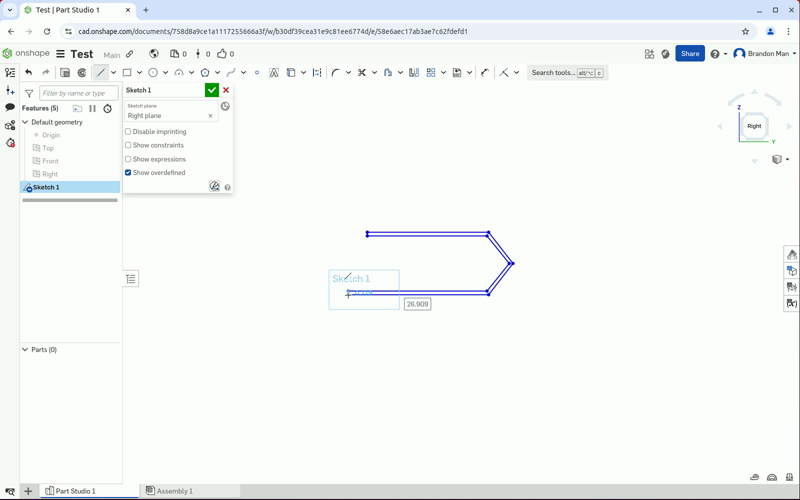
scroll(6)
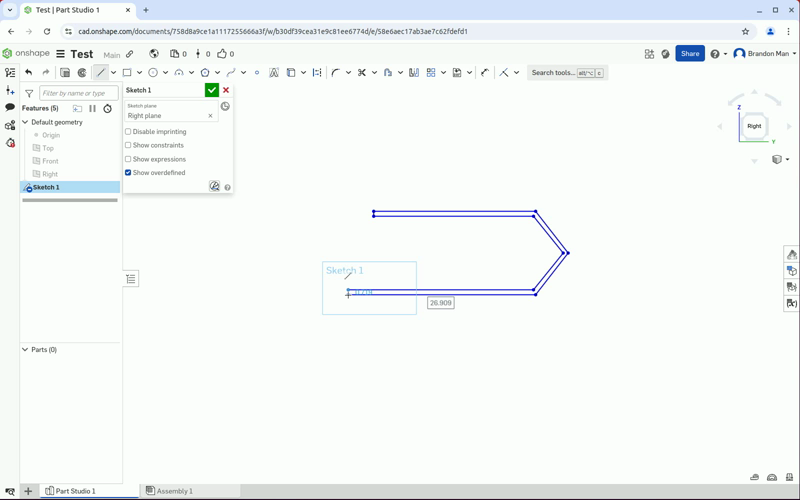
scroll(6)
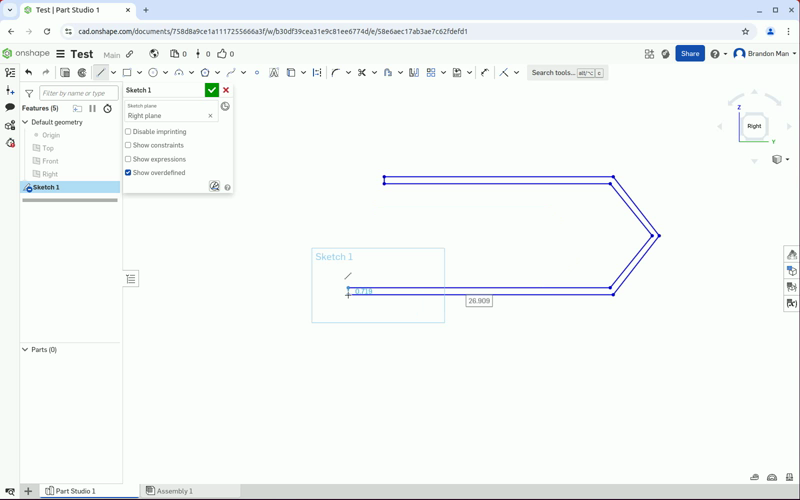
scroll(6)
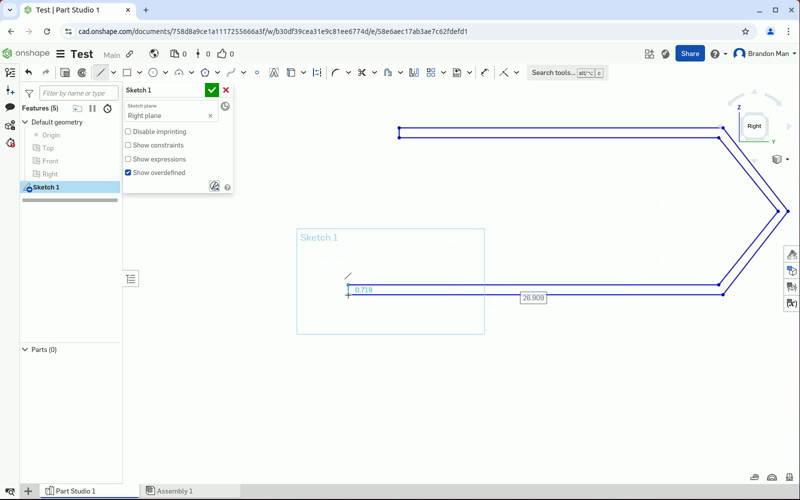
scroll(6)
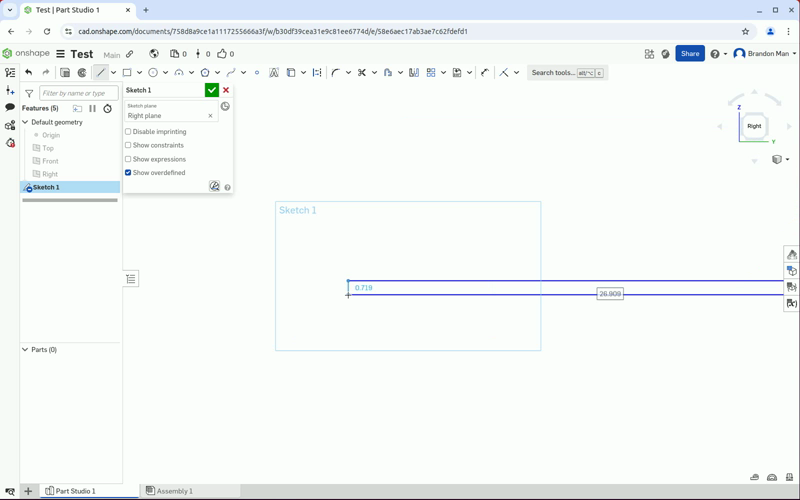
scroll(6)
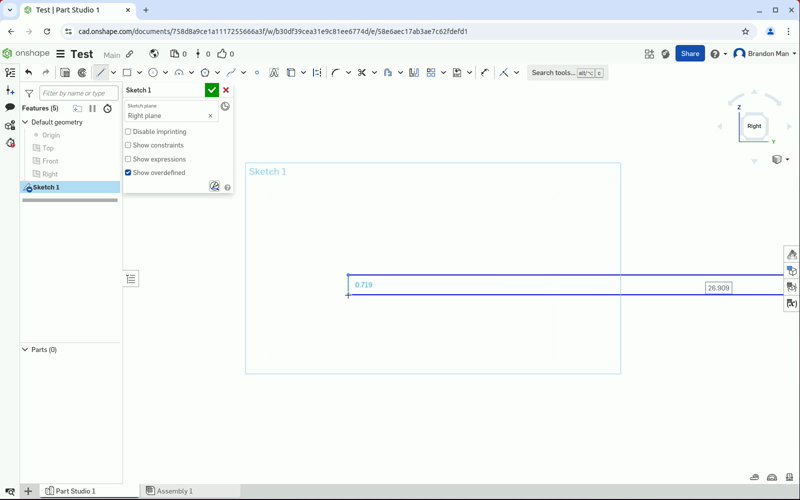
scroll(6)
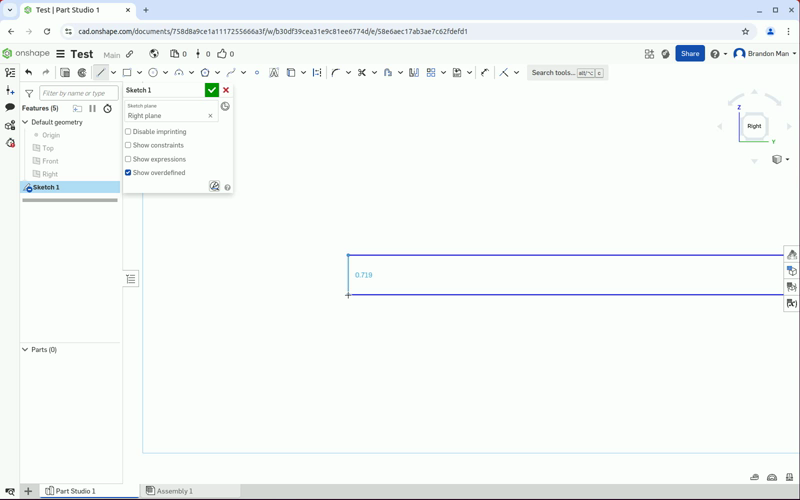
key_up(shift)
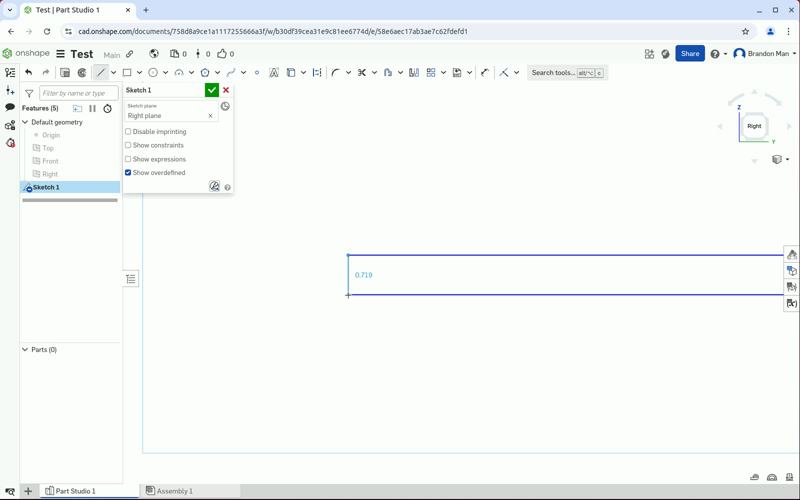
click(348, 294)
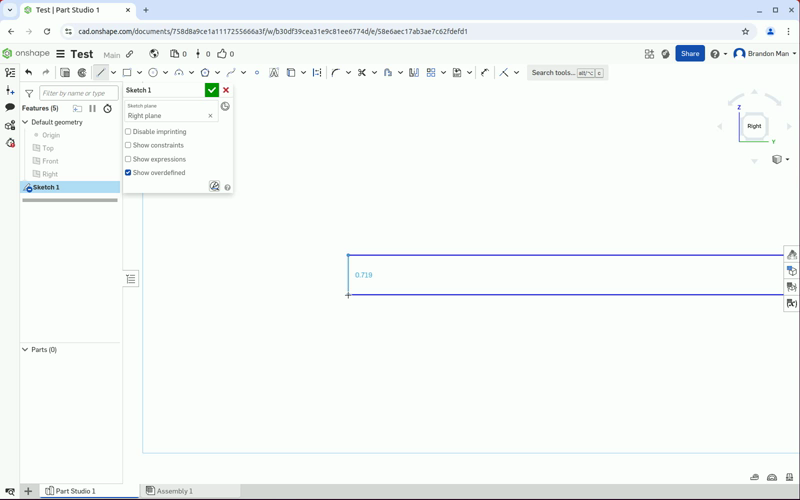
scroll(-6)
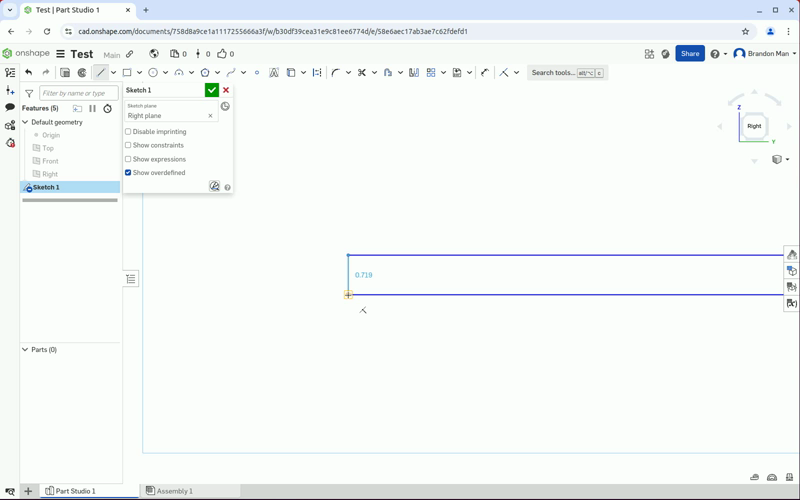
scroll(-6)
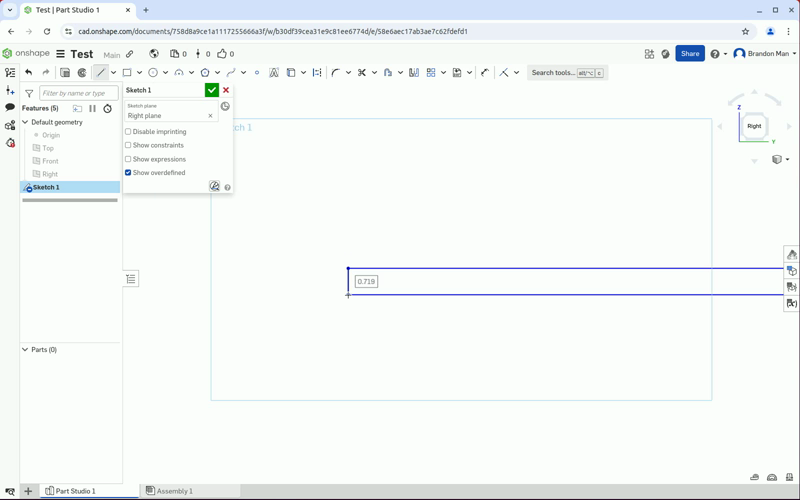
scroll(-6)
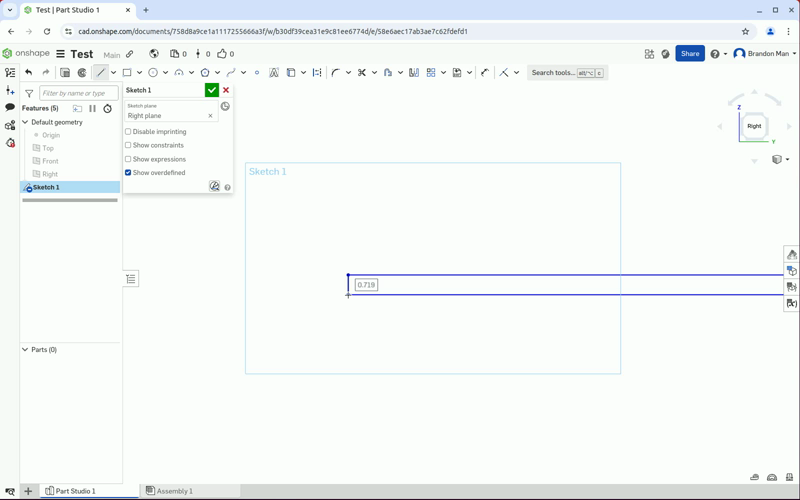
scroll(-6)
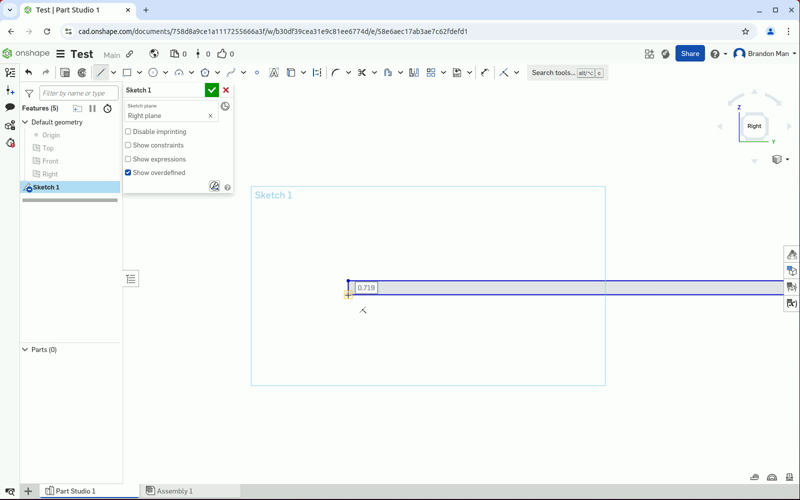
scroll(-6)
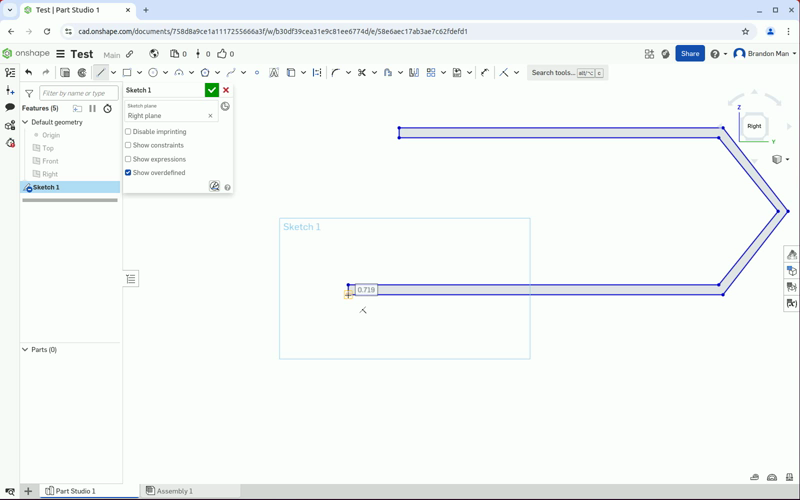
scroll(-6)
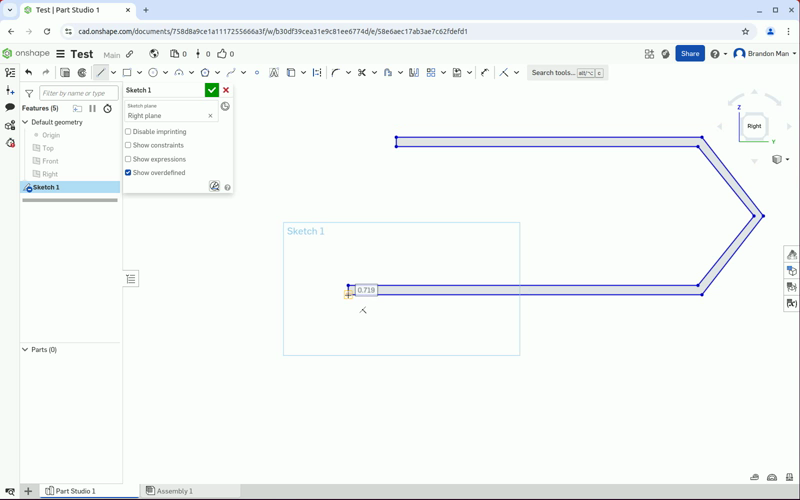
scroll(-6)
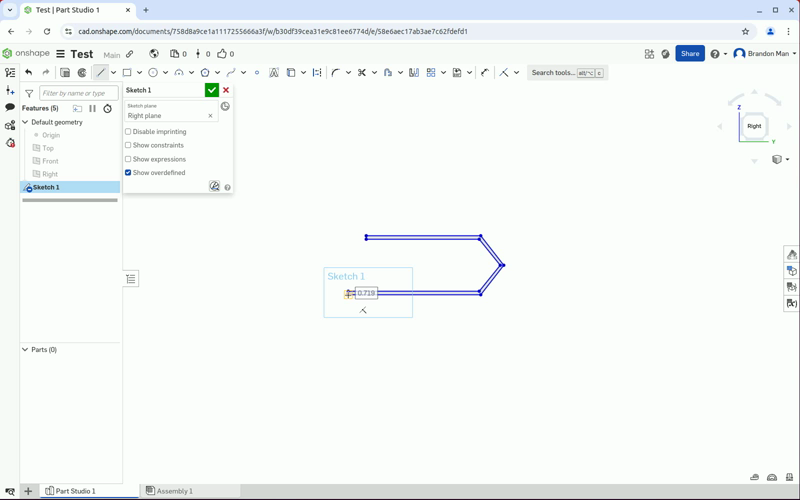
key(esc)
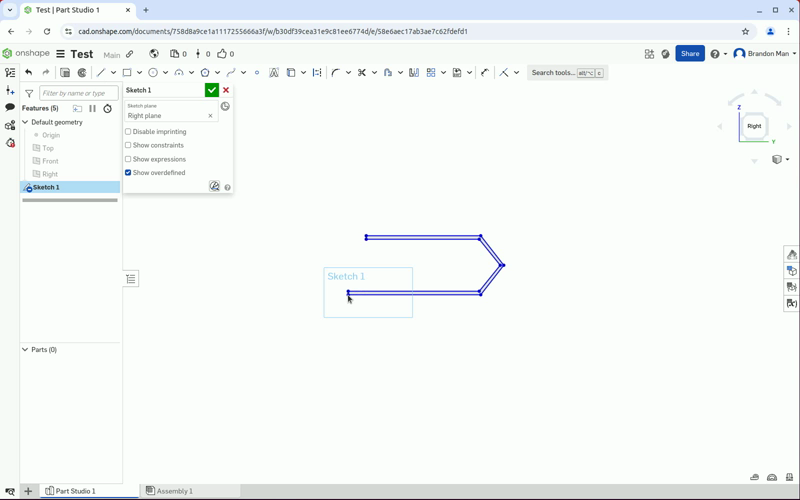
mouse_move(402, 236)
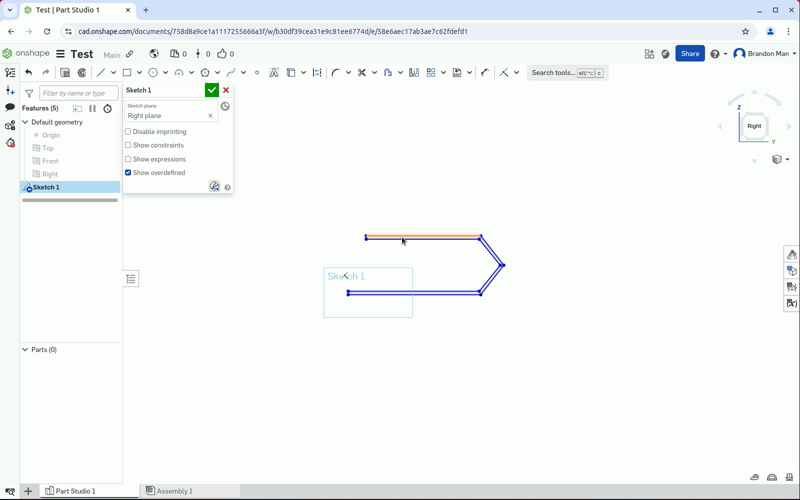
scroll(6)
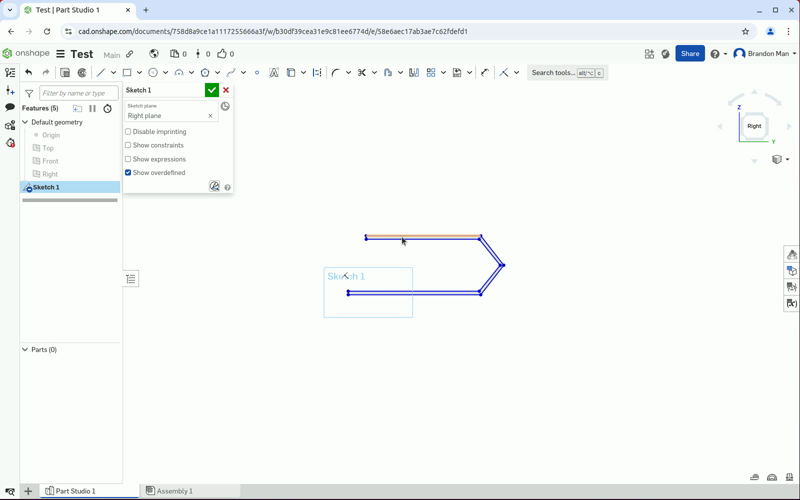
scroll(6)
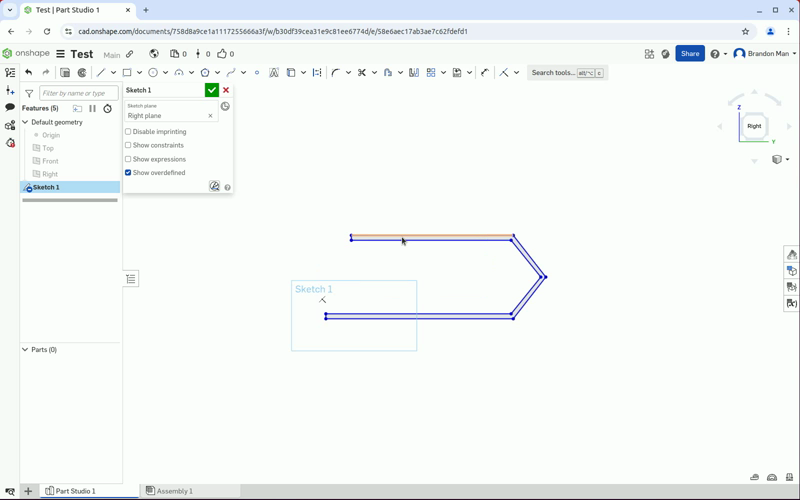
scroll(6)
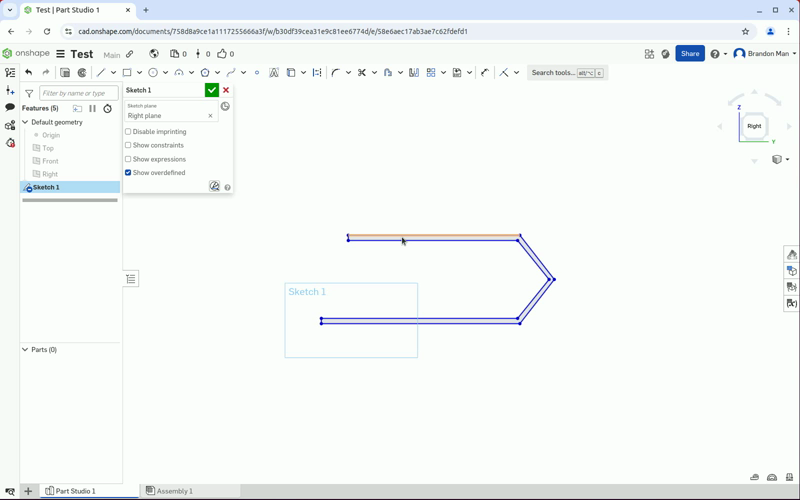
scroll(6)
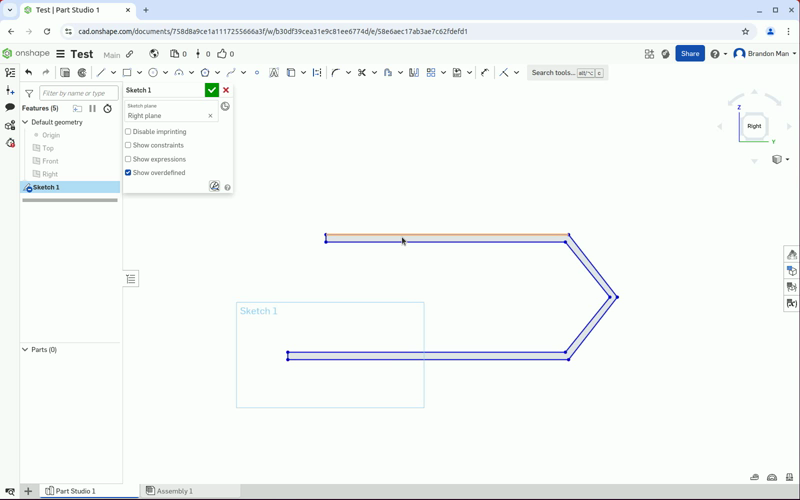
scroll(6)
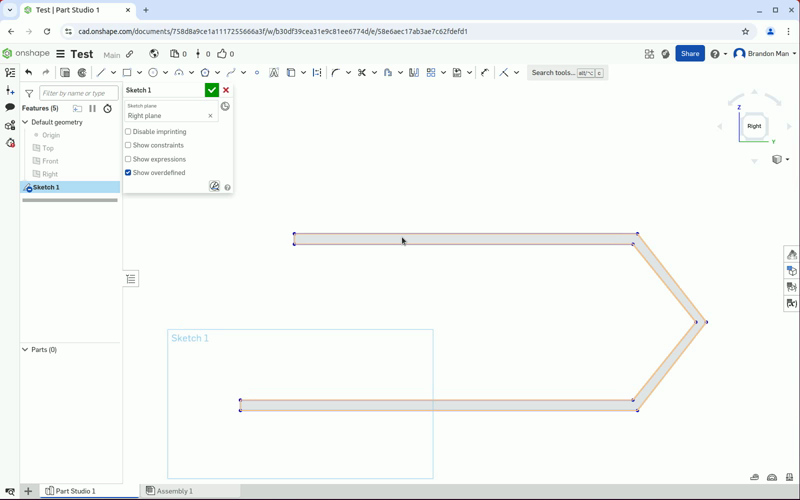
scroll(6)
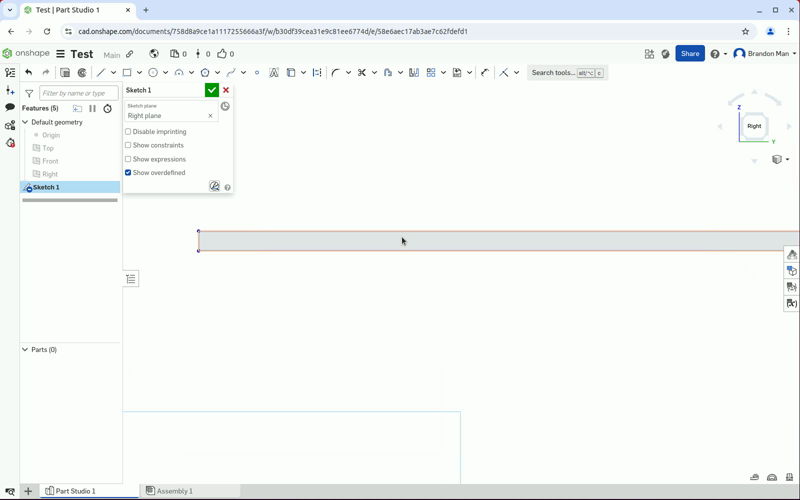
scroll(6)
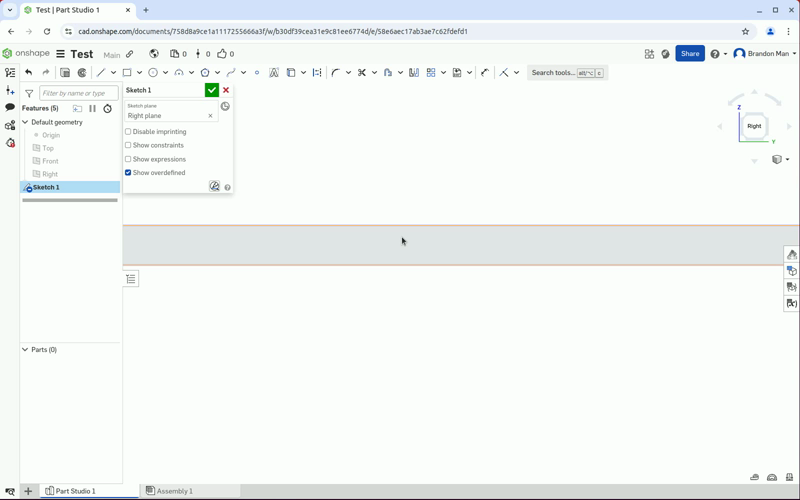
click(402, 236)
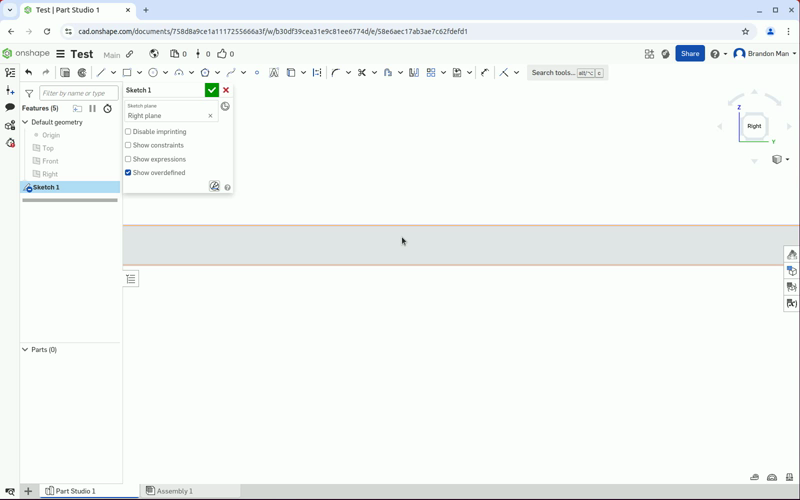
scroll(-6)
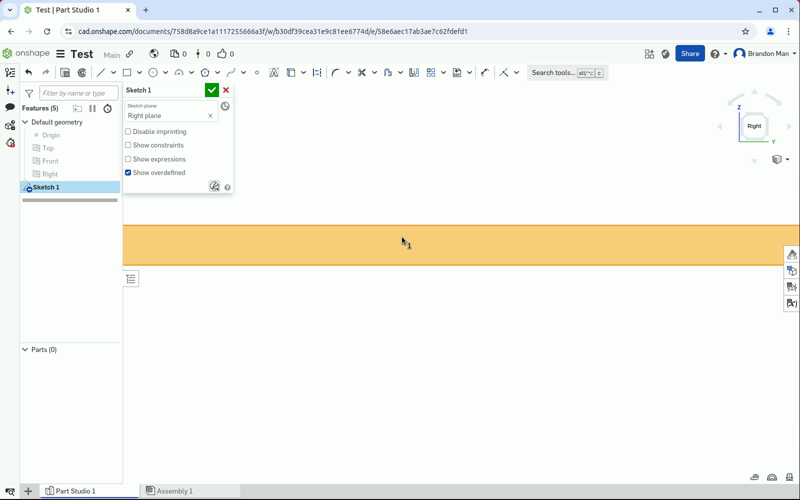
scroll(-6)
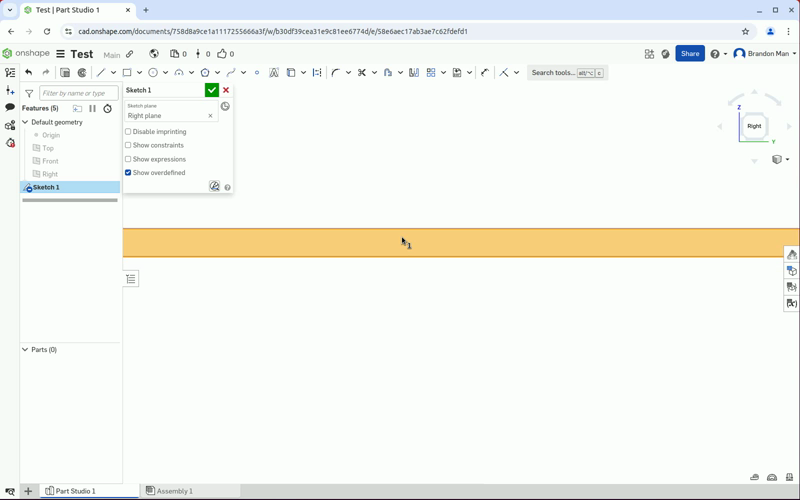
scroll(-6)
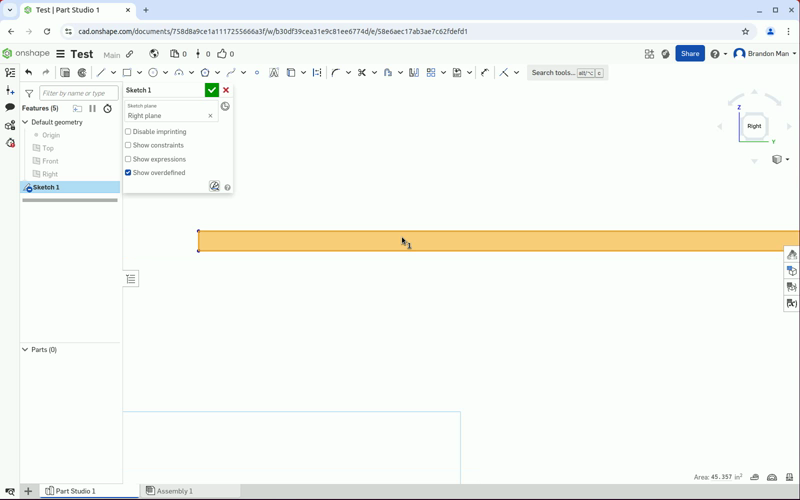
scroll(-6)
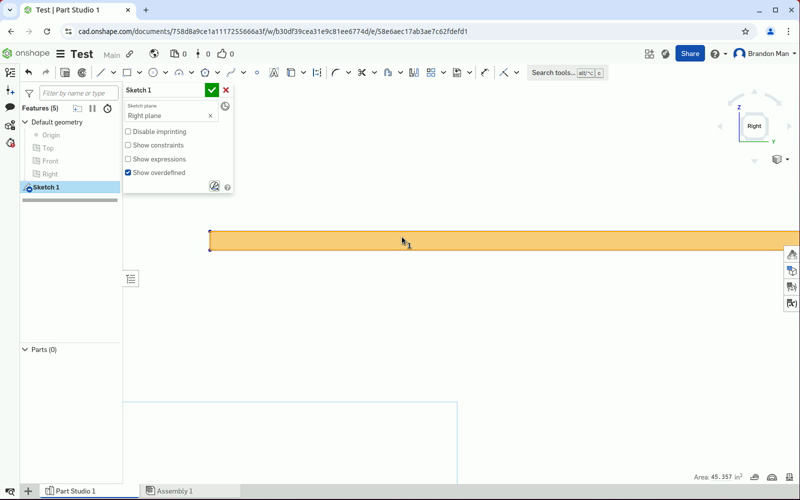
scroll(-6)
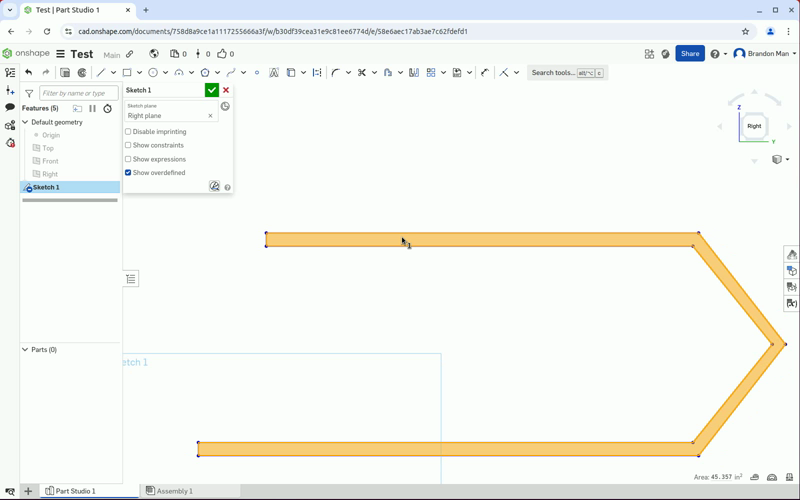
scroll(-6)
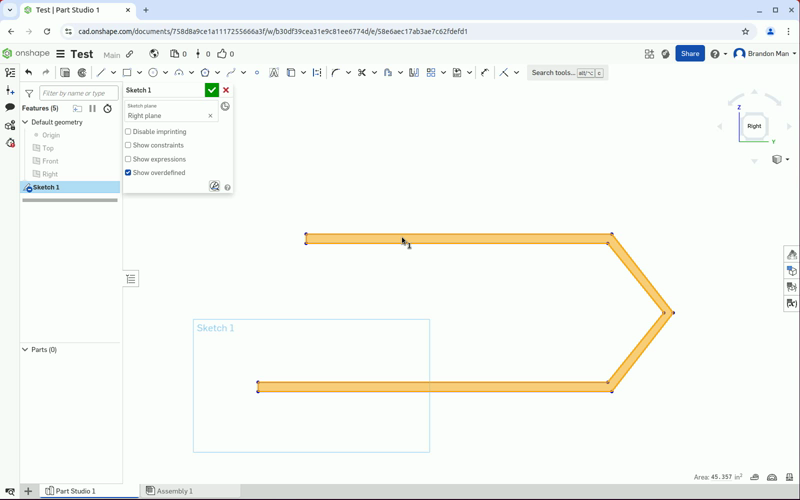
scroll(-6)
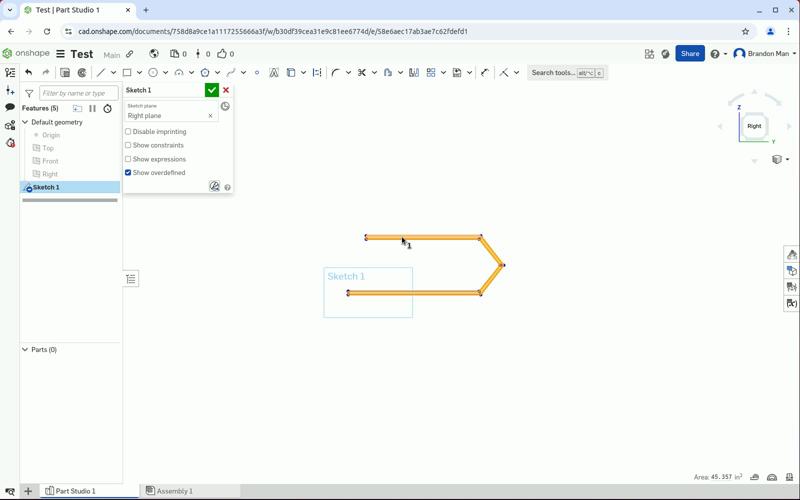
mouse_move(73, 352)
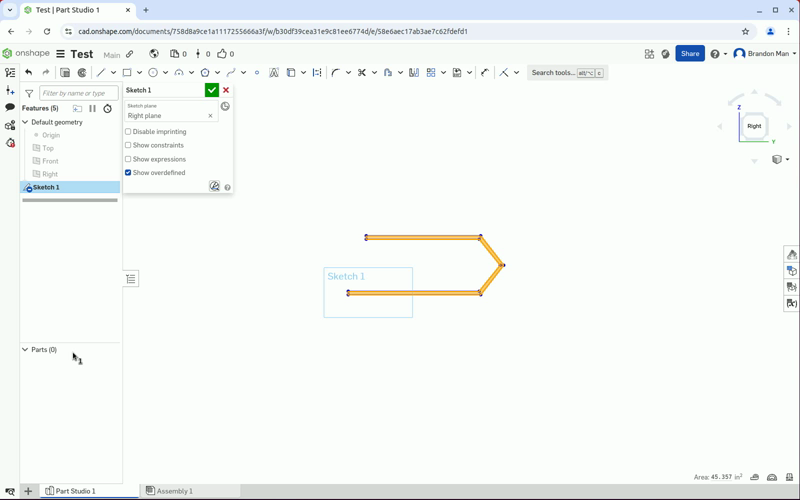
key(shift+y)
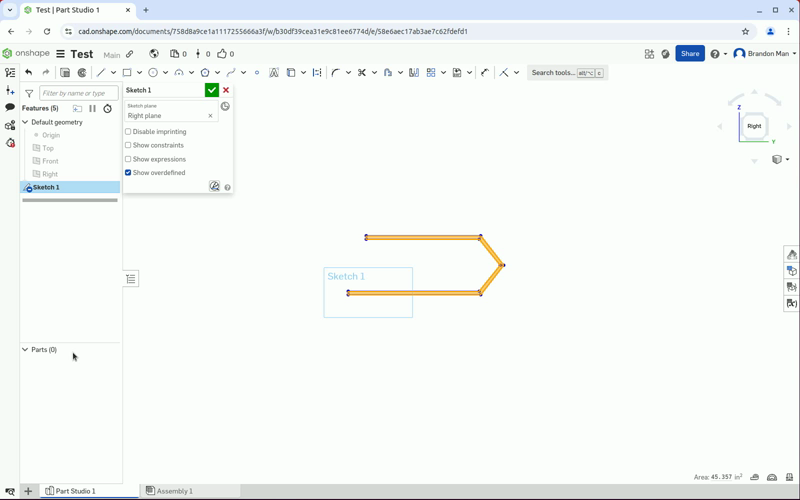
key(shift+e)
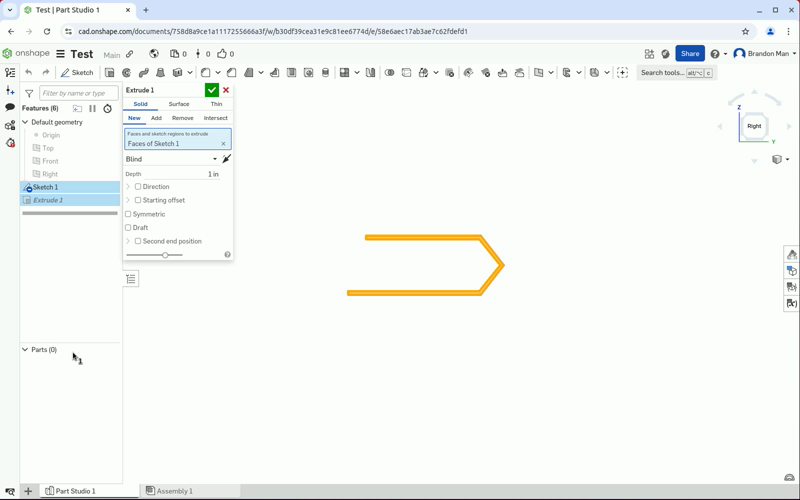
mouse_move(143, 106)
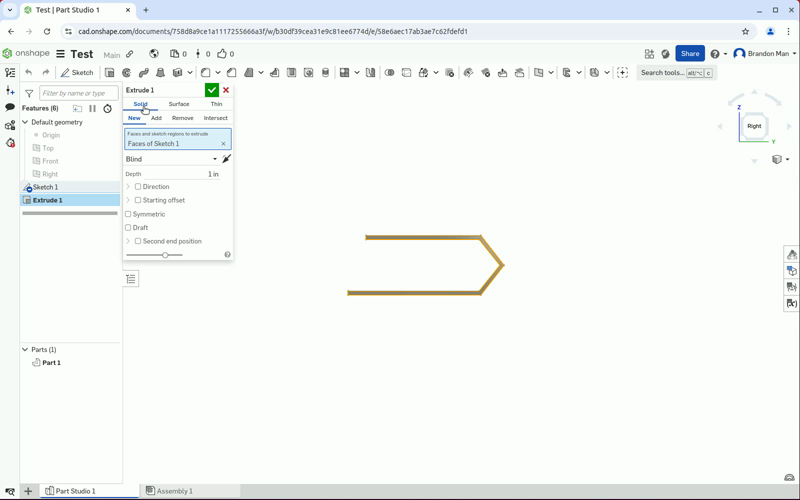
click(143, 106)
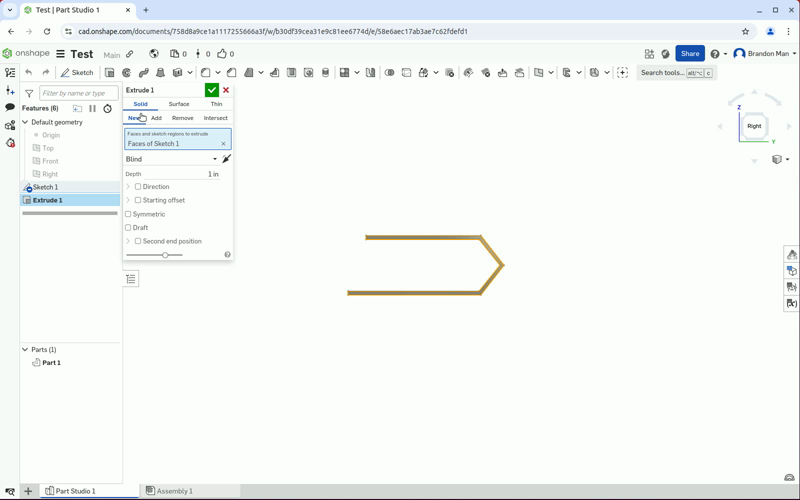
mouse_move(137, 120)
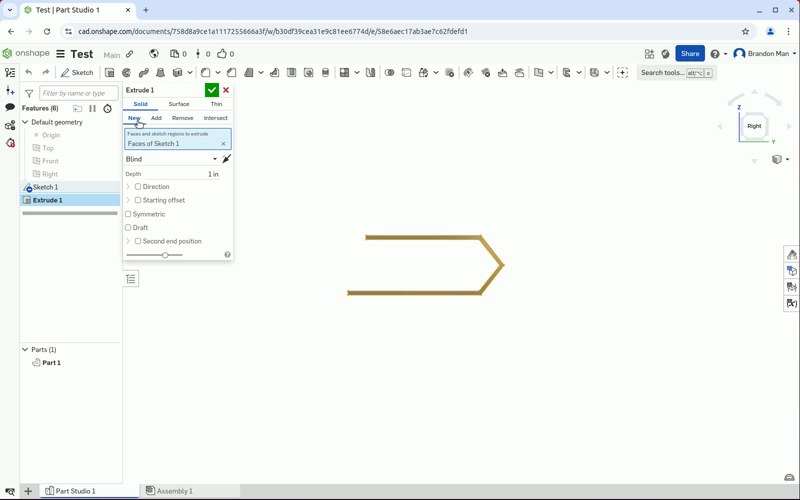
click(137, 120)
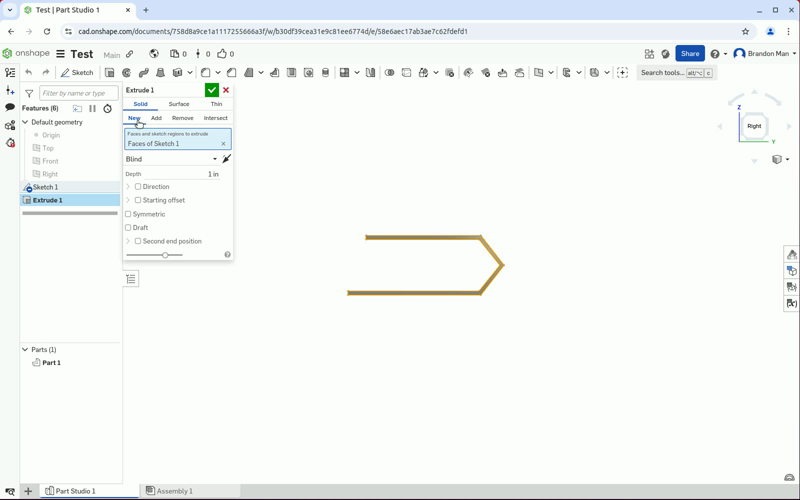
key(tab, 4)
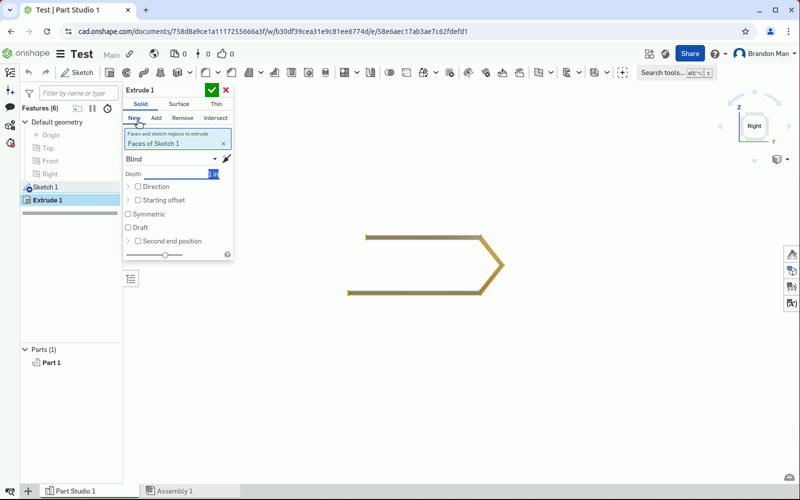
text(14.202)
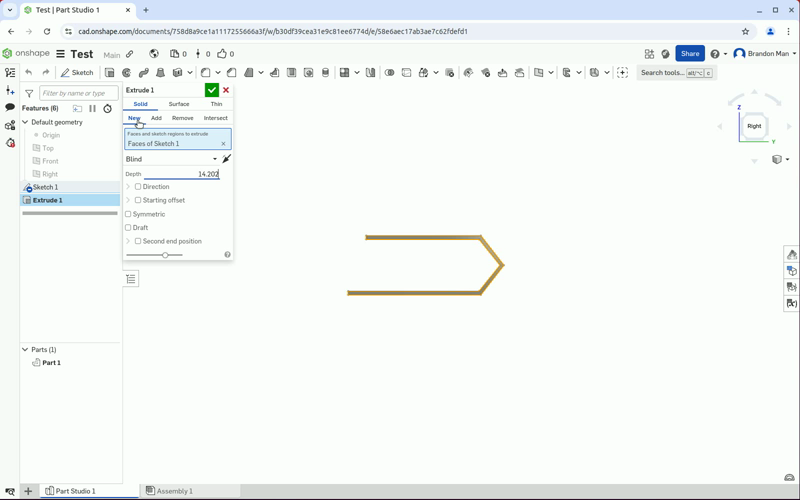
key(enter)
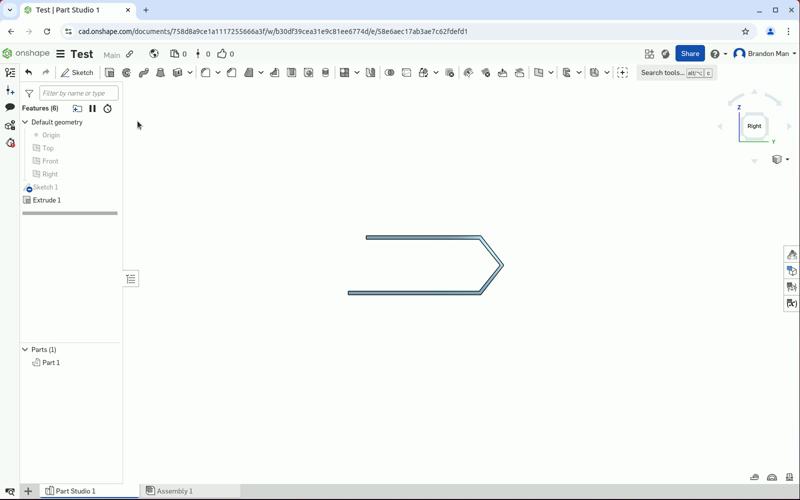
key(shift+h)
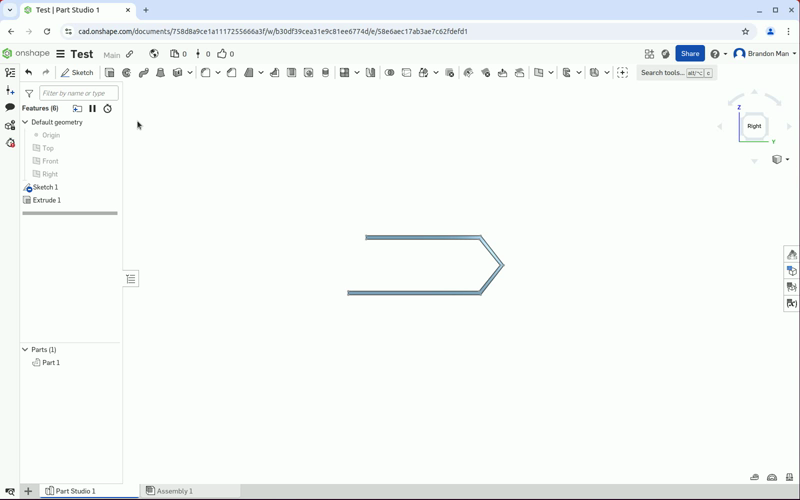
key(shift+h)
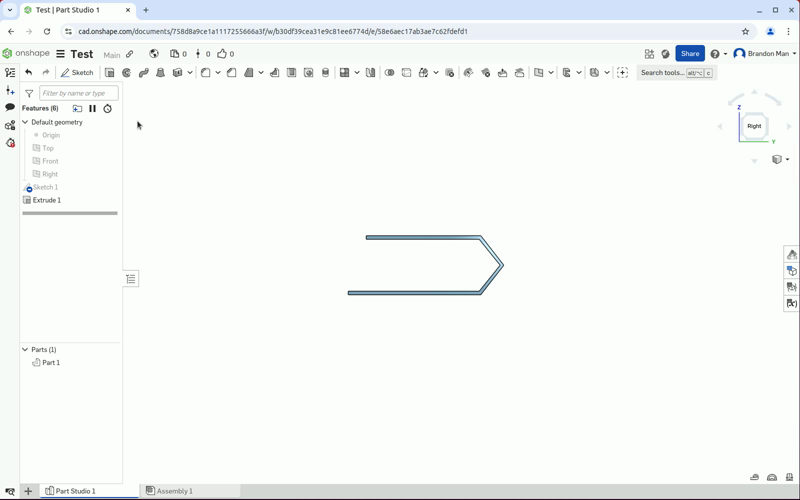
mouse_move(73, 189)
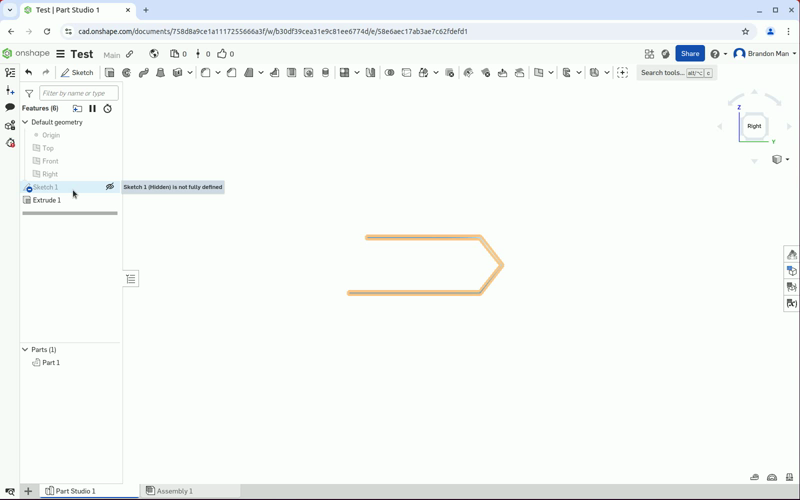
click(73, 189)
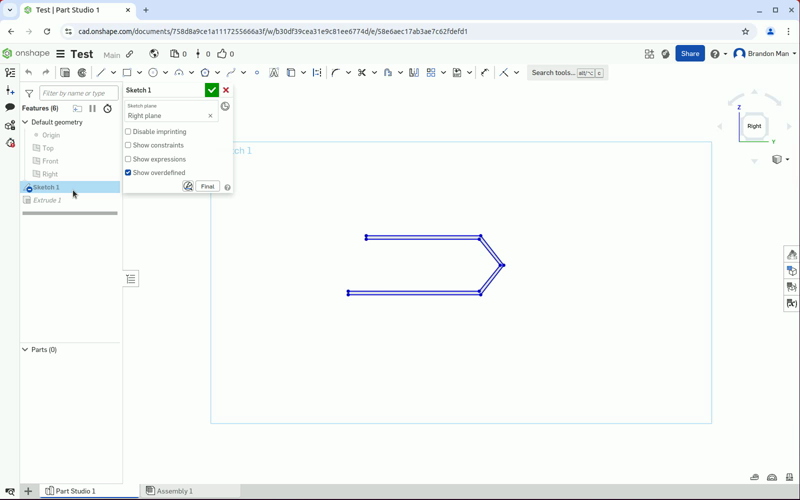
mouse_move(229, 92)
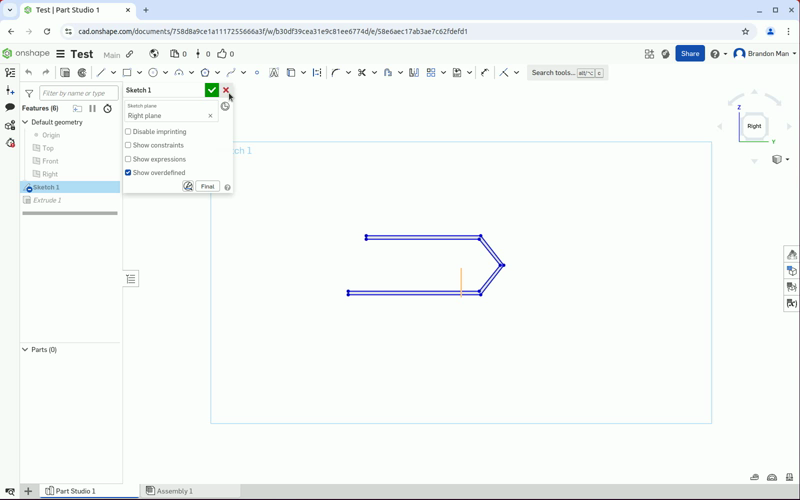
click(229, 92)
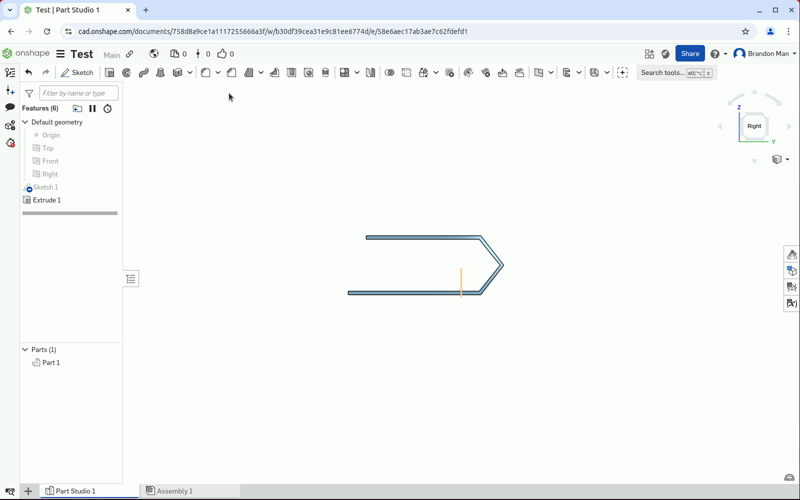
mouse_move(73, 352)
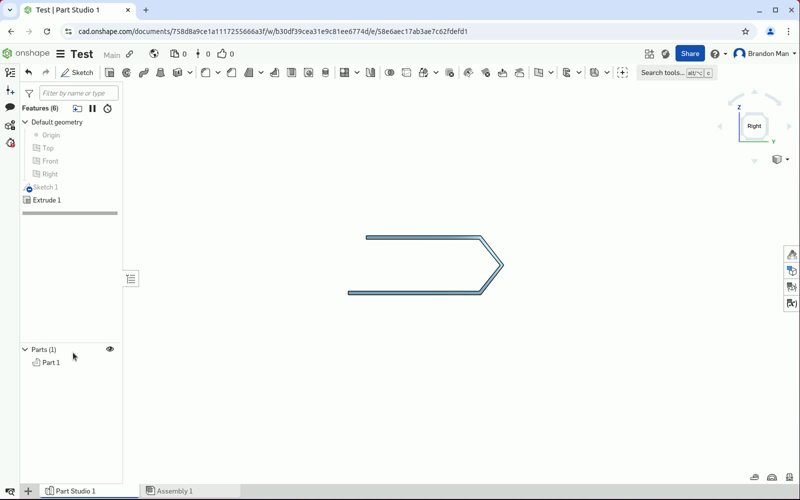
key(y)
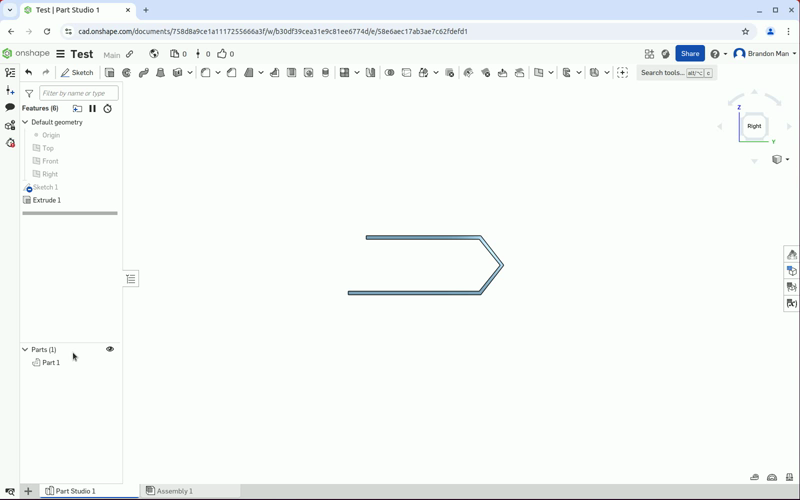
key(shift+p)
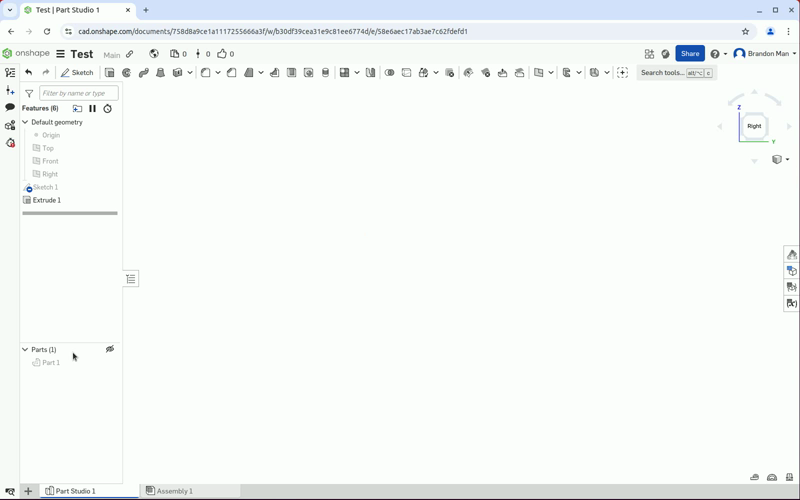
key(space)
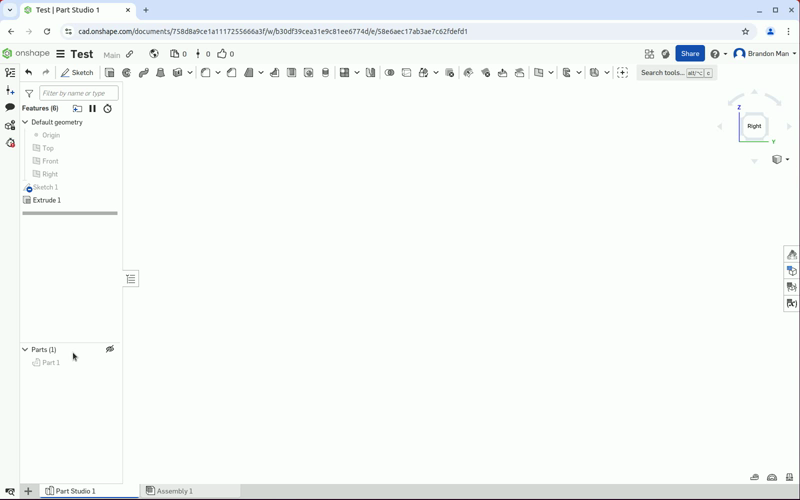
key_down(shift)
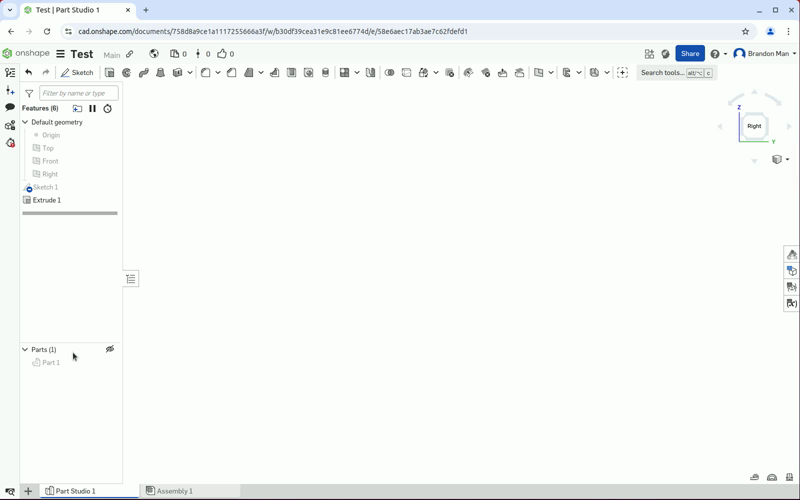
key(right)
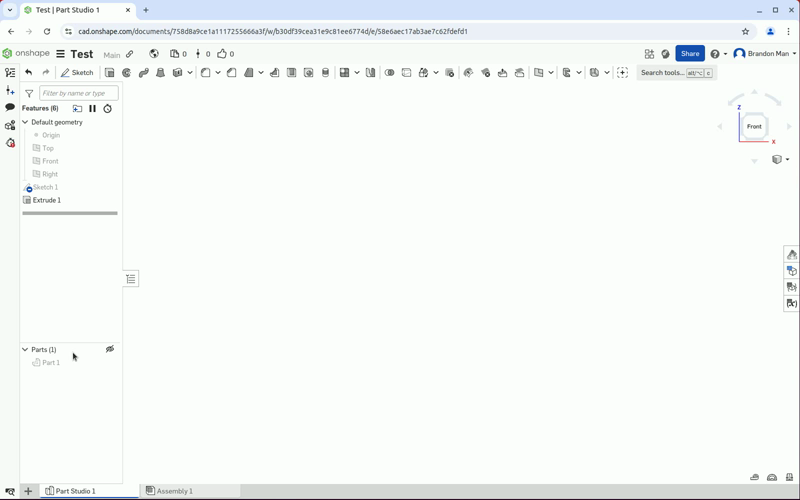
key_up(shift)
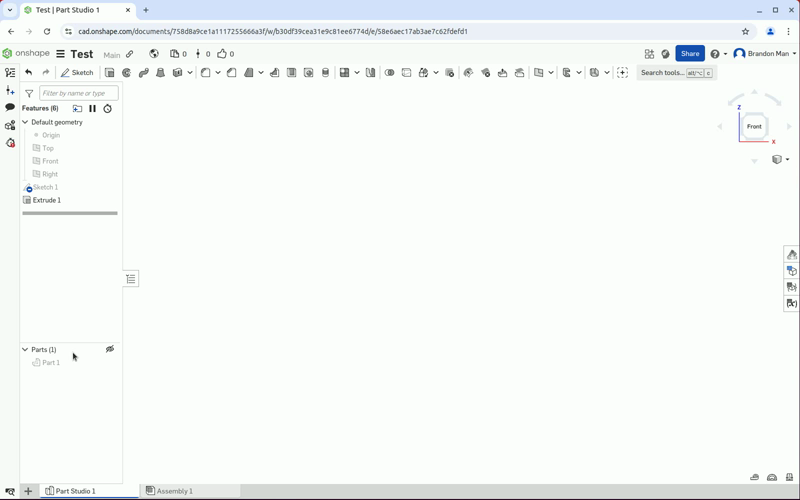
key(space)
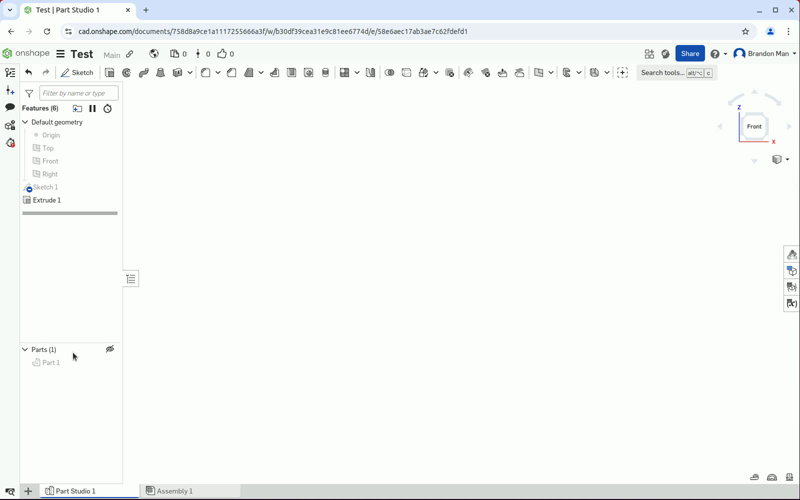
key_down(shift)
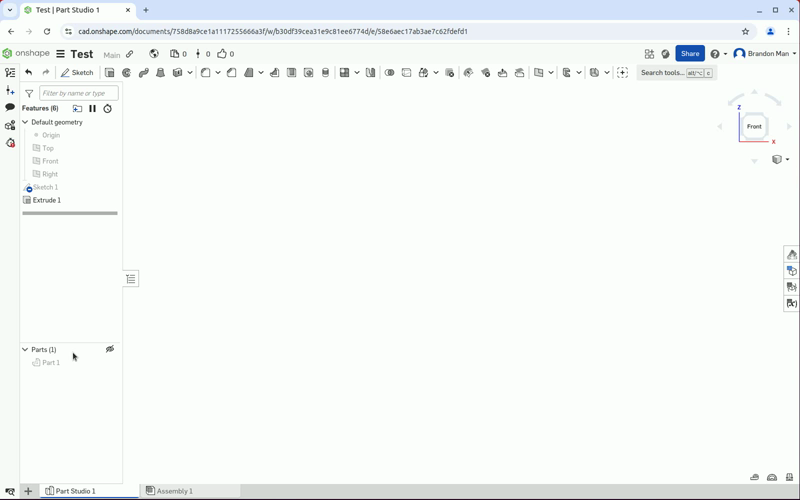
key(down)
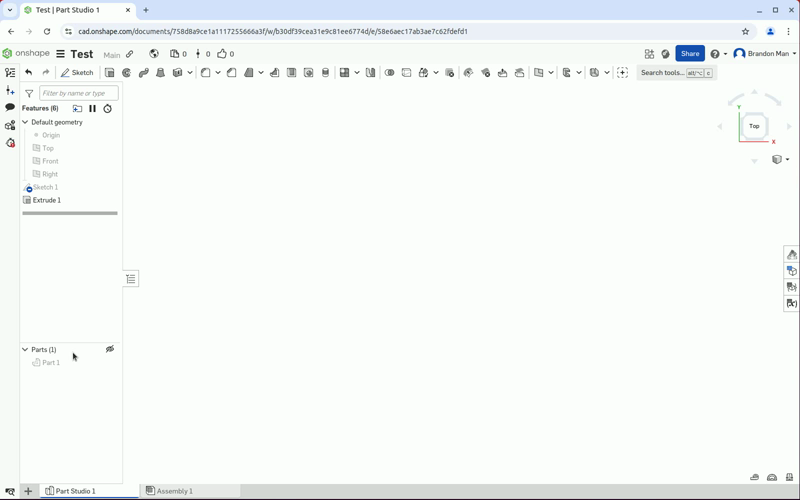
key_up(shift)
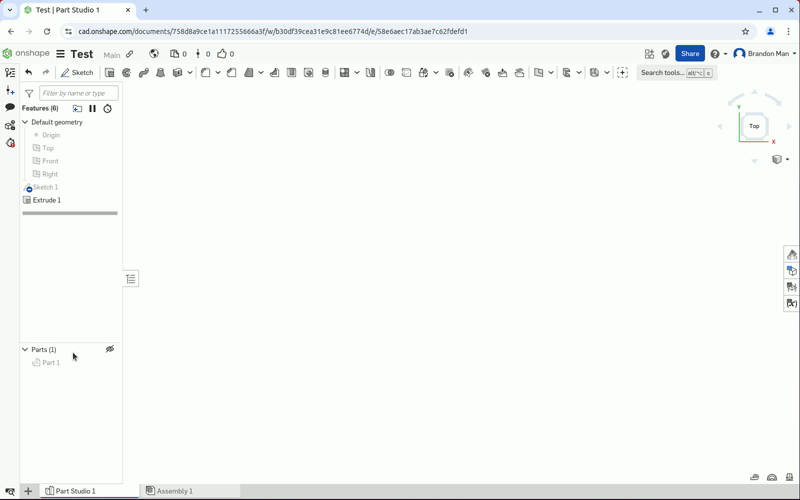
mouse_move(73, 352)
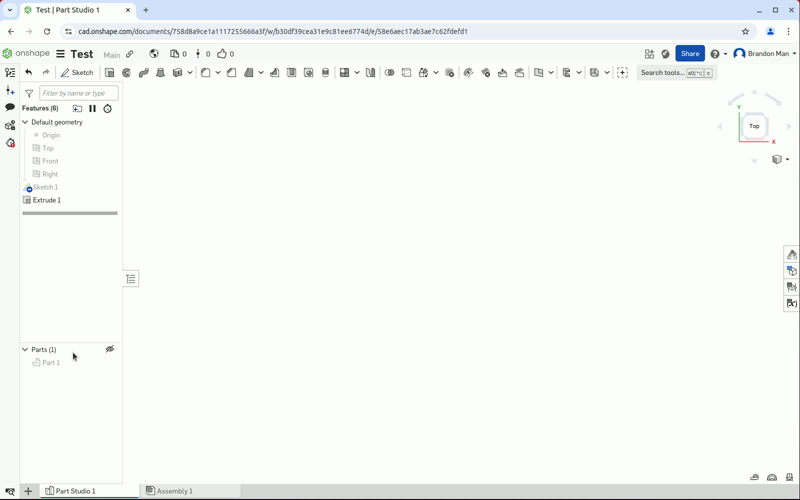
key(shift+y)
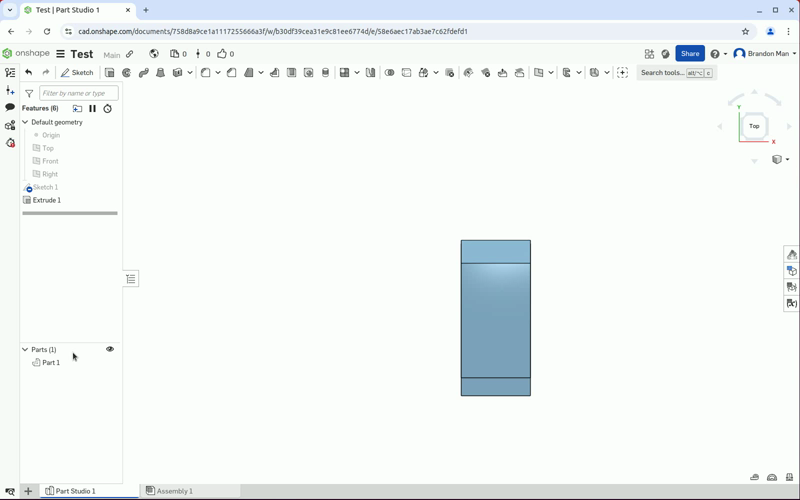
mouse_move(541, 75)
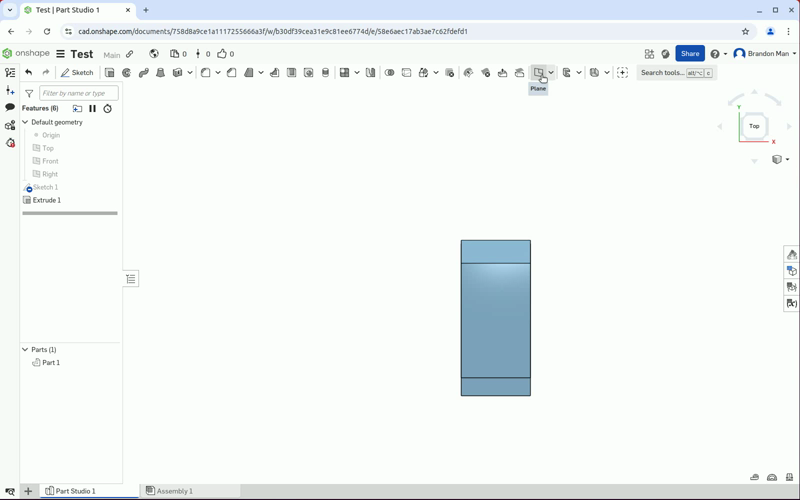
click(541, 75)
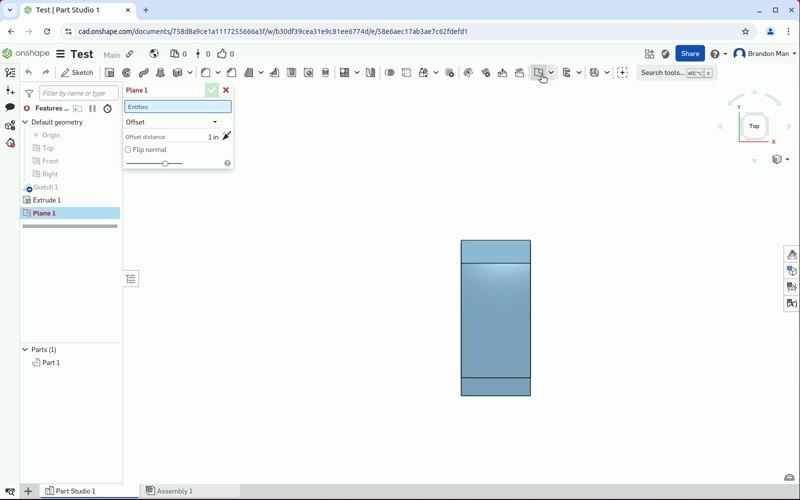
mouse_move(73, 150)
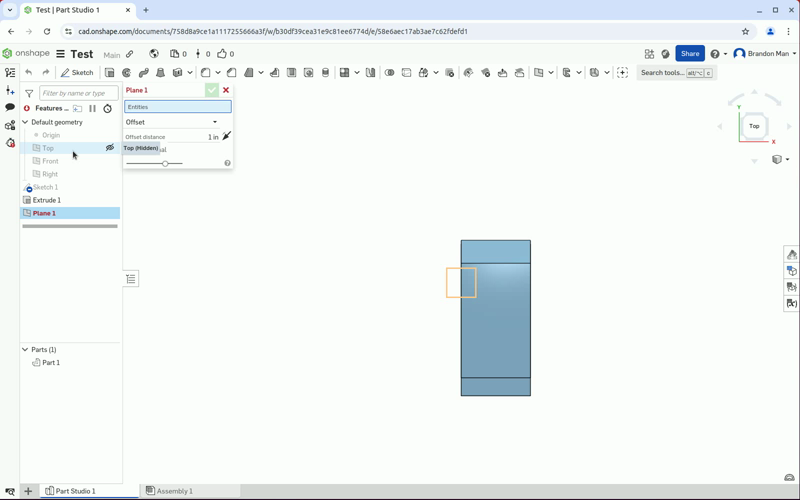
click(73, 150)
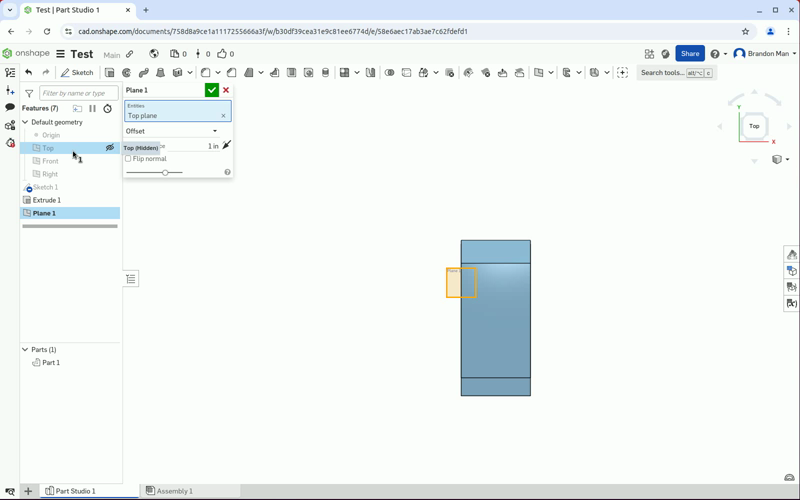
key(tab, 2)
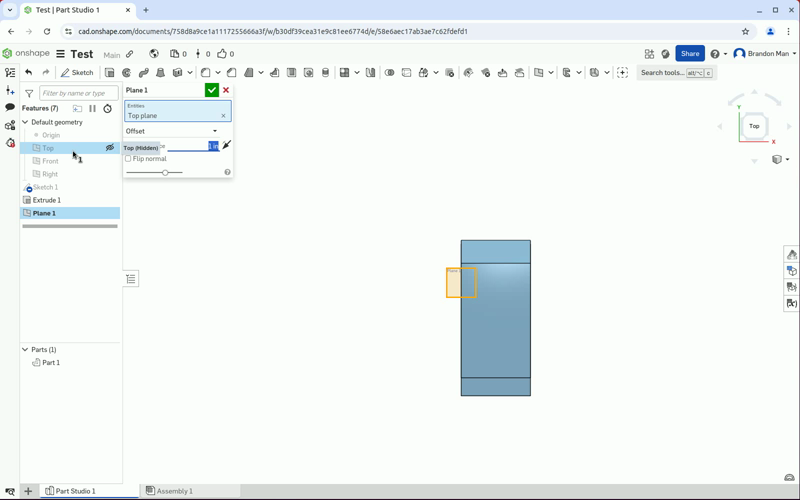
text(9.613)
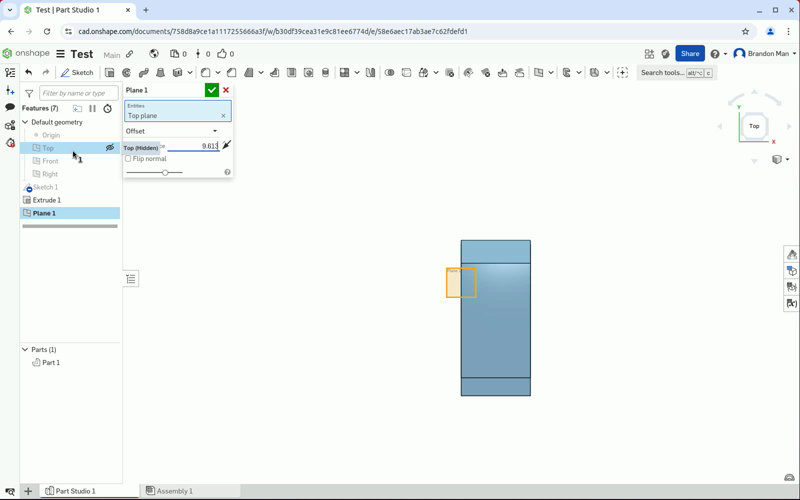
key(enter, 2)
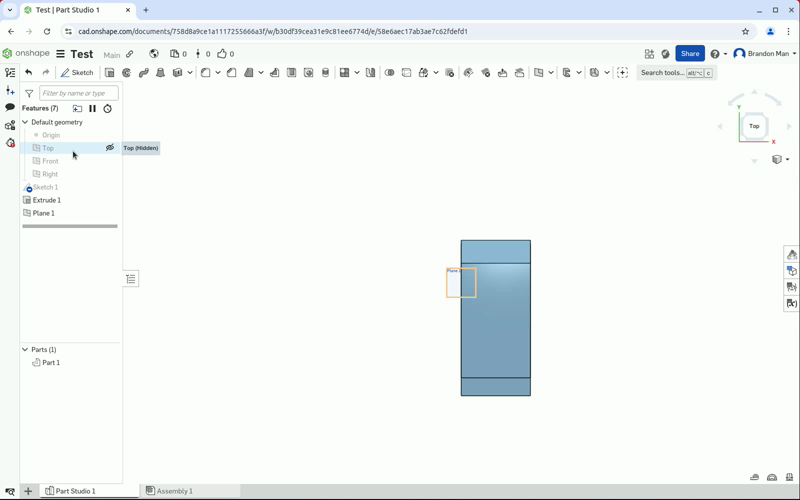
key(shift+s)
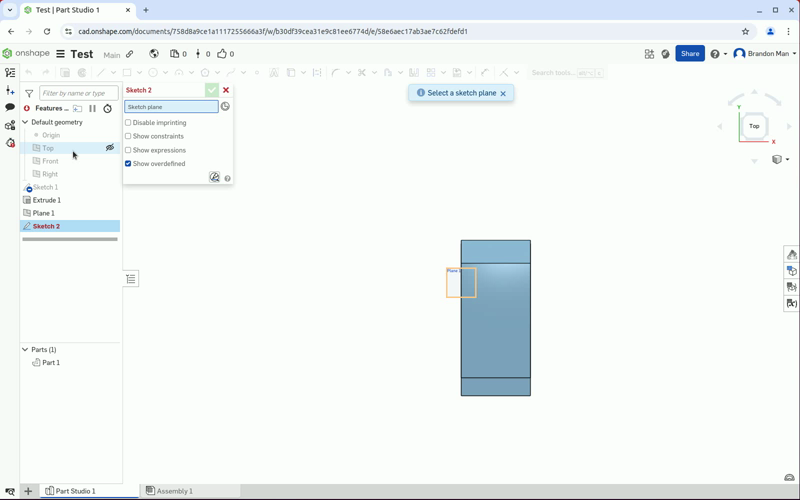
mouse_move(73, 215)
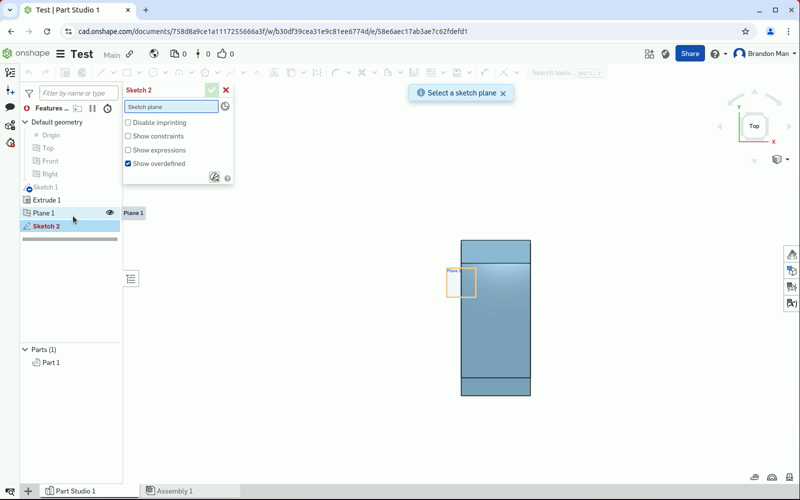
click(73, 215)
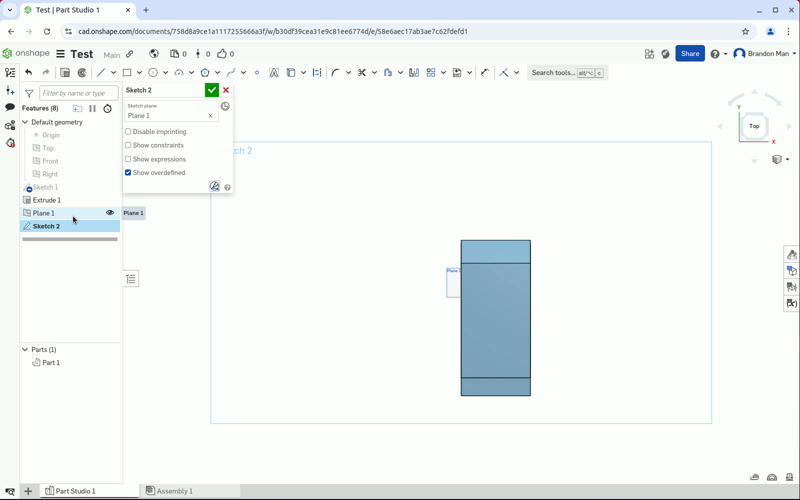
mouse_move(73, 352)
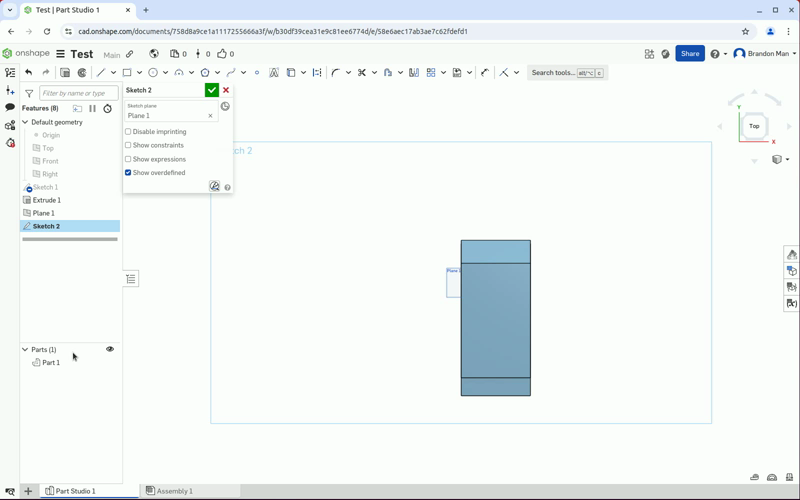
key(y)
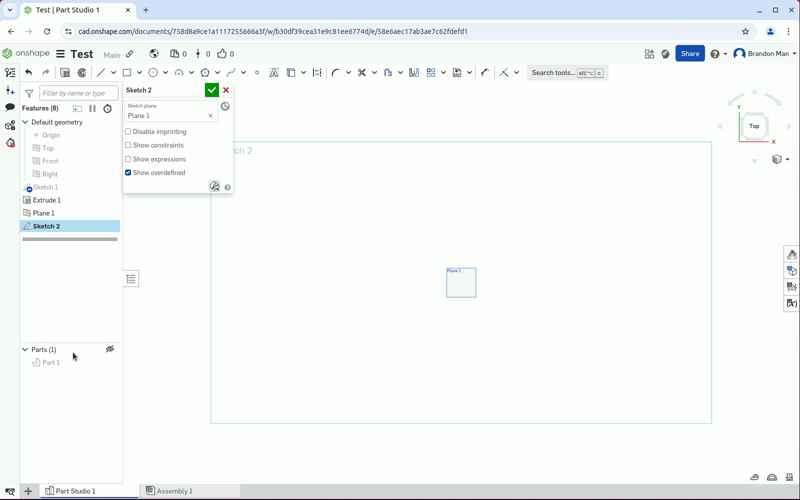
key(l)
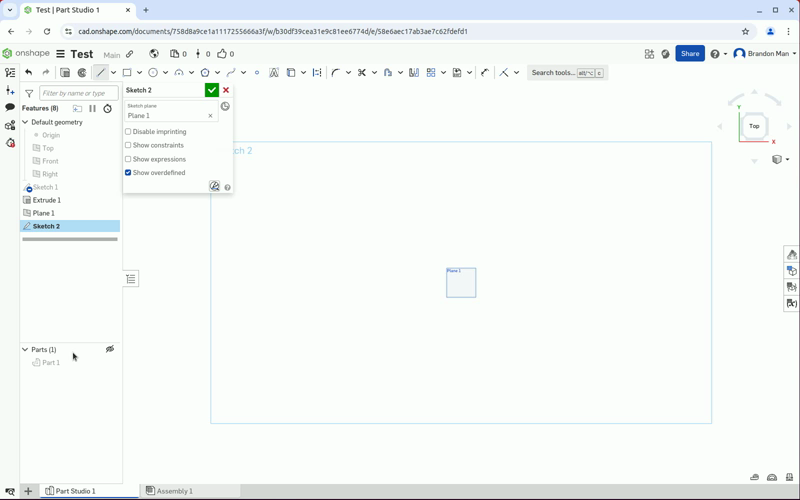
key_down(shift)
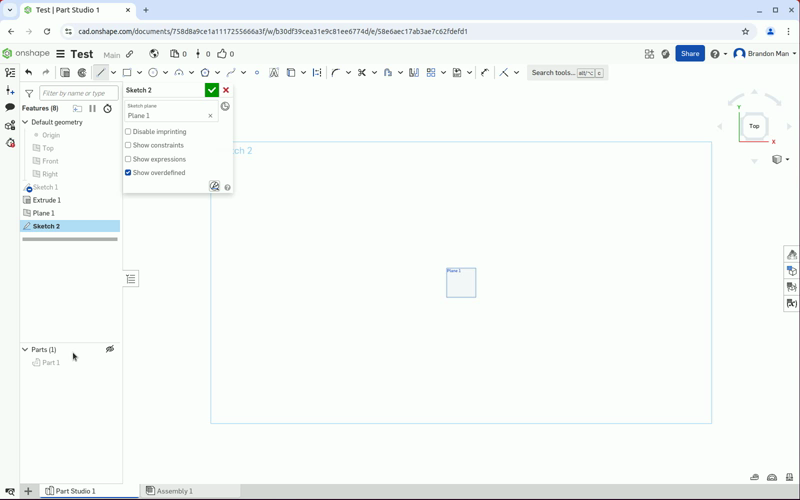
mouse_move(471, 255)
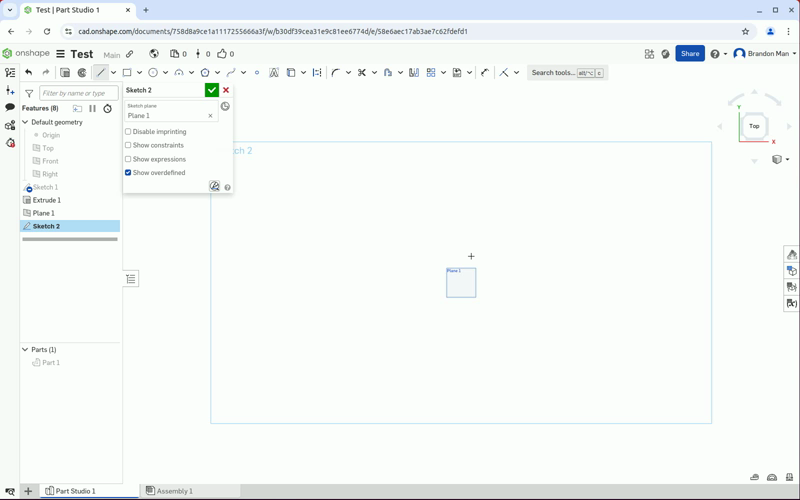
click(471, 255)
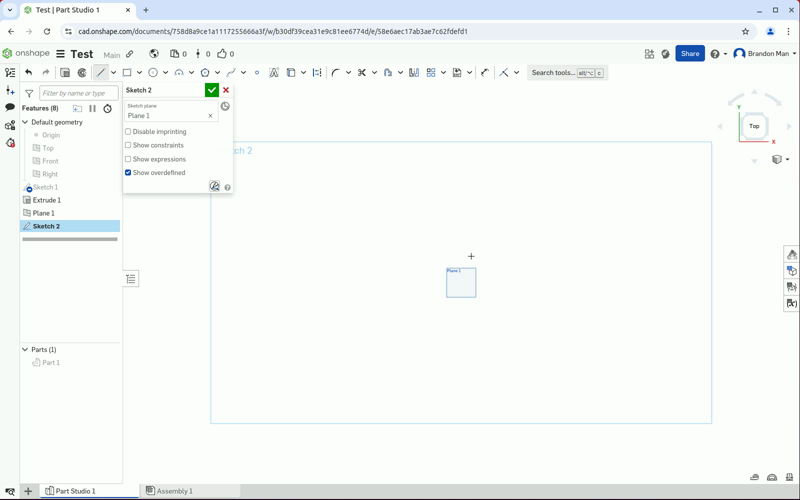
key_up(shift)
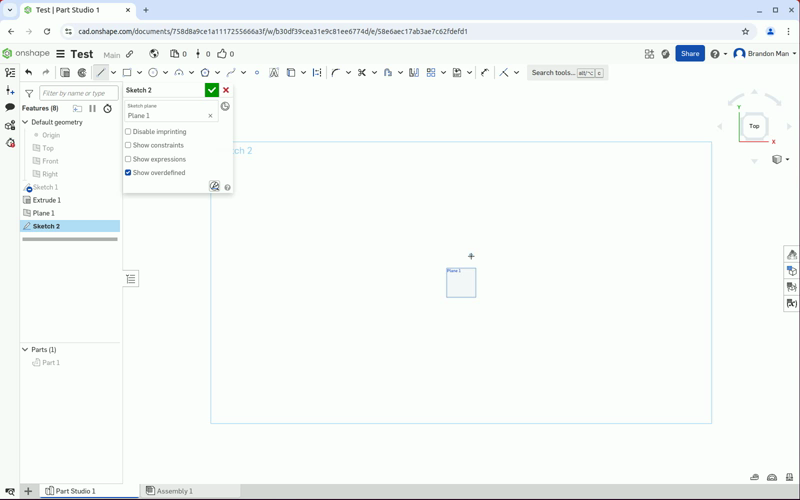
key_down(shift)
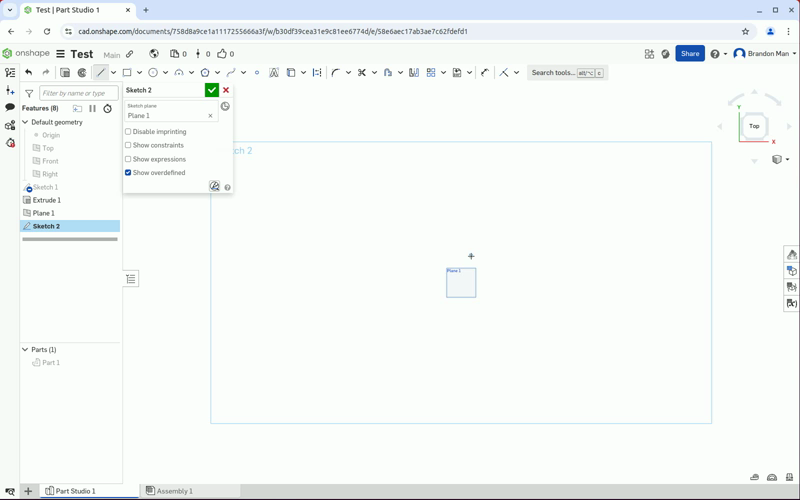
mouse_move(501, 255)
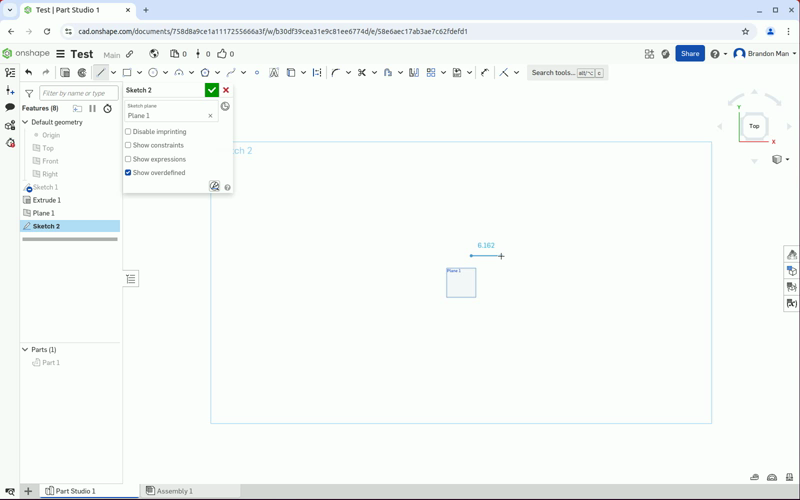
mouse_move(518, 255)
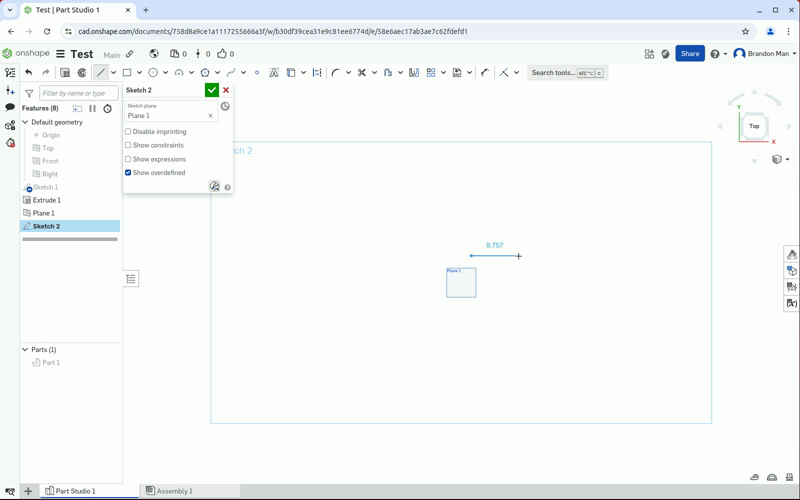
click(518, 255)
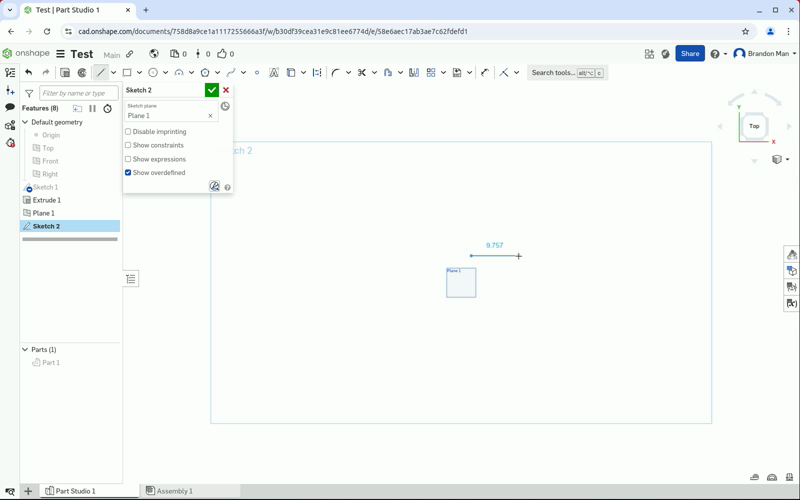
key_up(shift)
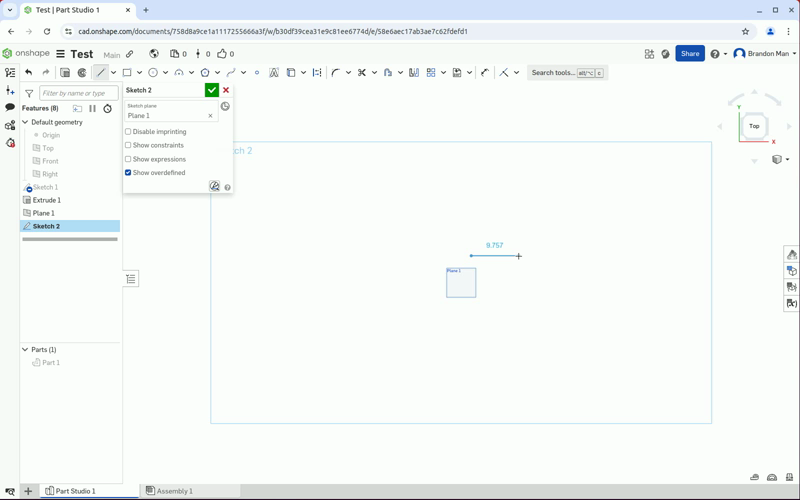
key_down(shift)
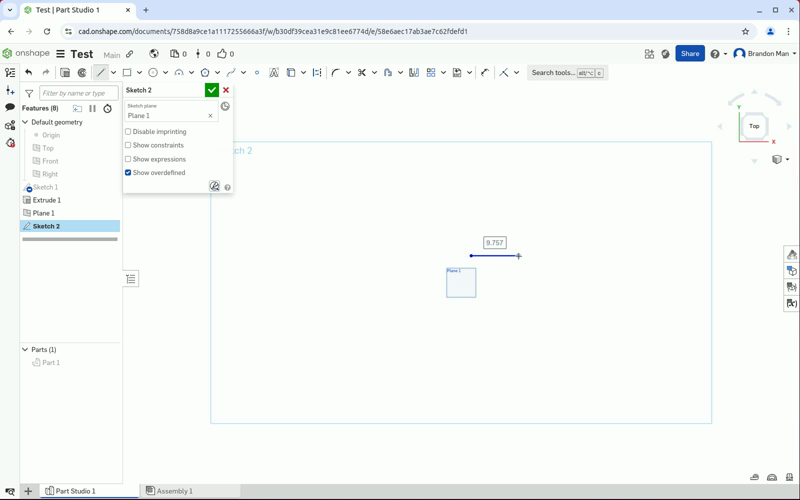
mouse_move(548, 255)
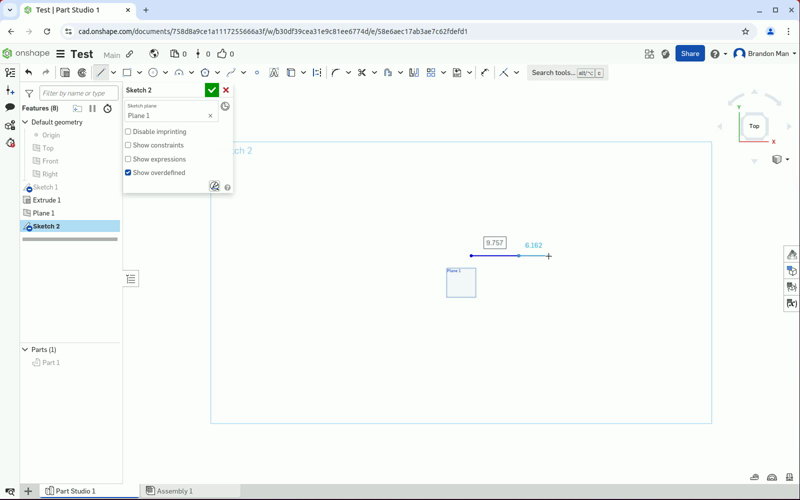
mouse_move(518, 243)
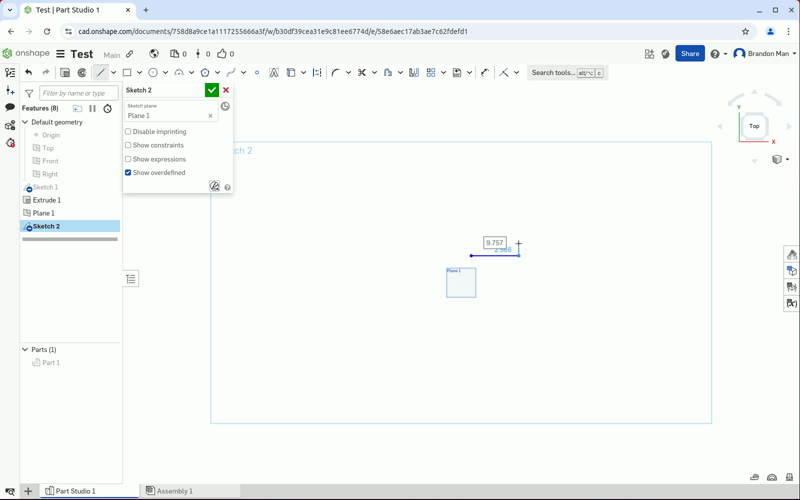
click(518, 243)
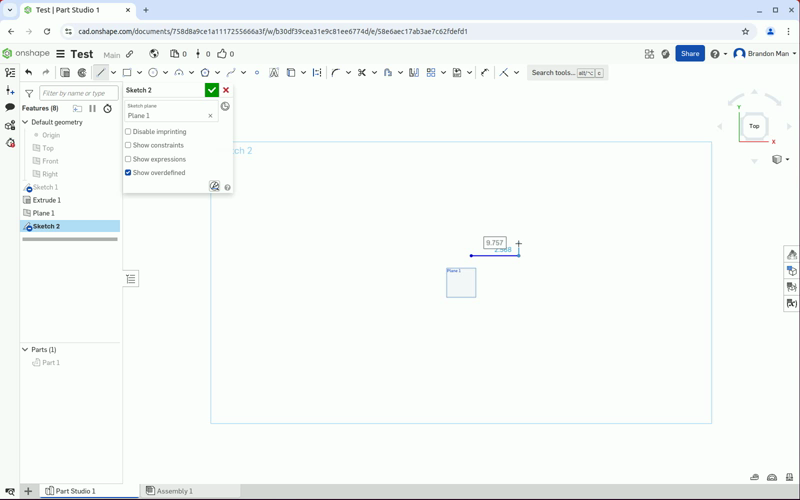
key_up(shift)
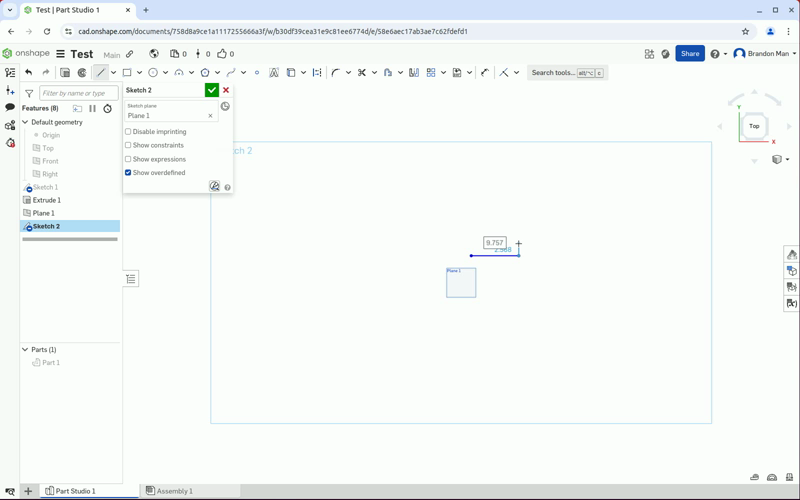
key_down(shift)
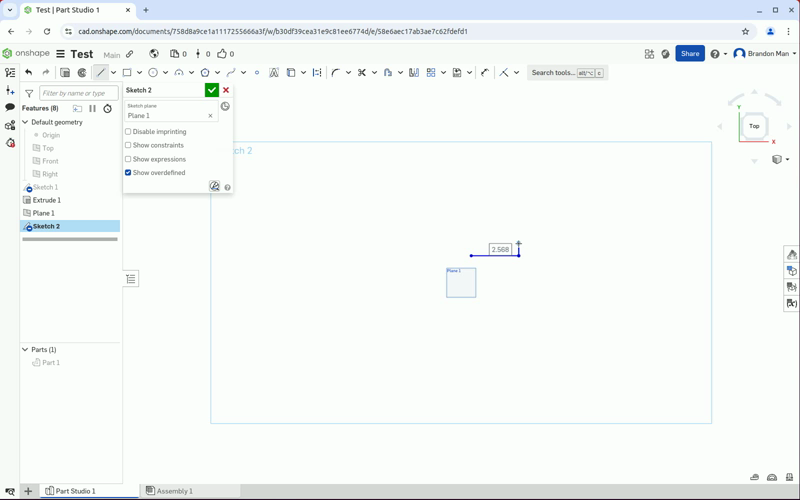
mouse_move(548, 243)
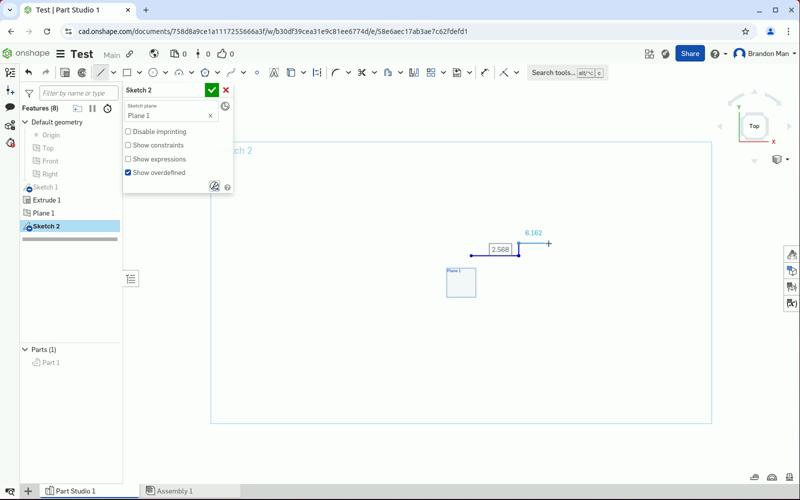
mouse_move(471, 243)
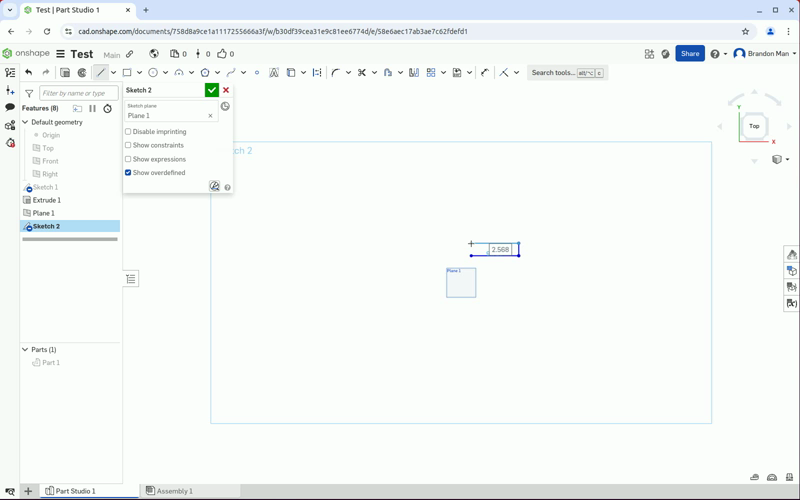
click(471, 243)
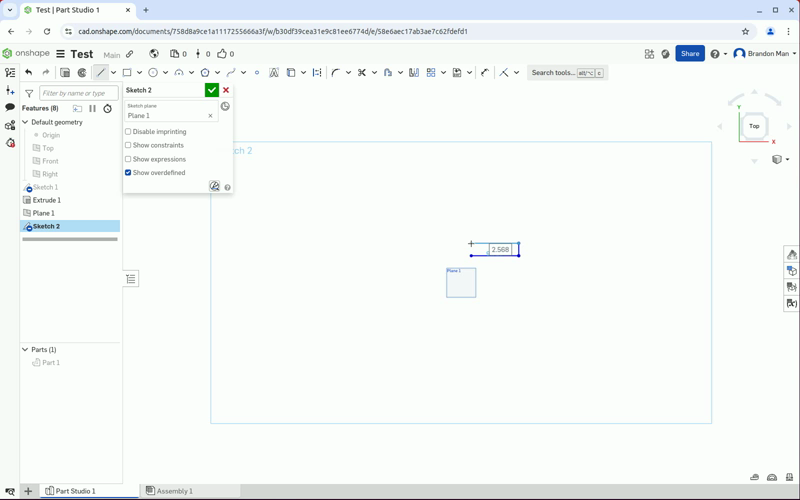
key_up(shift)
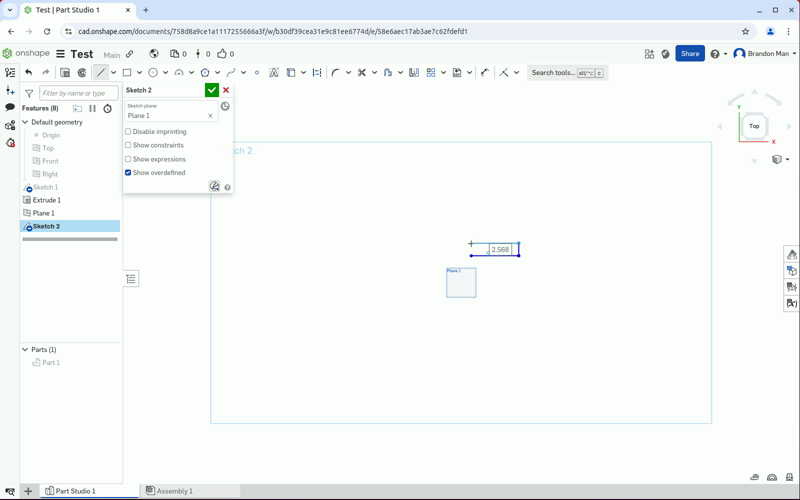
mouse_move(501, 243)
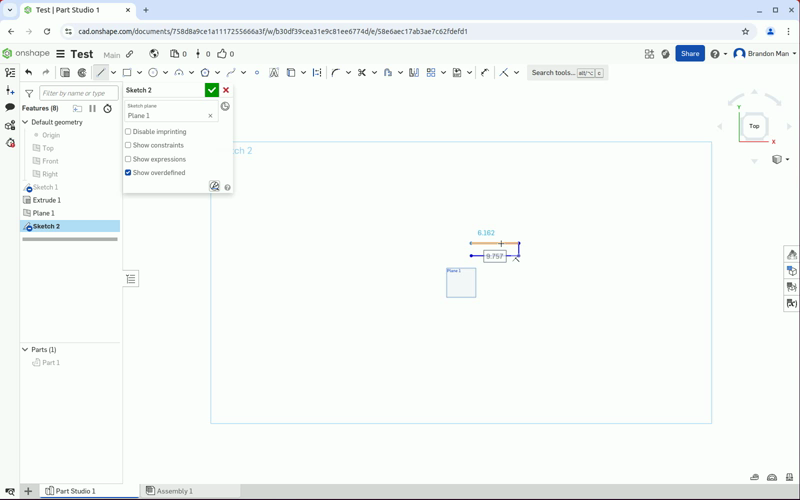
key_down(shift)
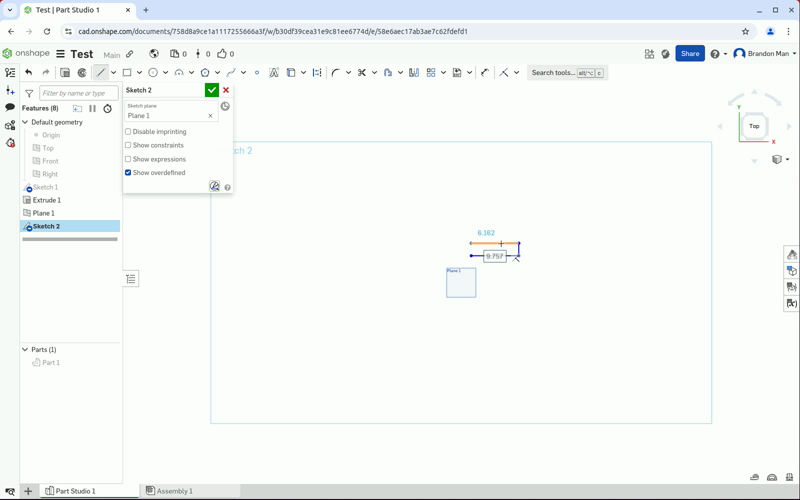
mouse_move(471, 255)
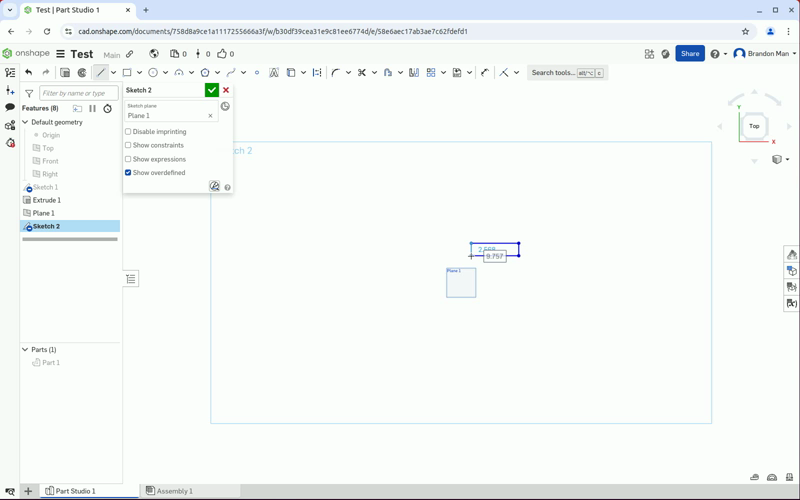
key_up(shift)
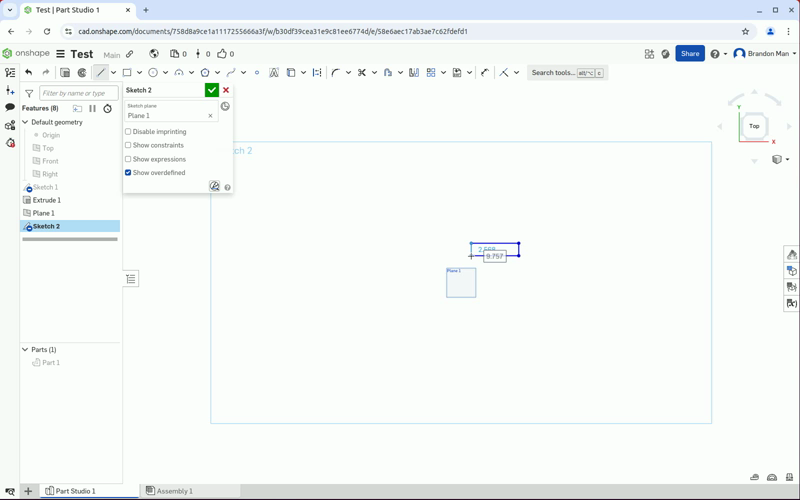
click(471, 255)
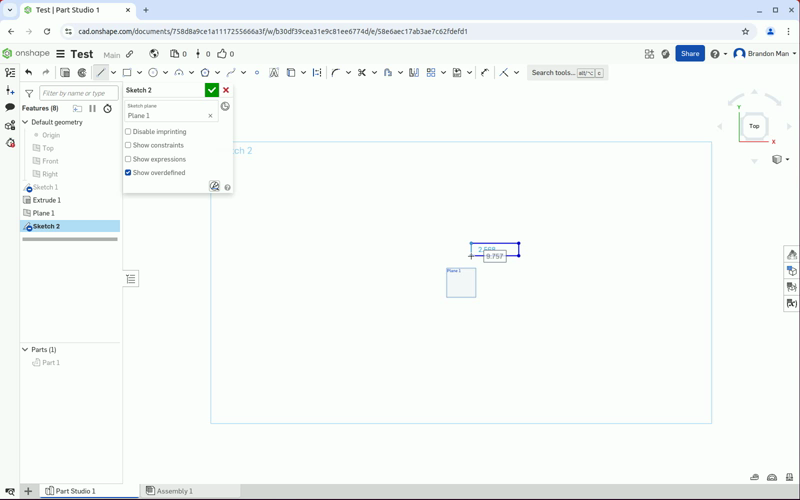
key(esc)
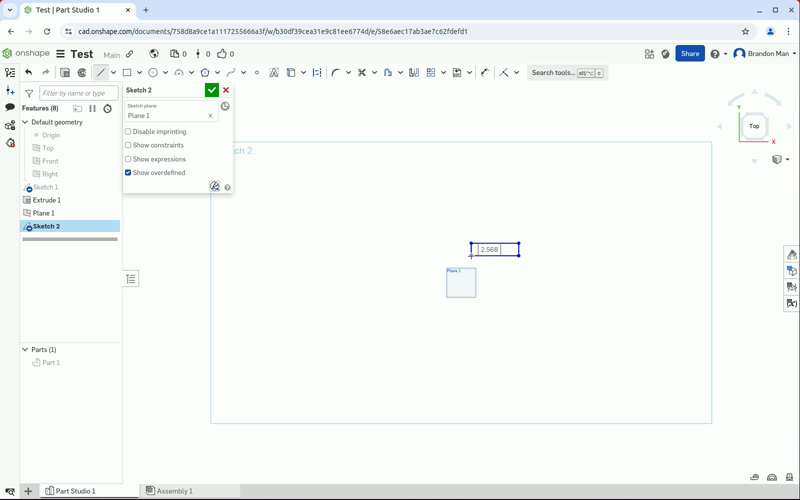
mouse_move(505, 250)
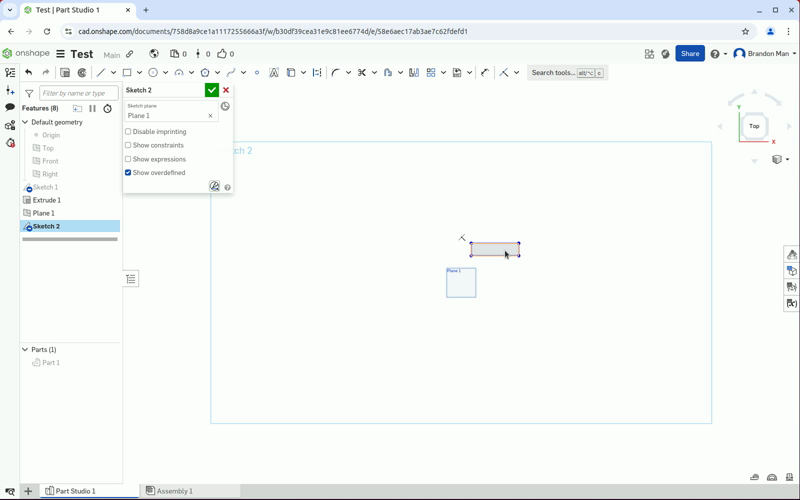
scroll(6)
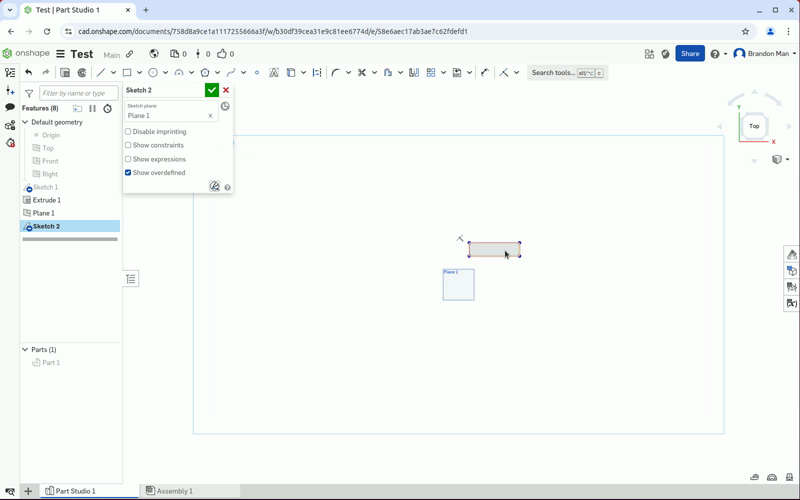
scroll(6)
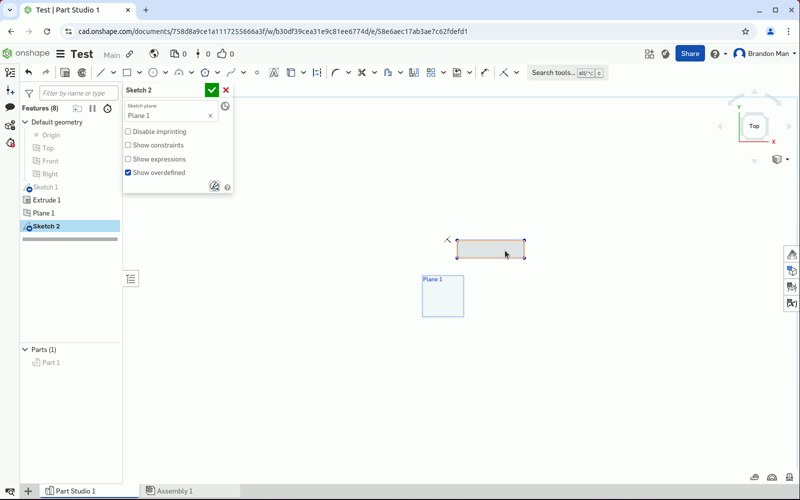
scroll(6)
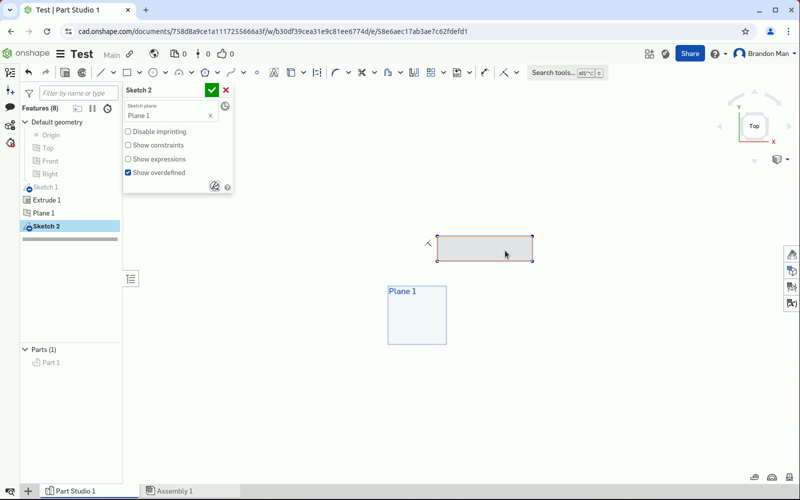
scroll(6)
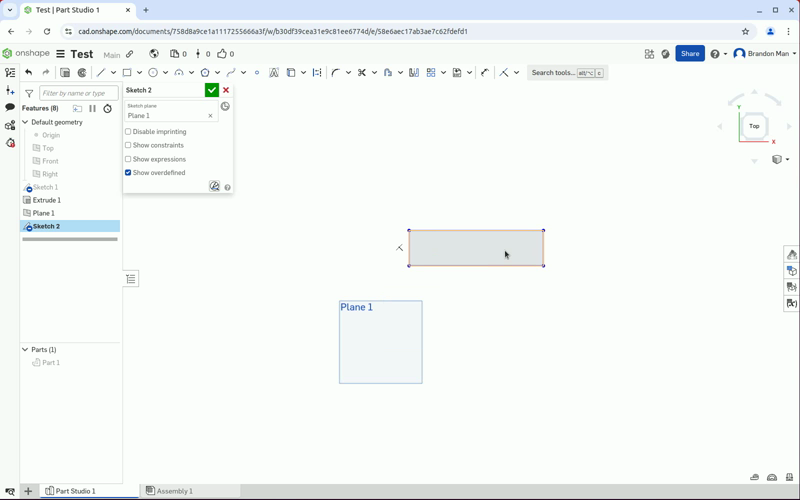
scroll(6)
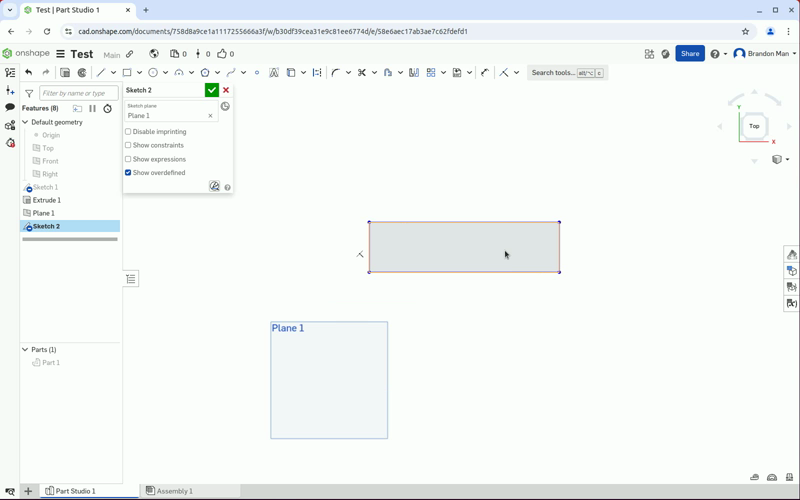
scroll(6)
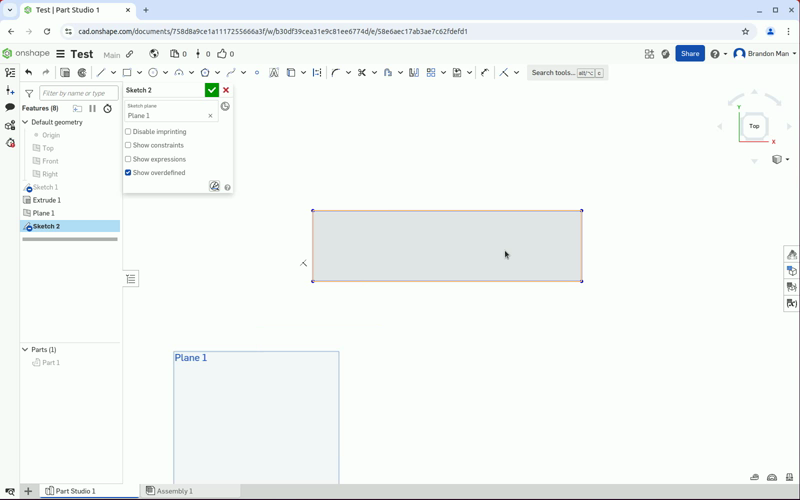
scroll(6)
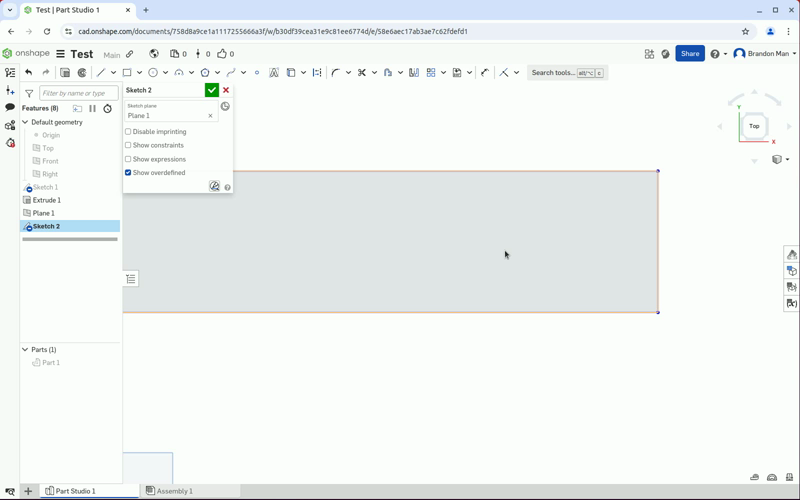
click(505, 250)
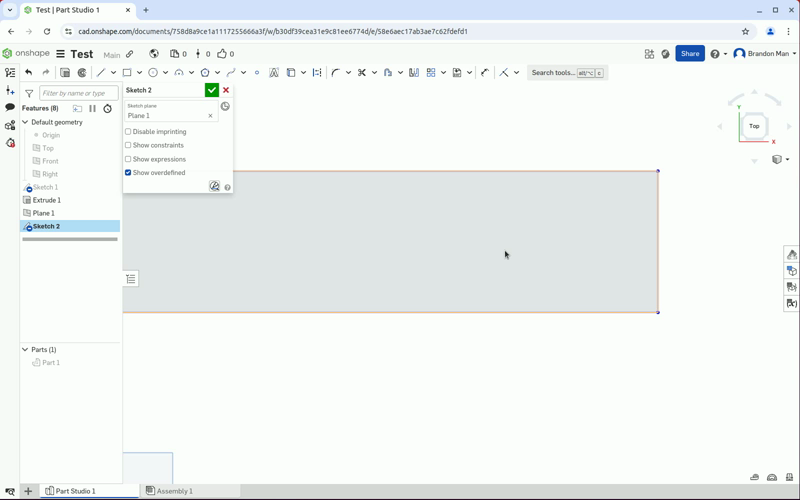
scroll(-6)
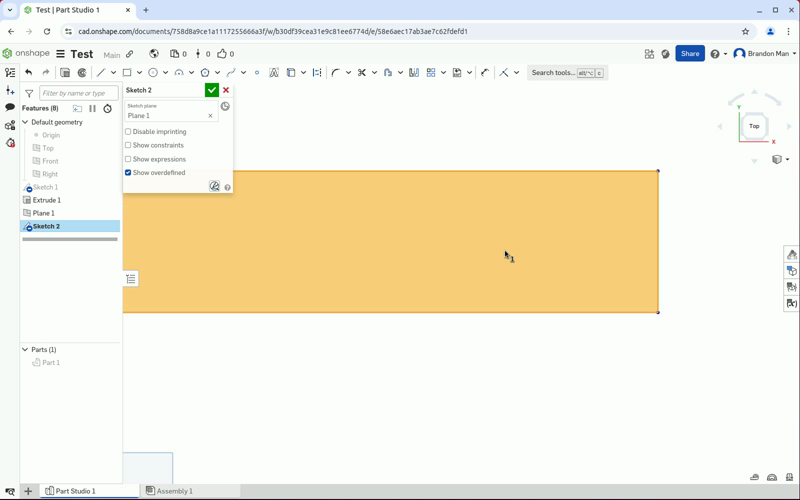
scroll(-6)
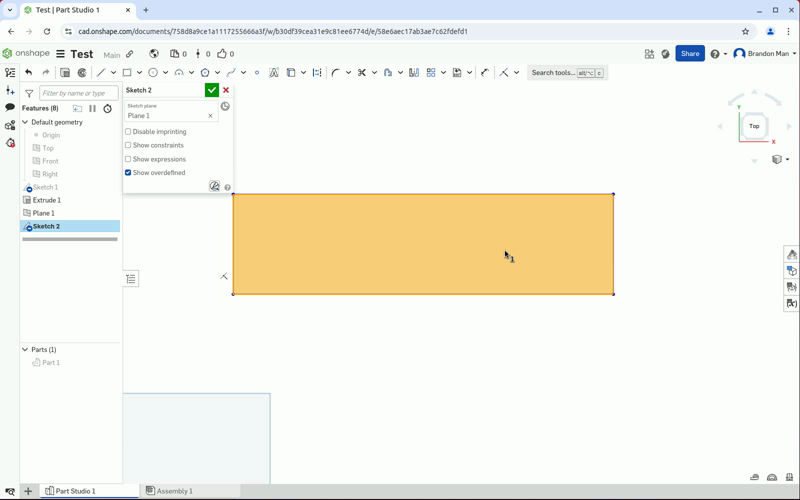
scroll(-6)
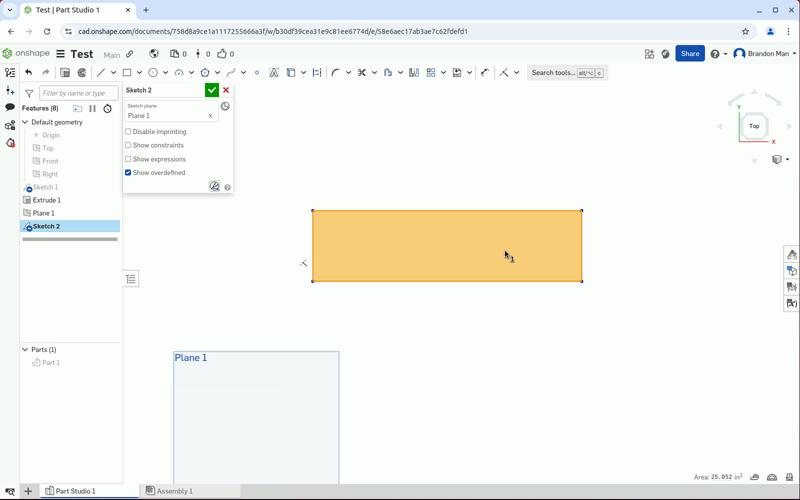
scroll(-6)
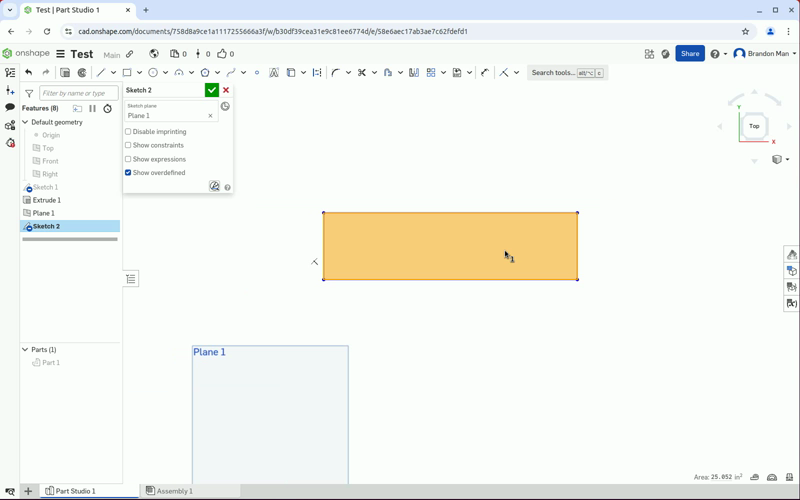
scroll(-6)
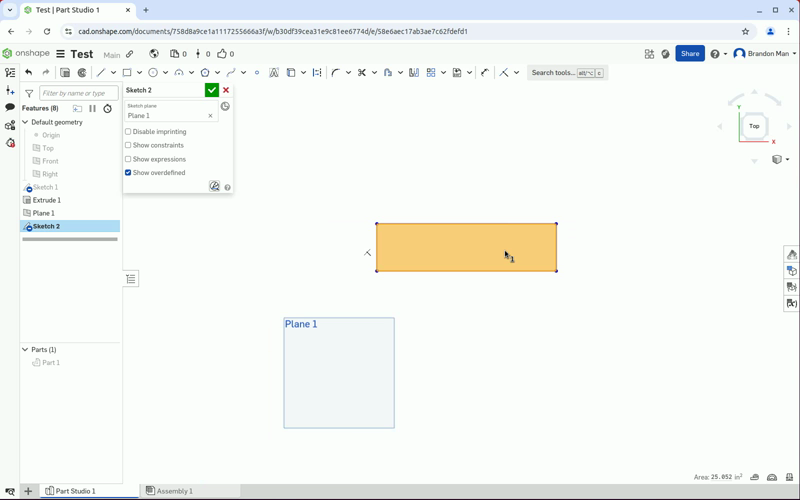
scroll(-6)
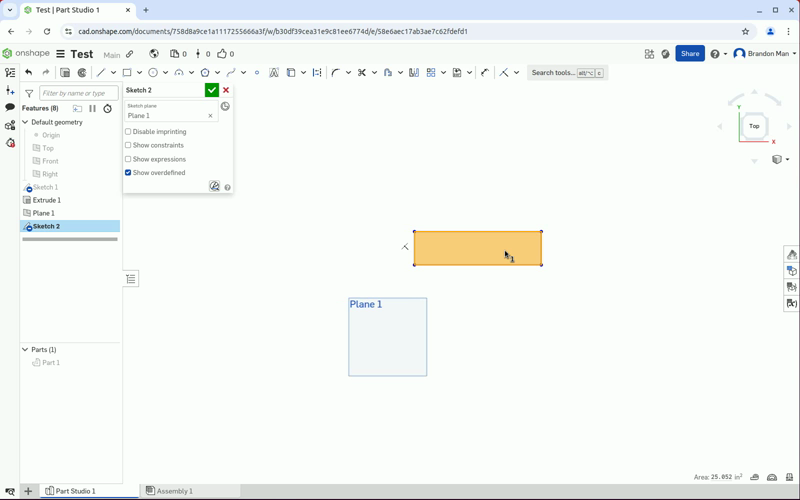
scroll(-6)
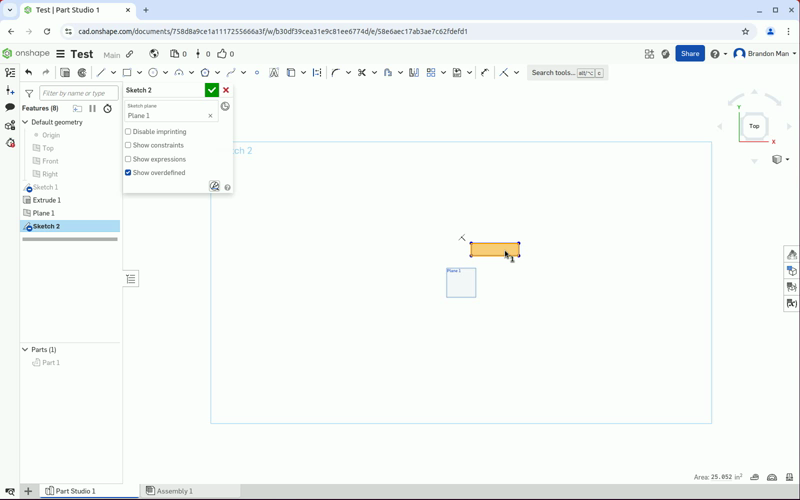
mouse_move(73, 352)
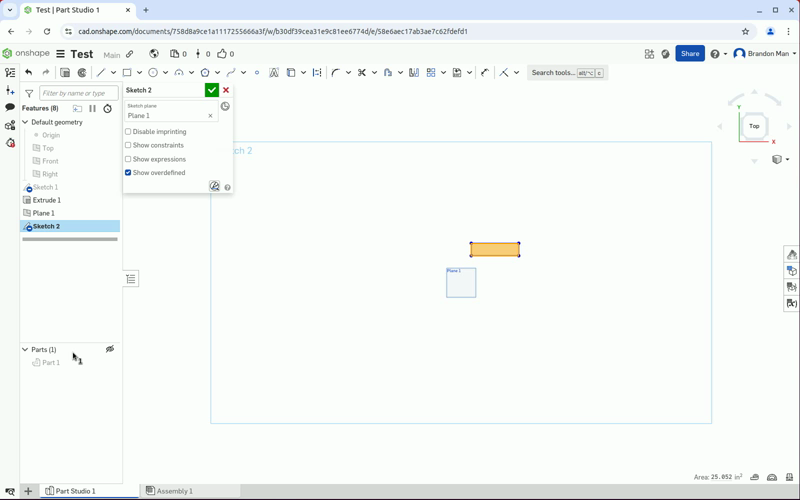
key(shift+y)
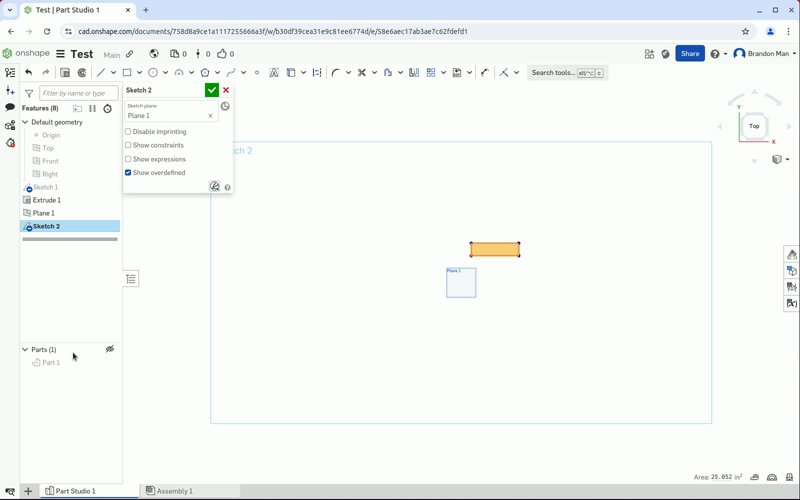
key(shift+e)
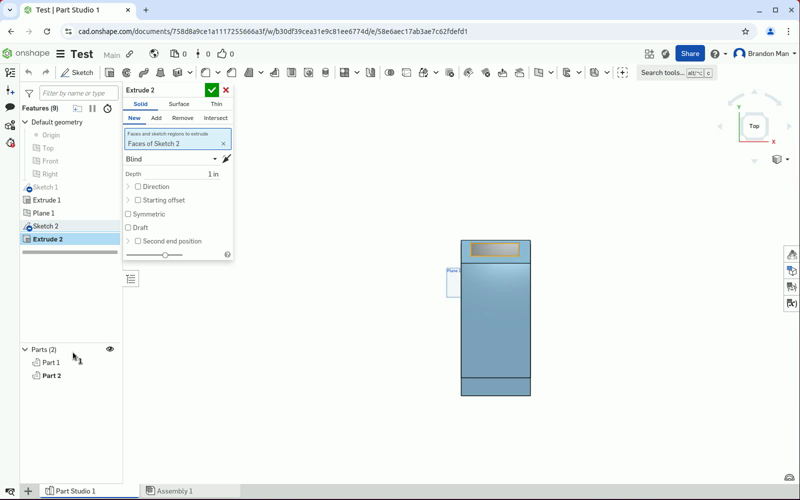
mouse_move(143, 106)
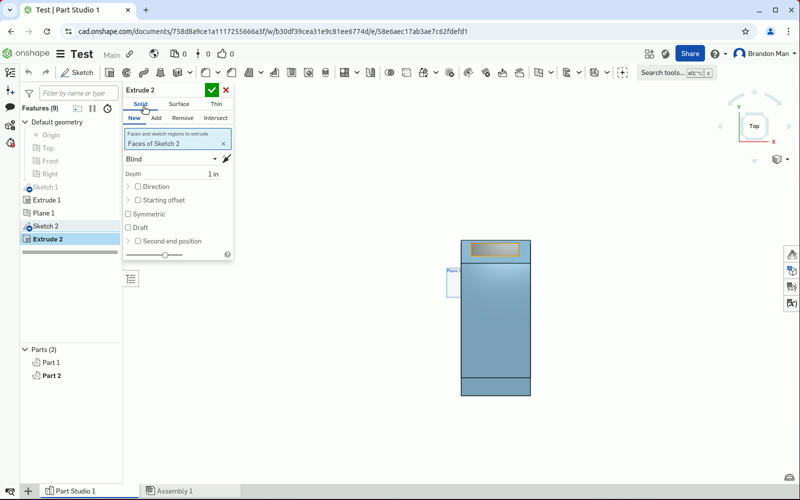
click(143, 106)
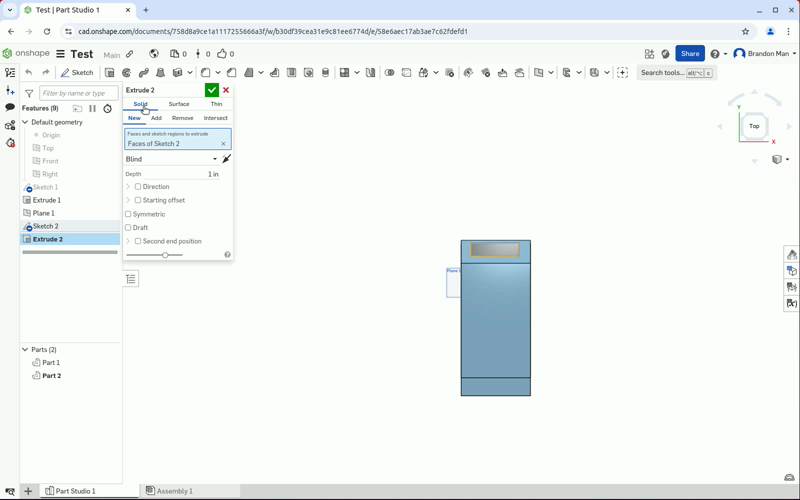
mouse_move(186, 120)
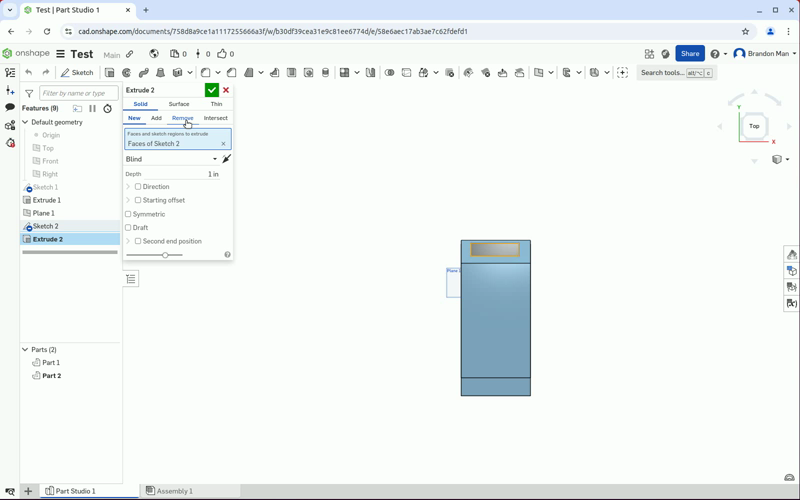
click(186, 120)
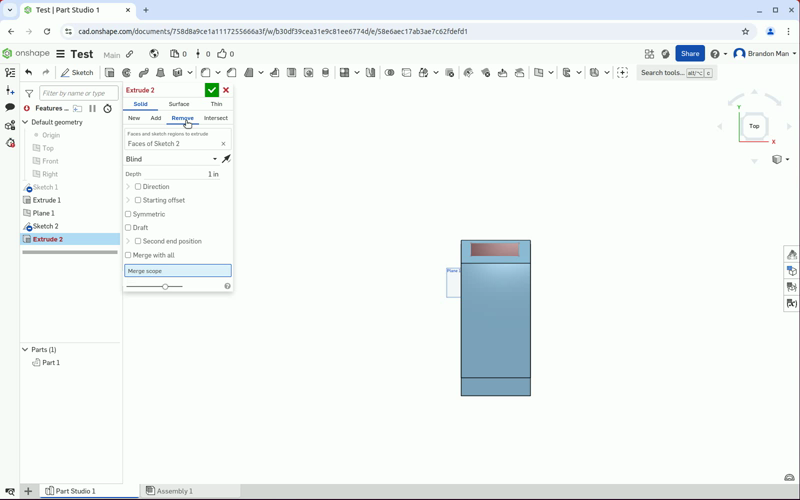
key(tab, 4)
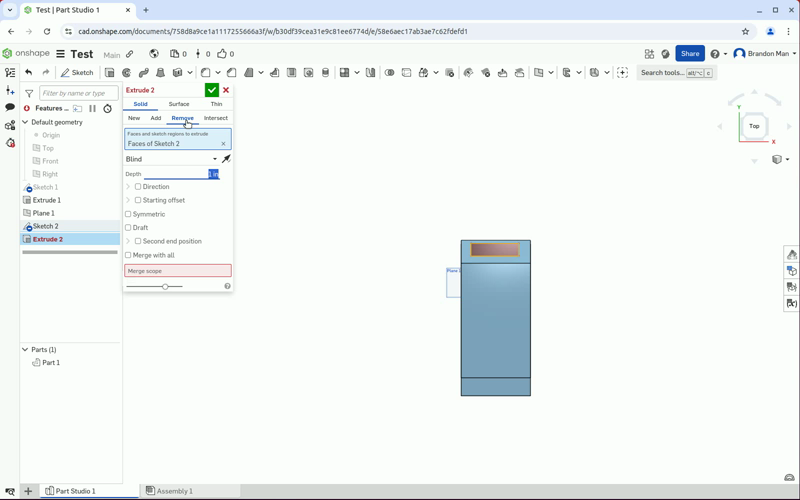
text(5.536)
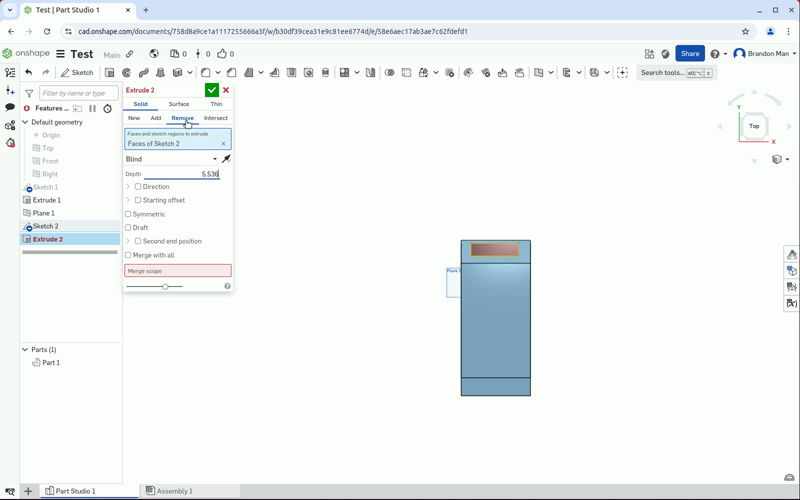
key(tab, 6)
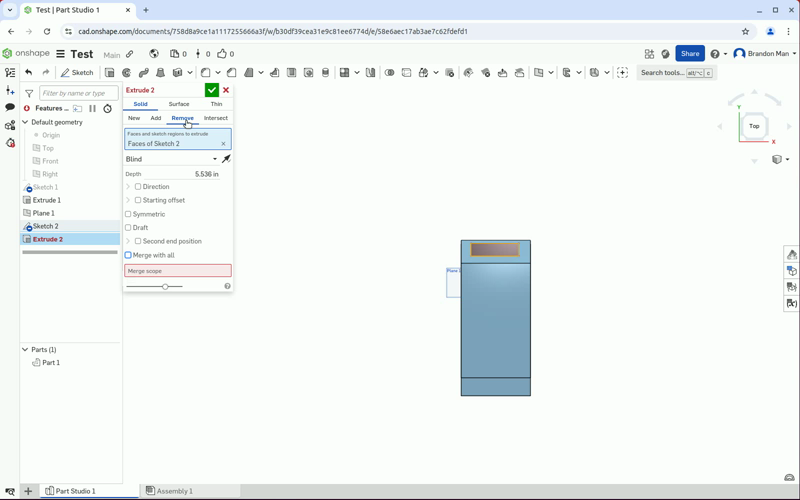
key(space)
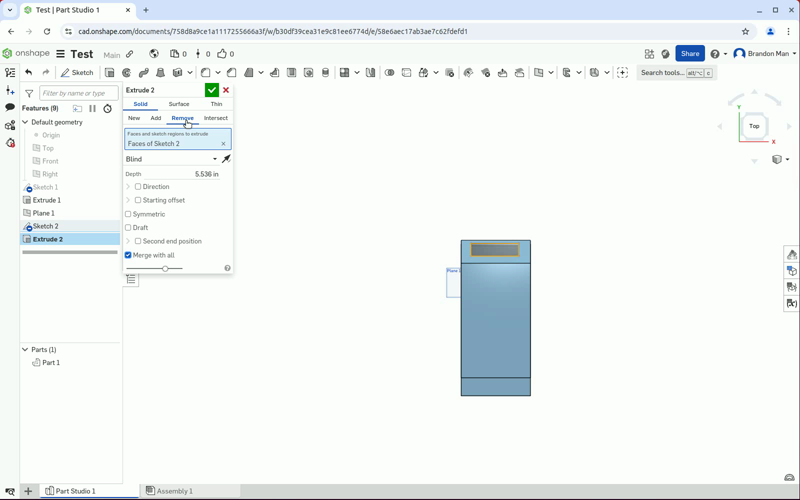
key(enter)
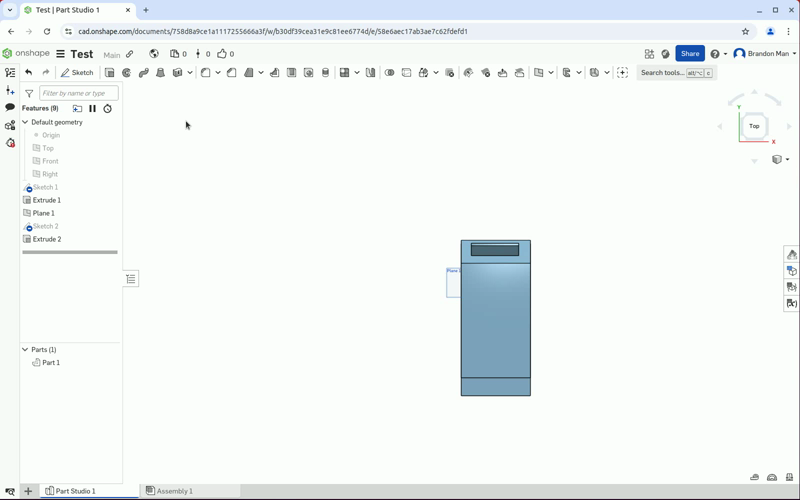
key(shift+h)
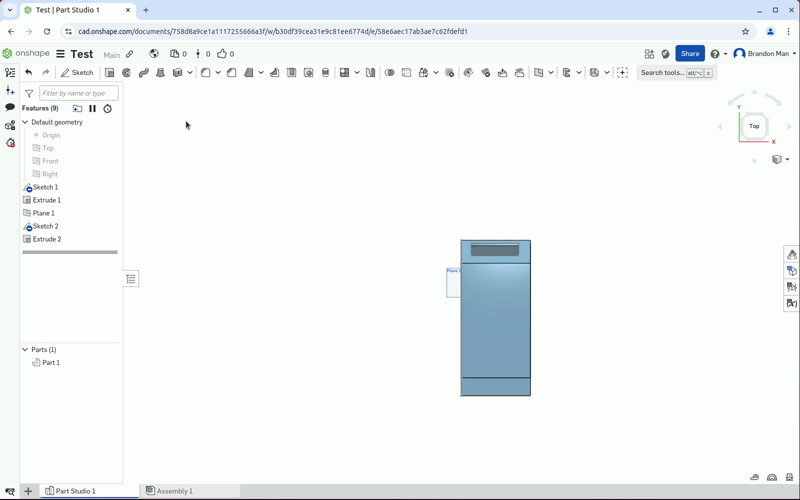
key(shift+h)
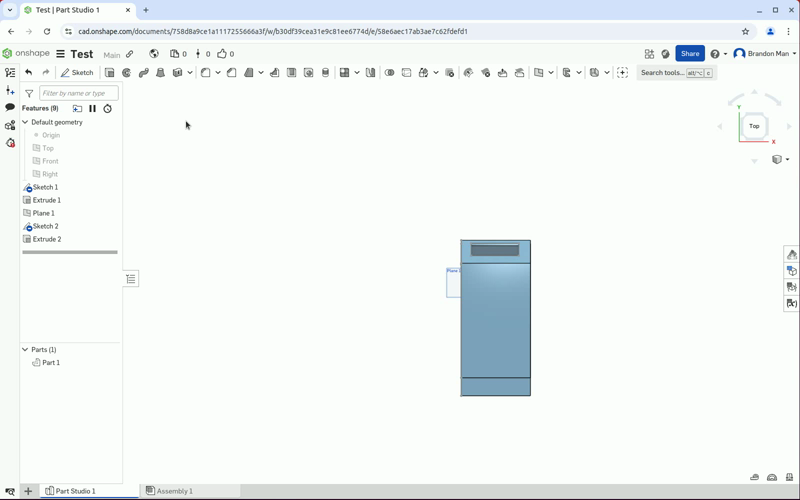
key(shift+7)
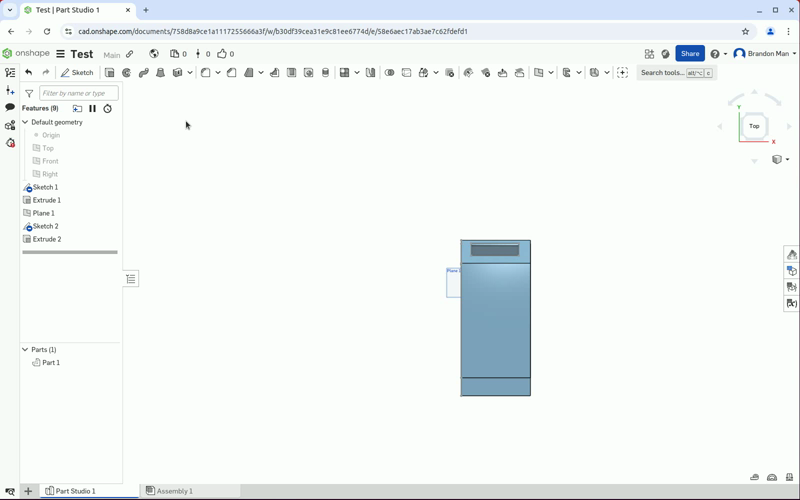
key(up, 3)
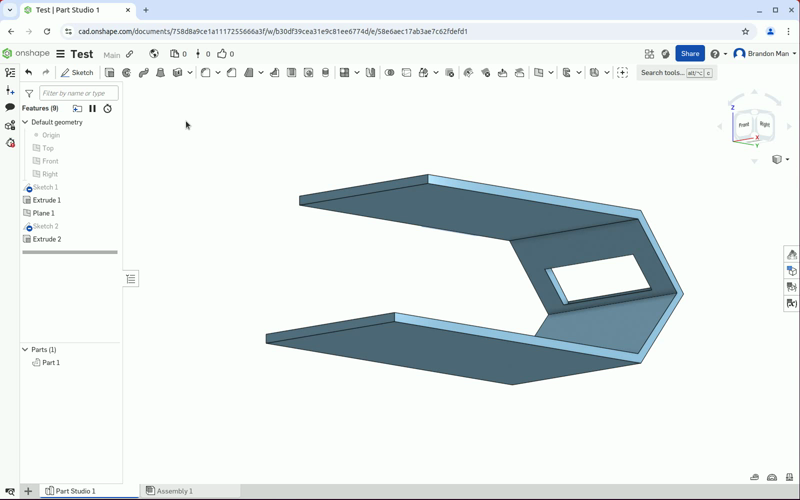
key(left, 3)
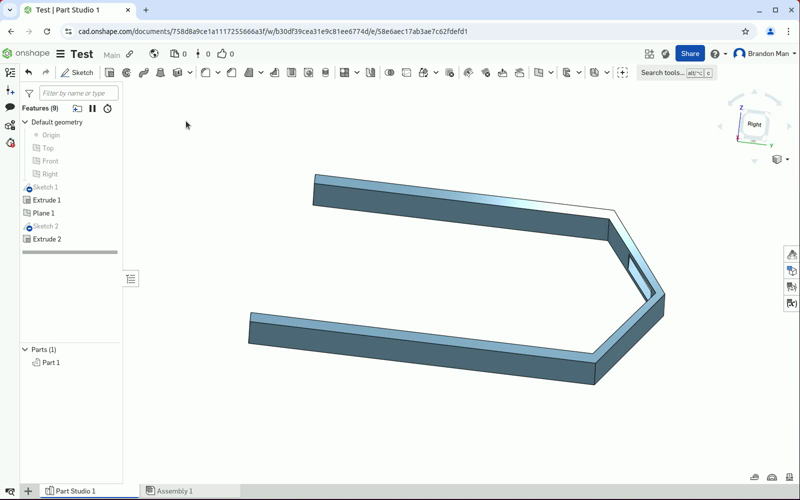
key(right, 3)
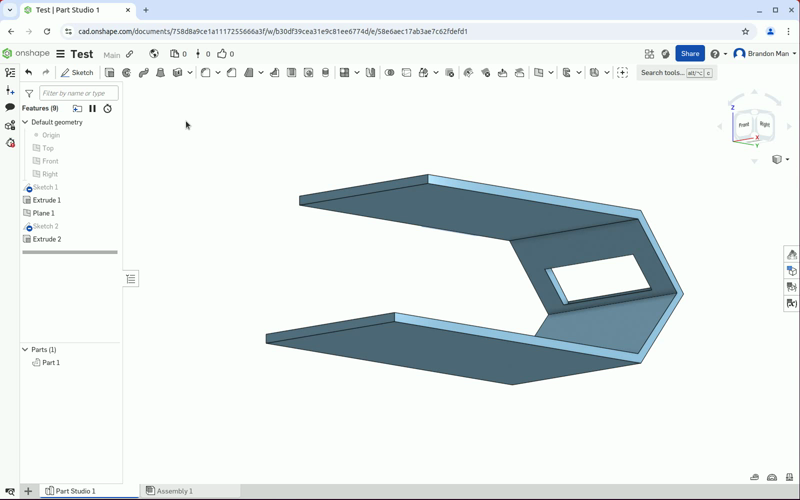
key(down, 3)
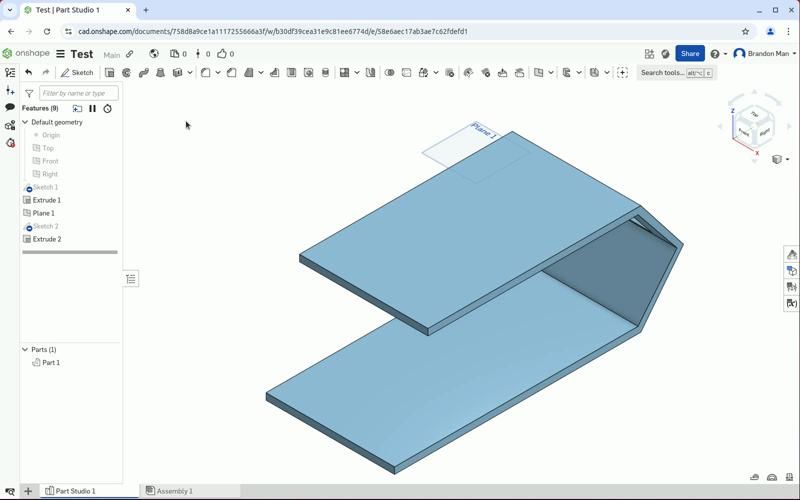
mouse_move(73, 189)
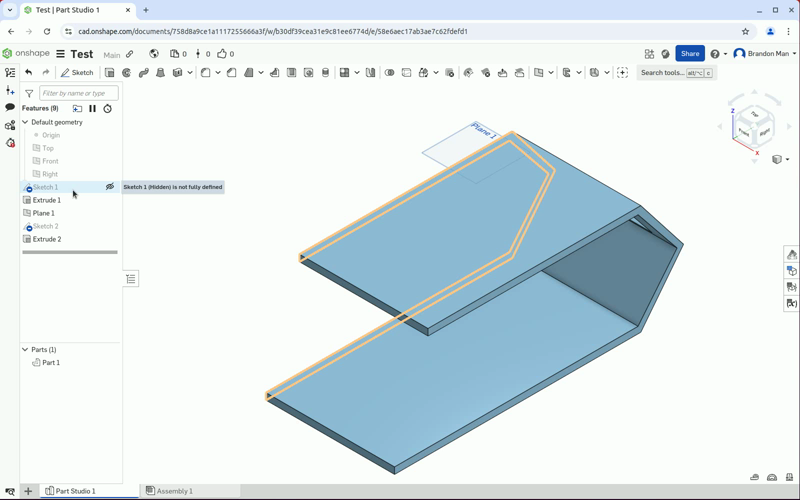
click(73, 189)